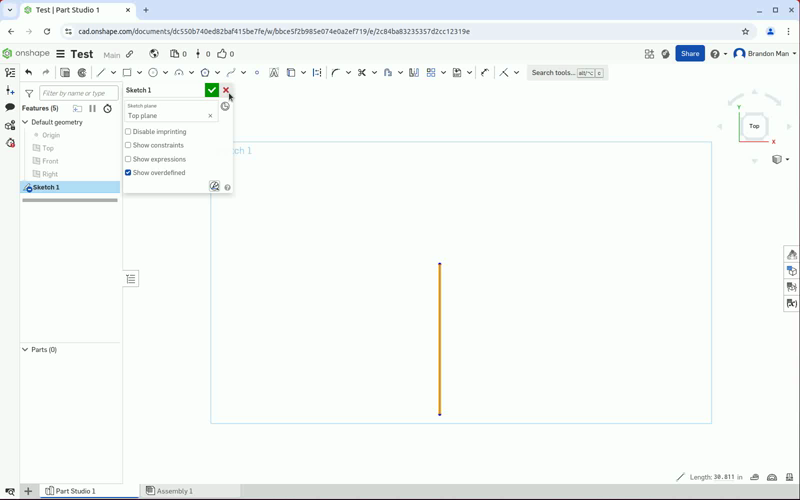
key(shift+h)
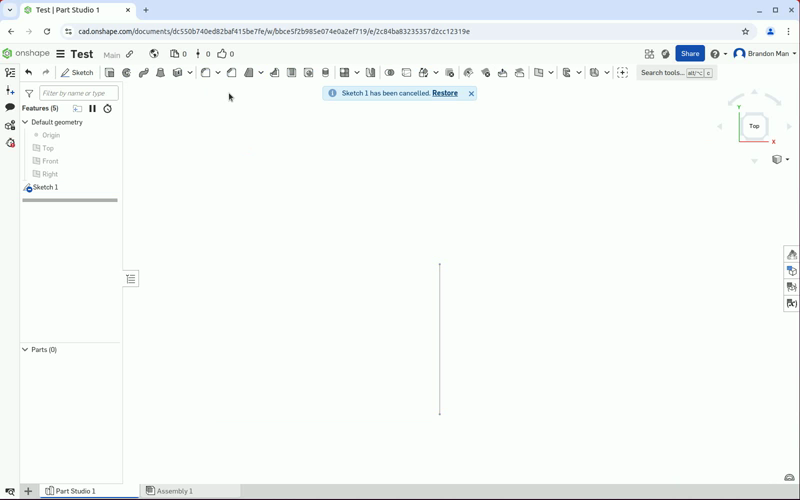
key(shift+s)
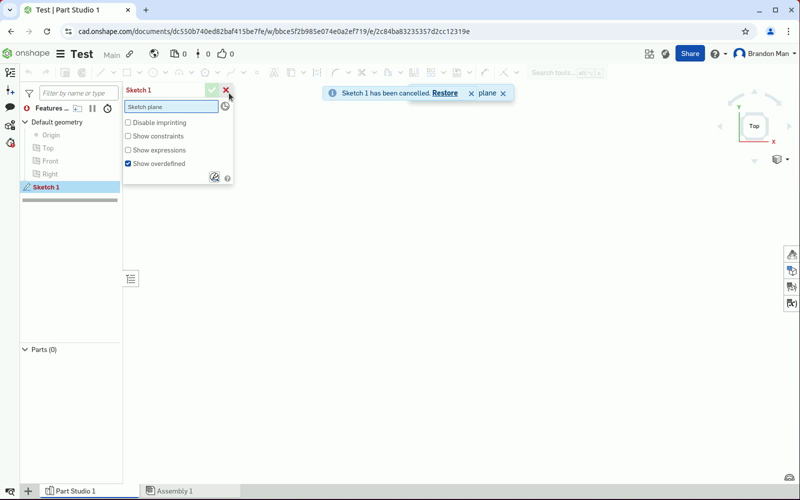
mouse_move(73, 150)
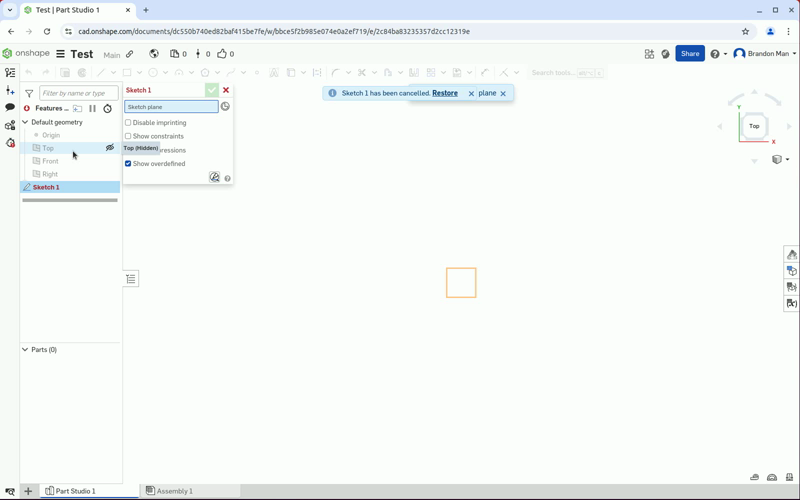
click(73, 150)
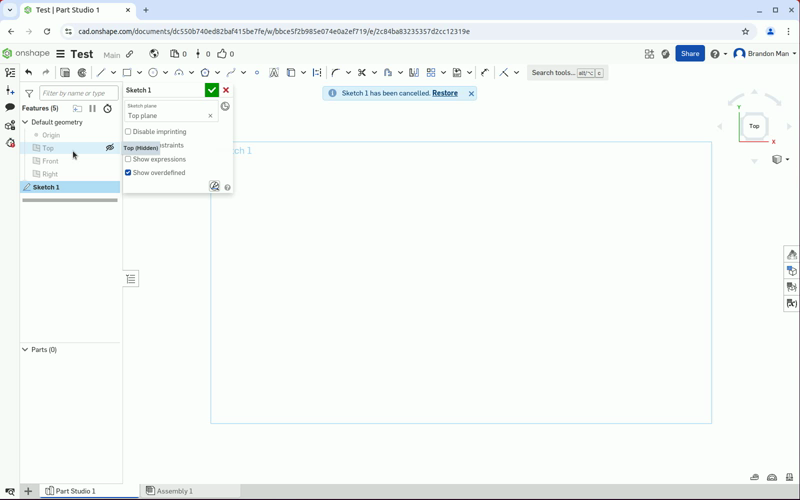
mouse_move(73, 352)
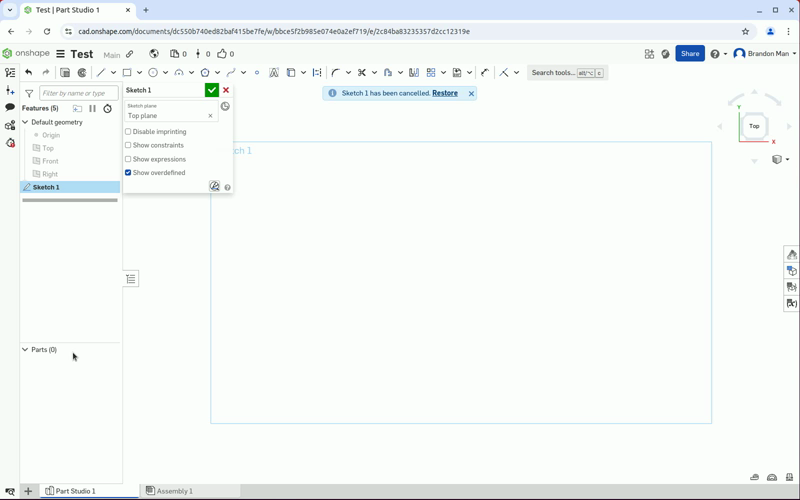
key(y)
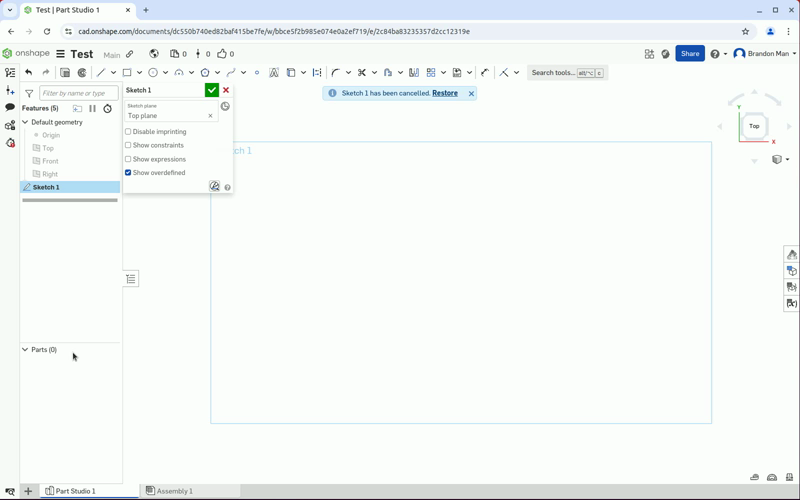
key(c)
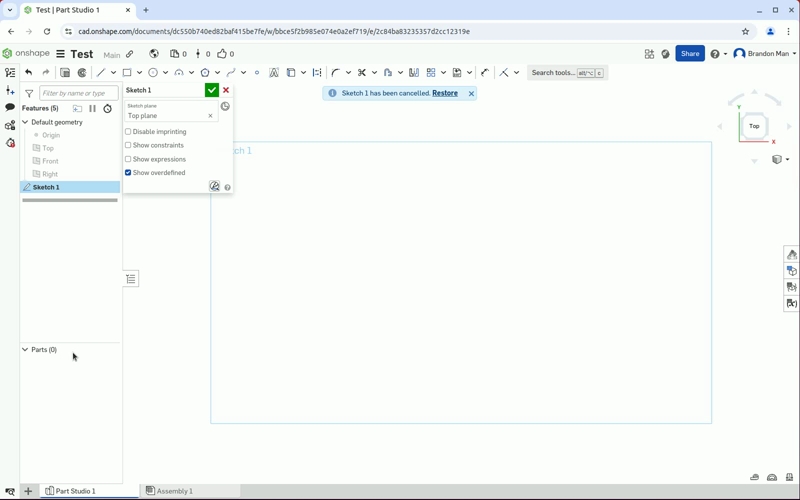
key_down(shift)
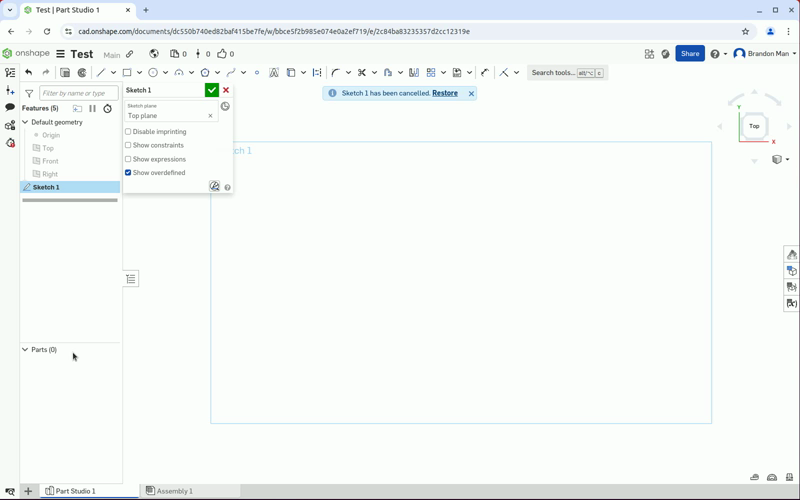
mouse_move(461, 282)
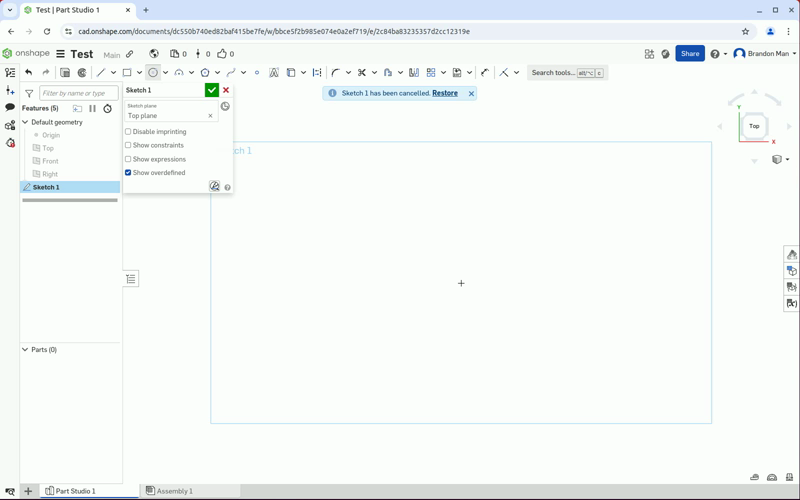
click(461, 282)
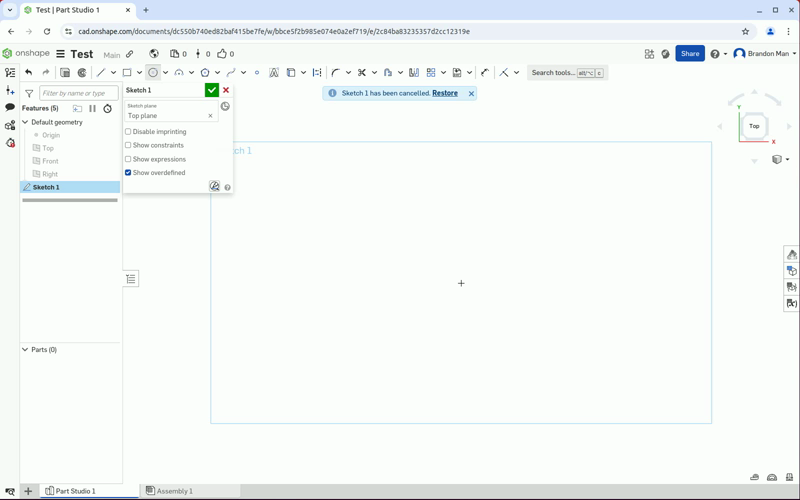
key_up(shift)
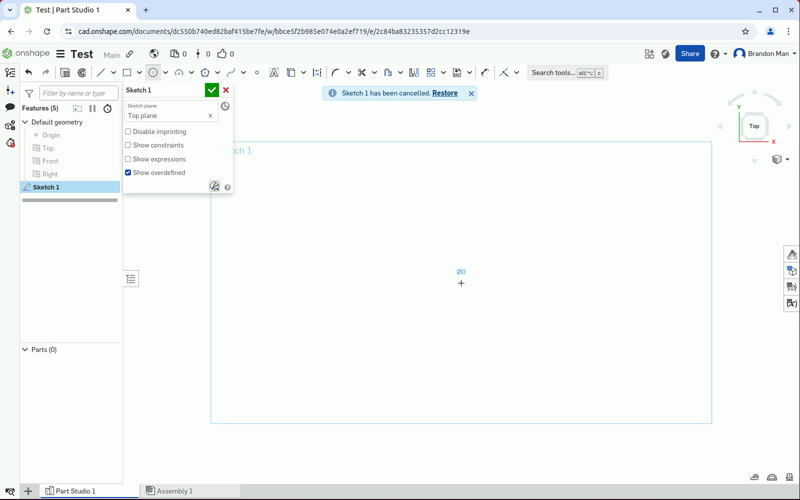
mouse_move(574, 282)
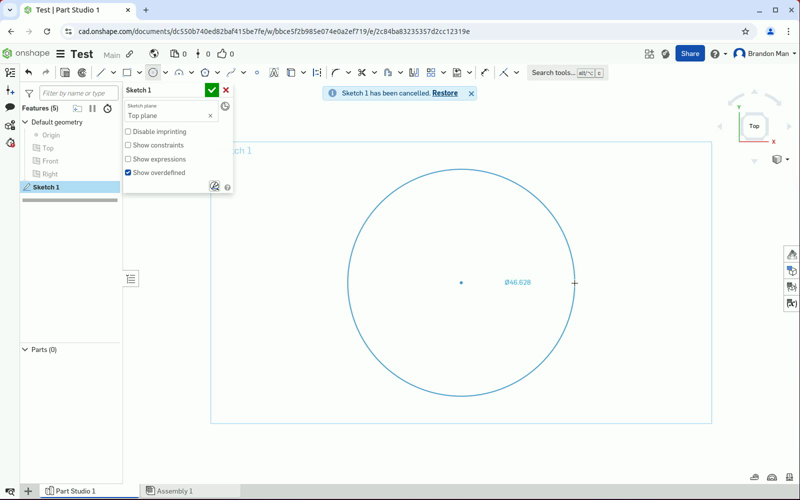
click(574, 282)
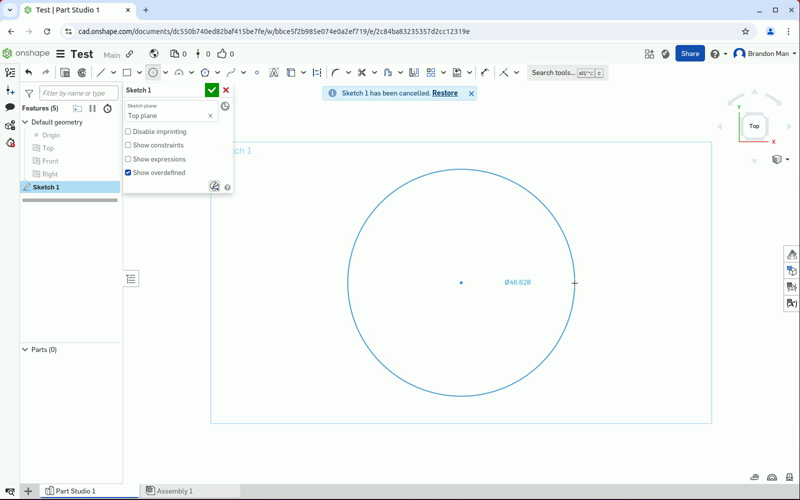
key(esc)
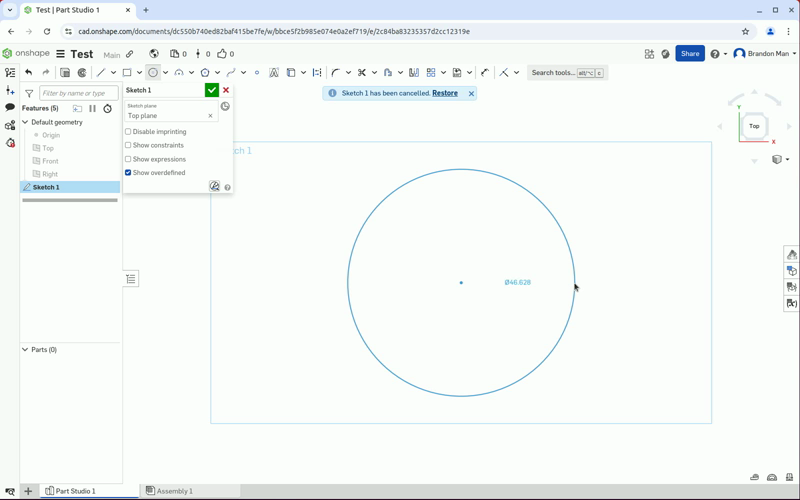
mouse_move(459, 269)
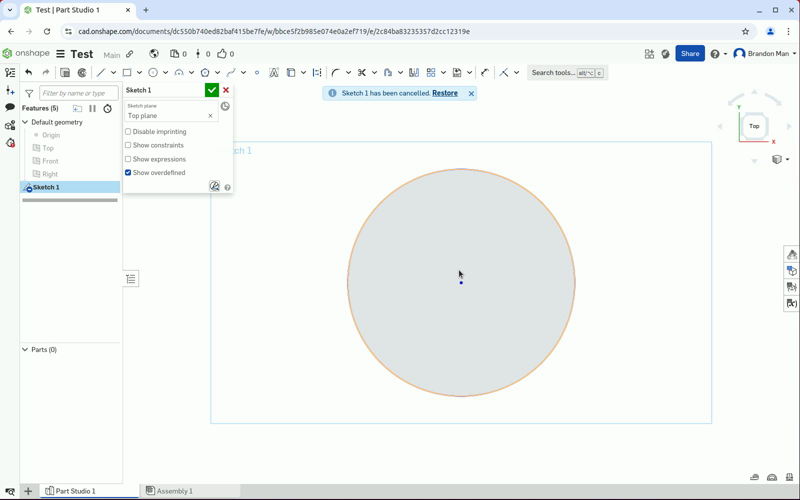
click(459, 269)
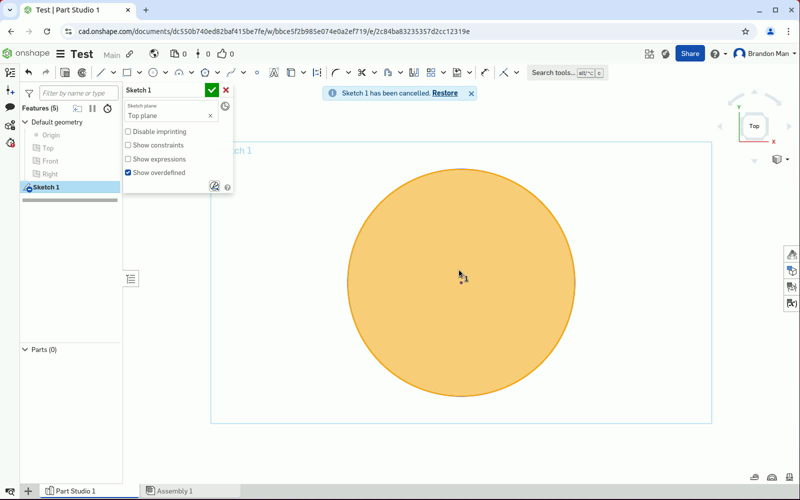
mouse_move(73, 352)
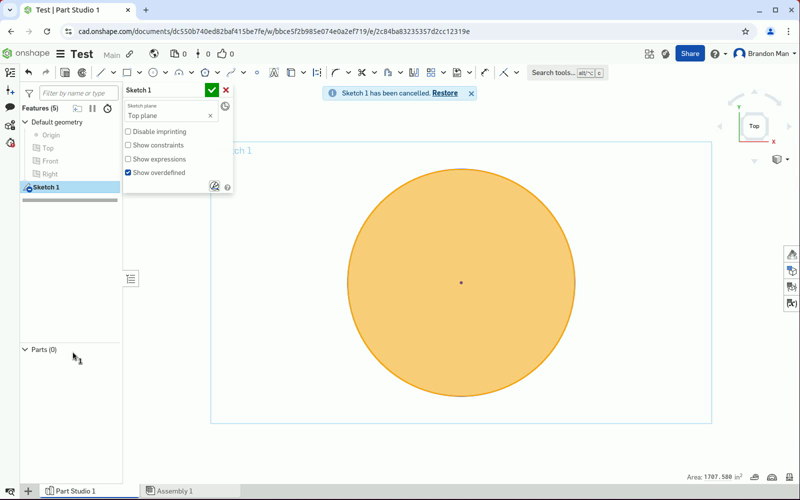
key(shift+y)
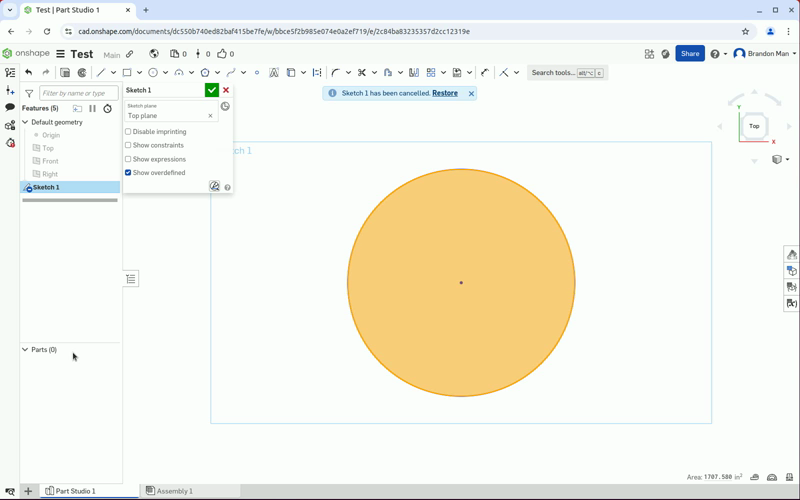
key(shift+e)
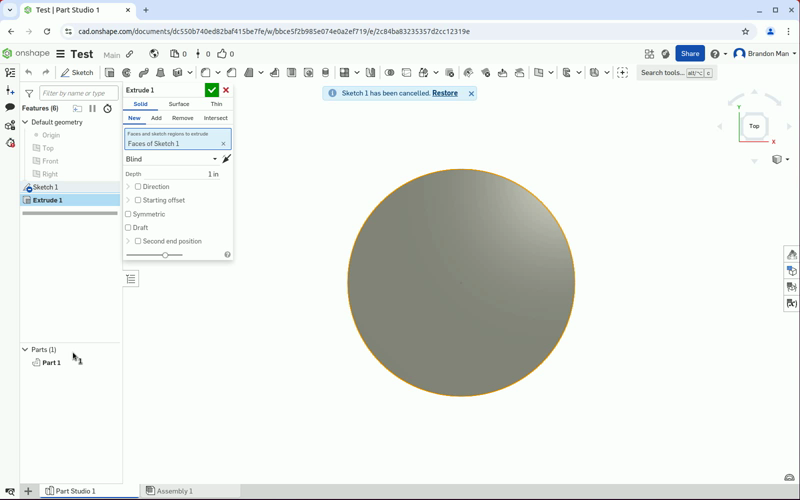
mouse_move(143, 106)
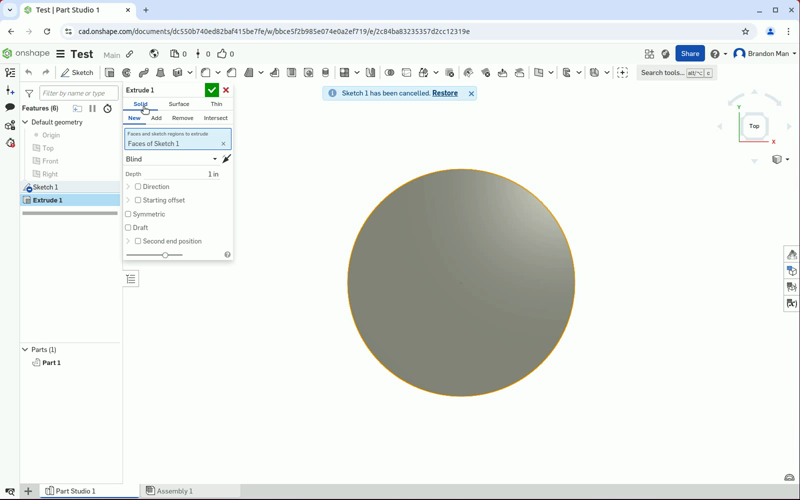
click(143, 106)
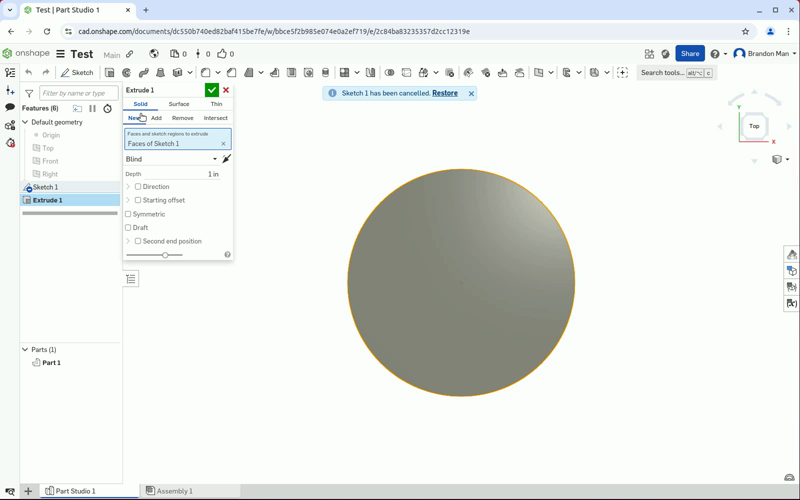
mouse_move(137, 120)
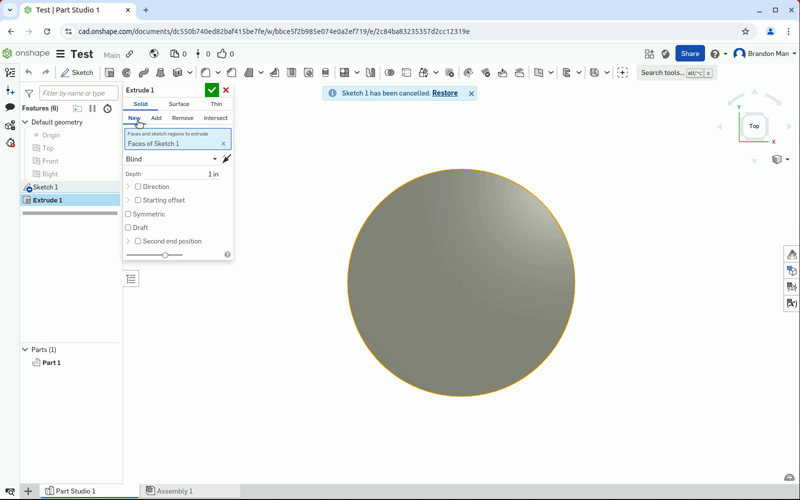
click(137, 120)
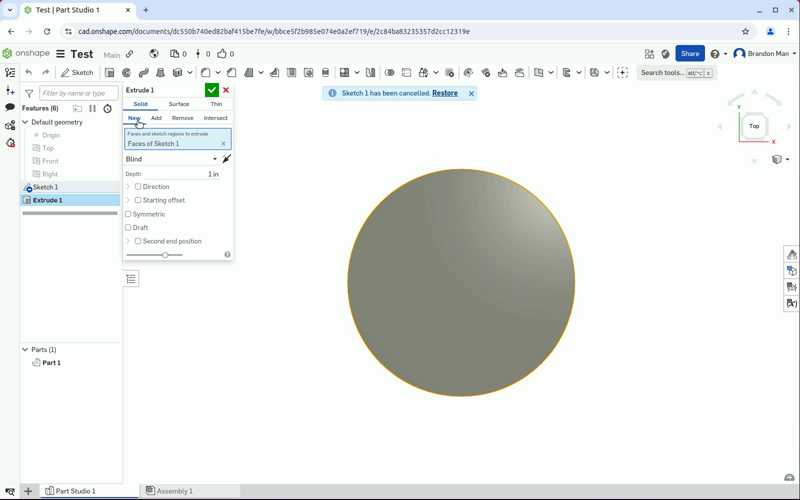
key(tab, 4)
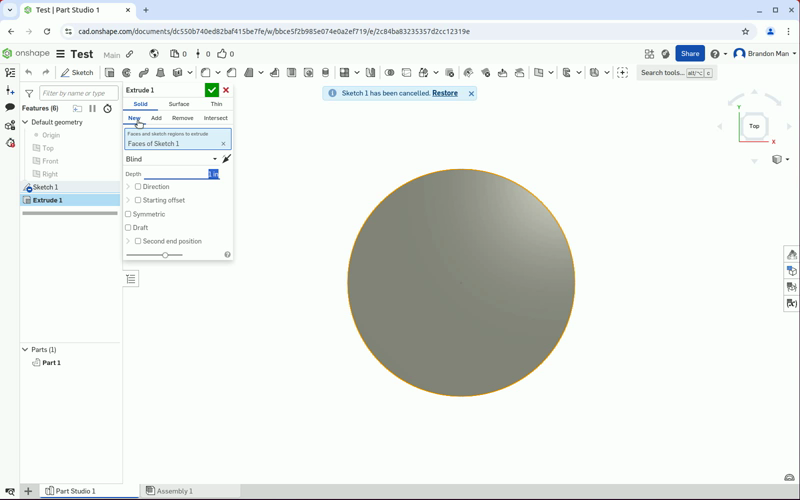
text(17.331)
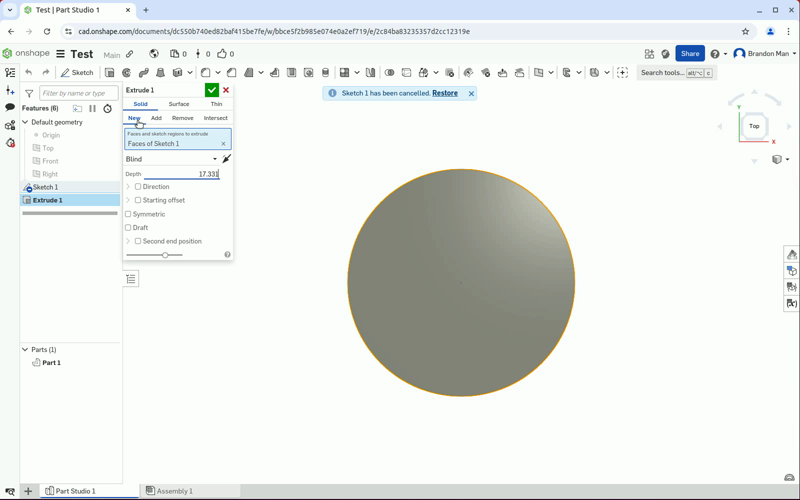
key(enter)
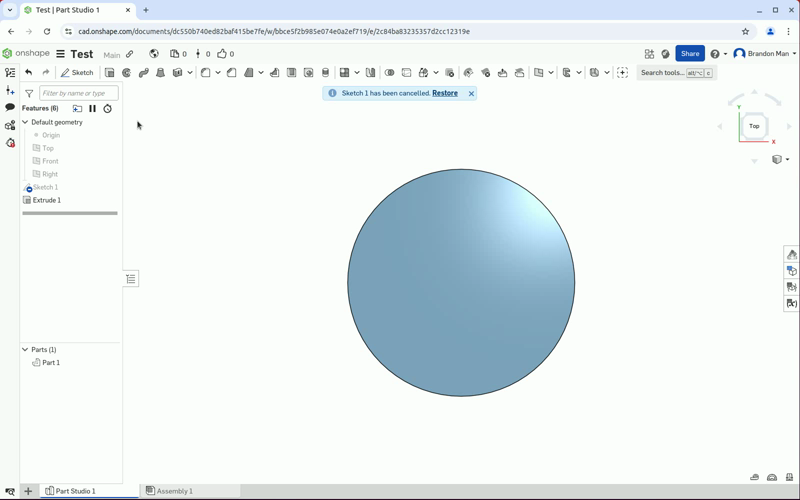
key(shift+h)
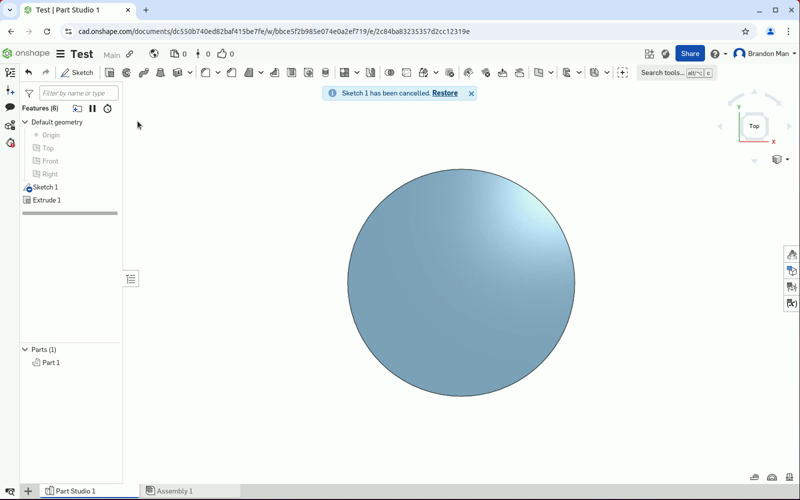
key(shift+h)
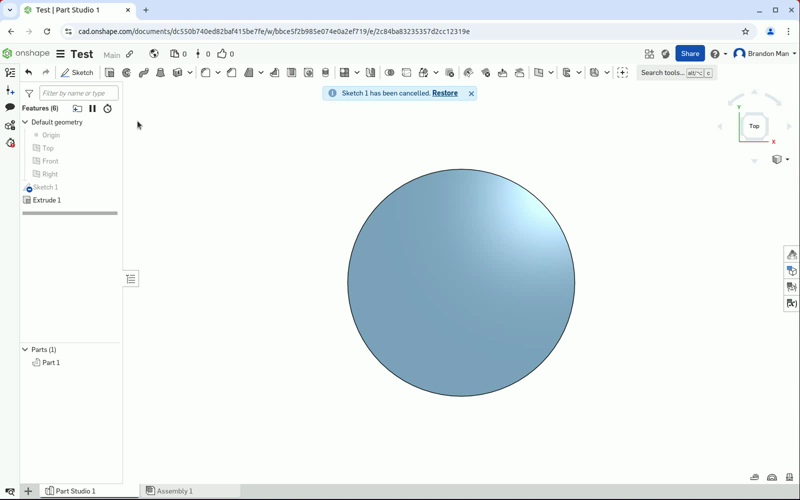
mouse_move(73, 189)
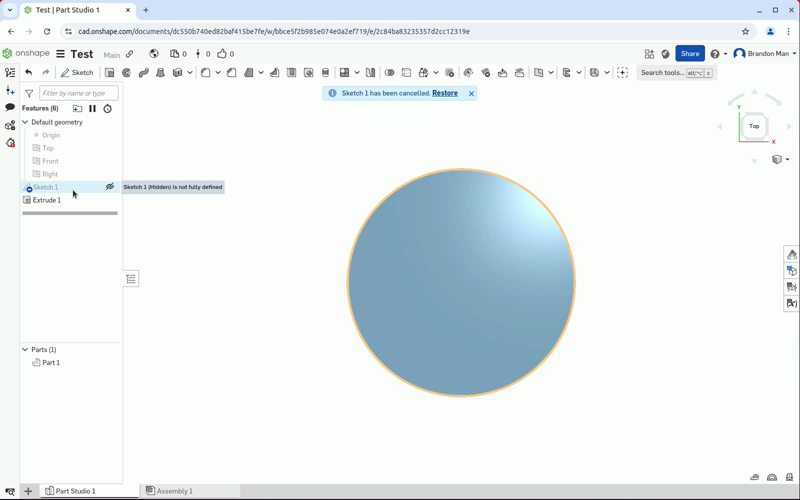
click(73, 189)
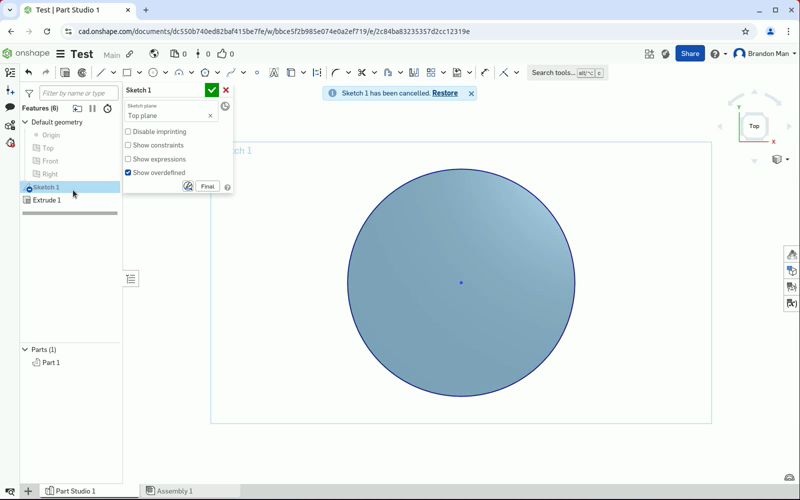
mouse_move(229, 92)
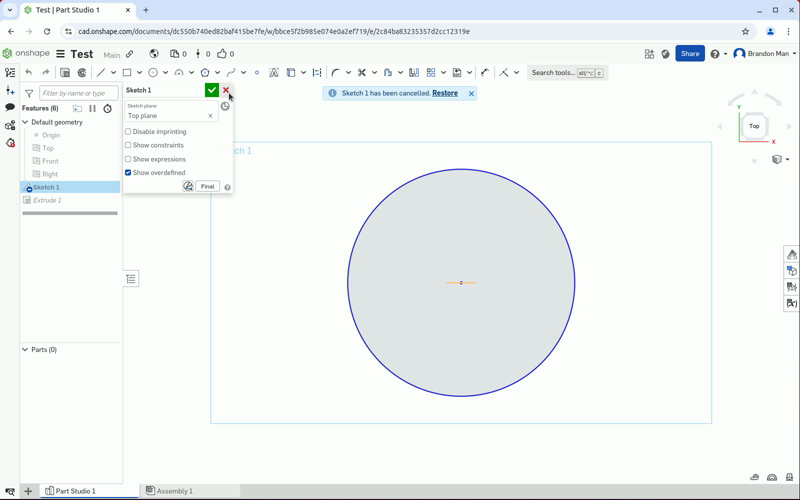
click(229, 92)
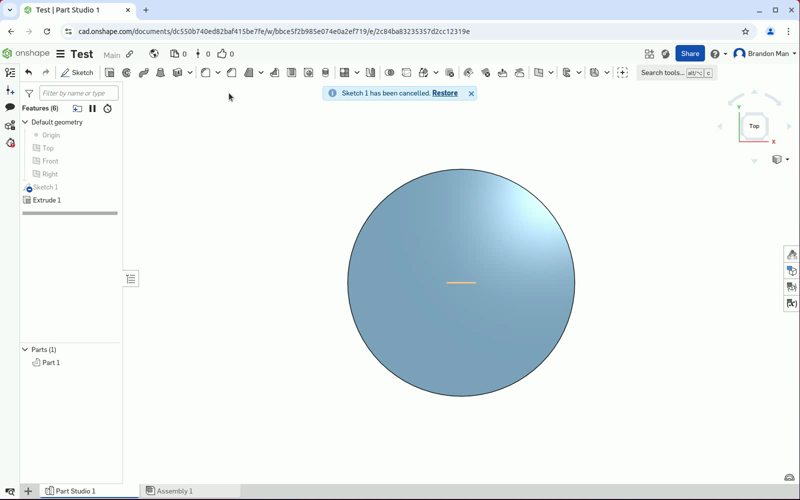
mouse_move(541, 75)
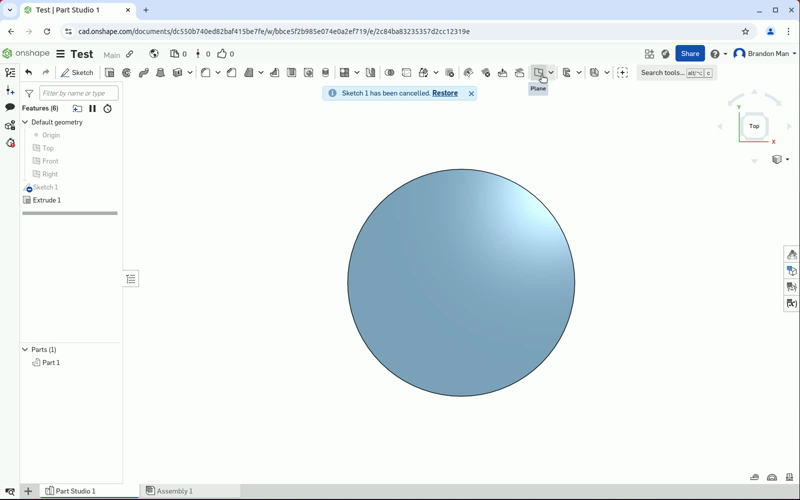
click(541, 75)
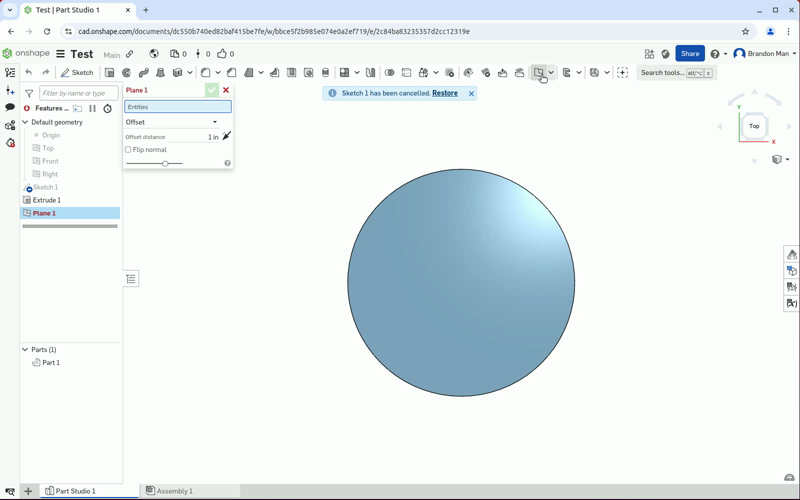
mouse_move(73, 150)
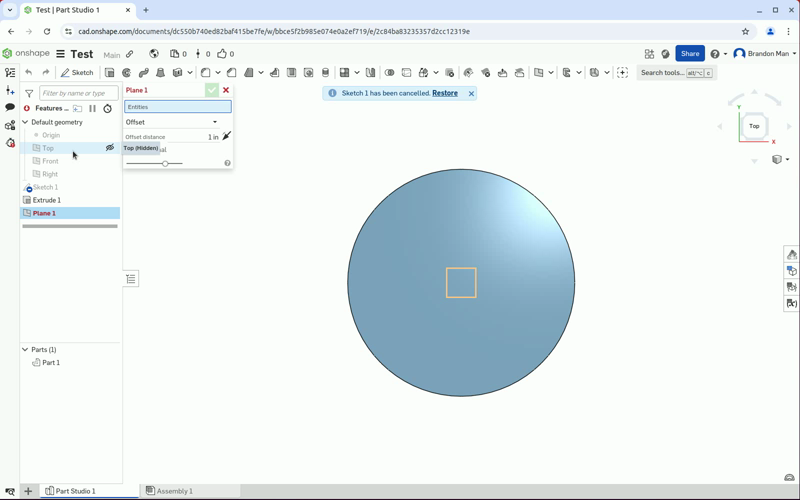
click(73, 150)
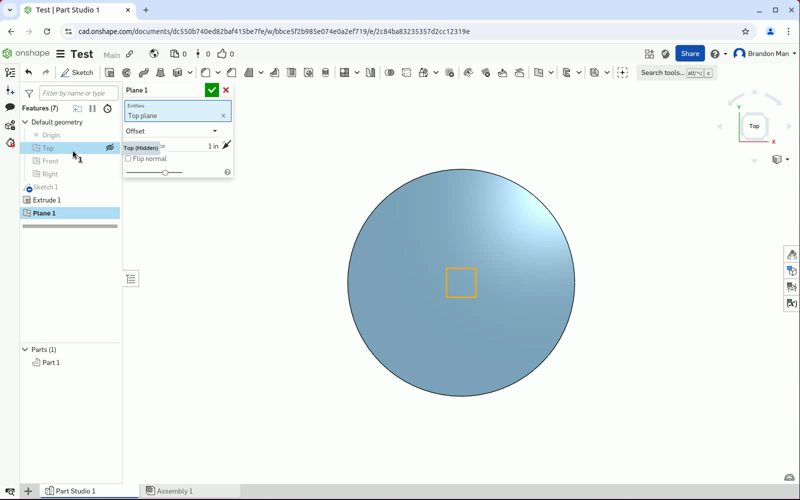
key(tab, 2)
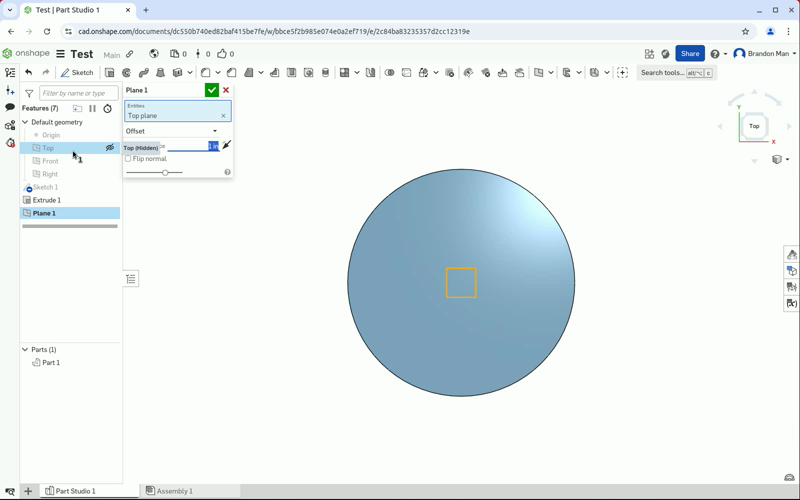
text(17.316)
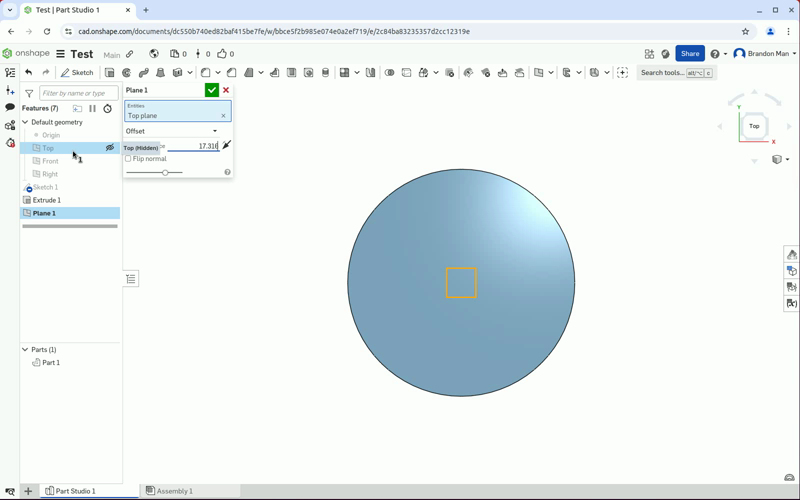
key(enter, 2)
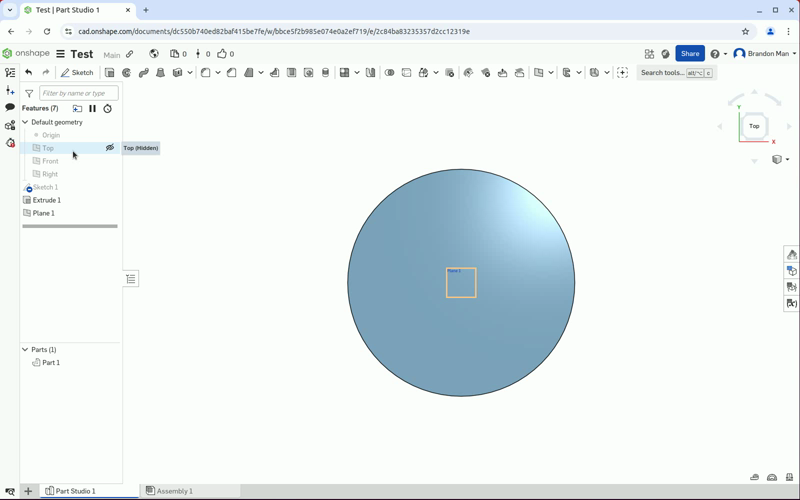
key(shift+s)
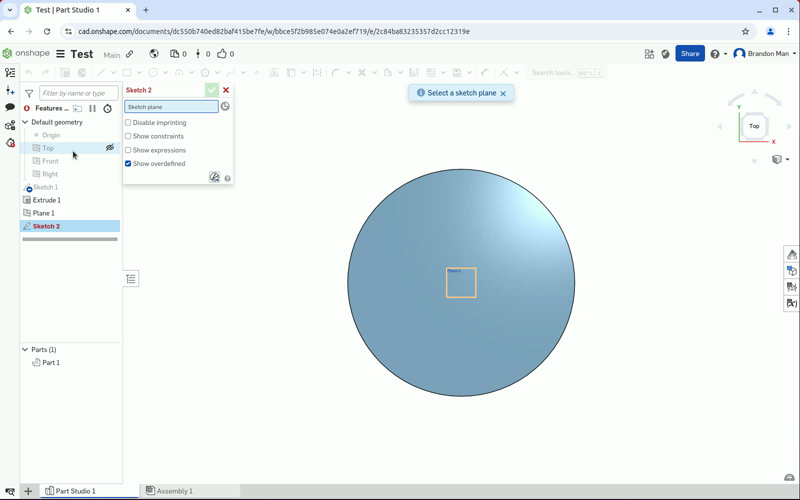
mouse_move(73, 215)
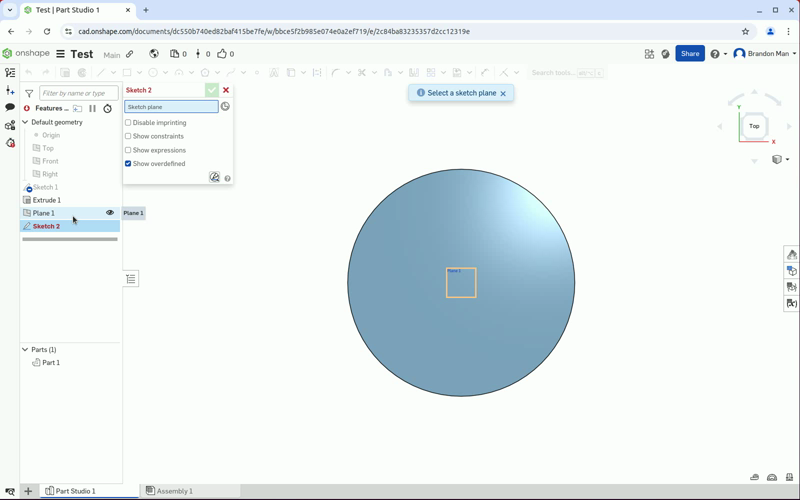
click(73, 215)
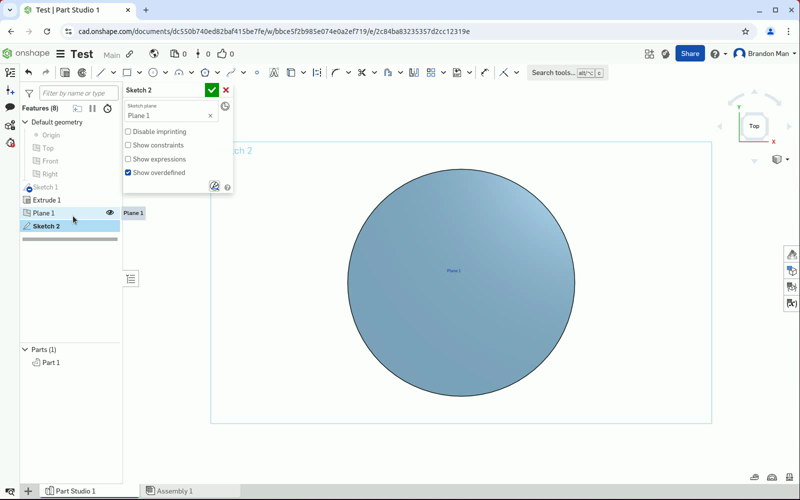
mouse_move(73, 352)
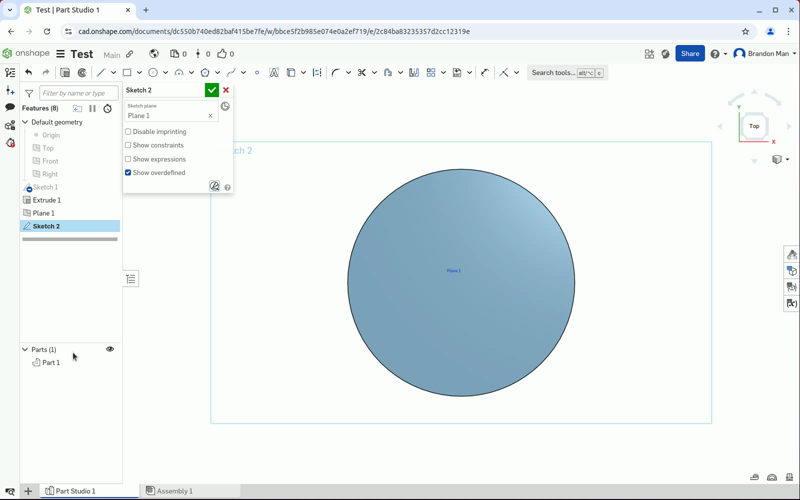
key(y)
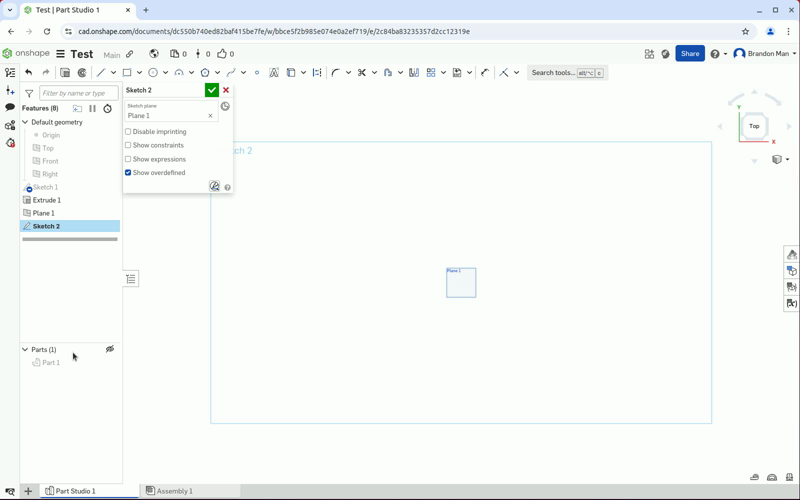
key(c)
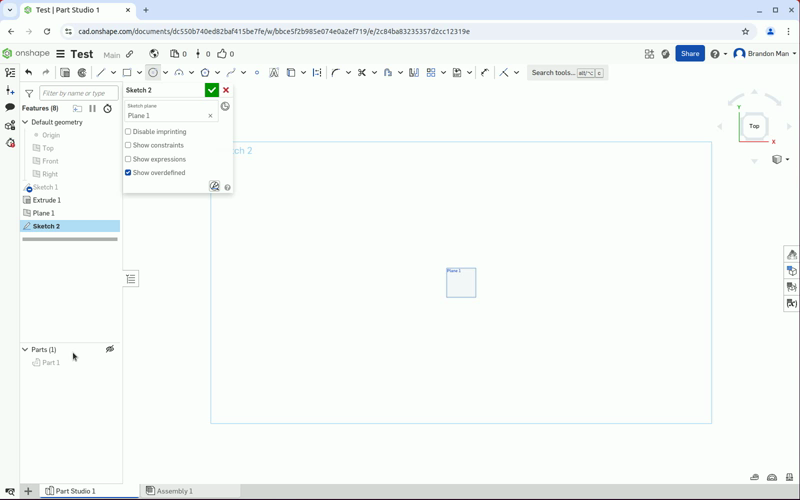
key_down(shift)
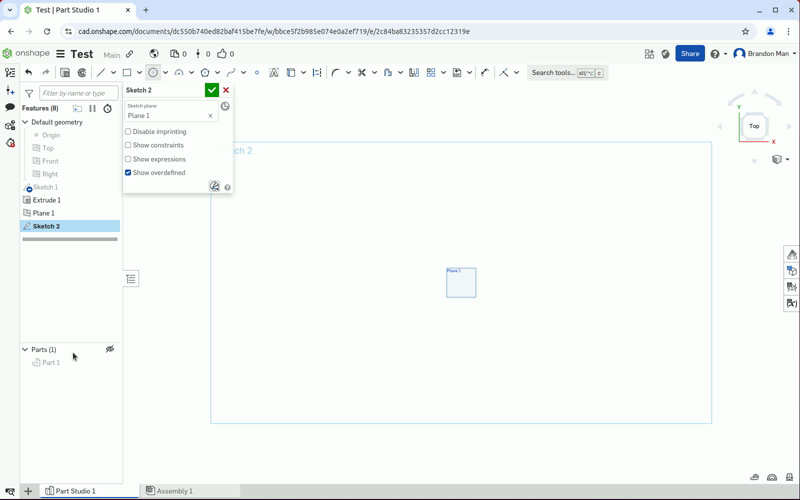
mouse_move(461, 226)
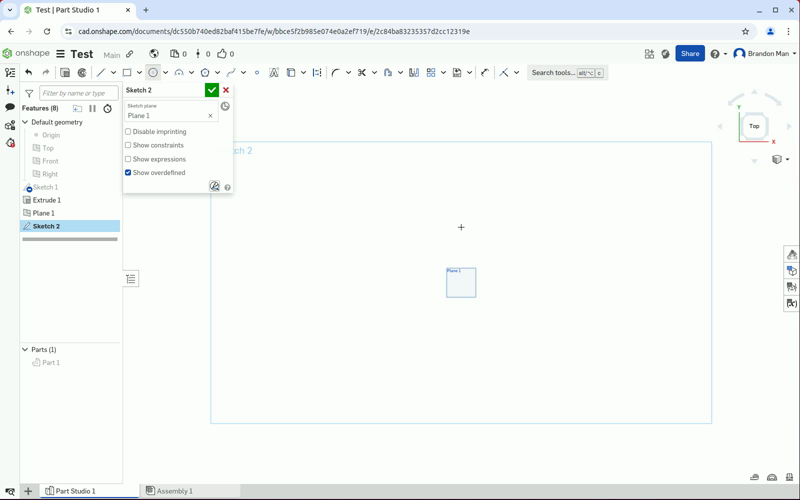
click(461, 226)
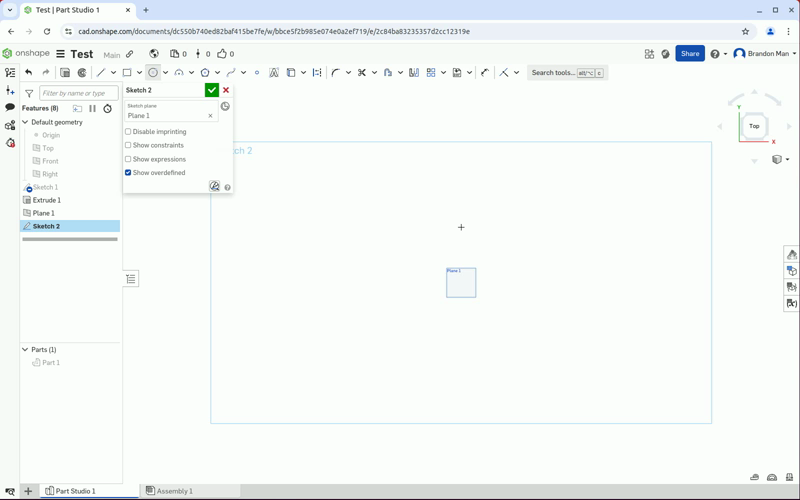
key_up(shift)
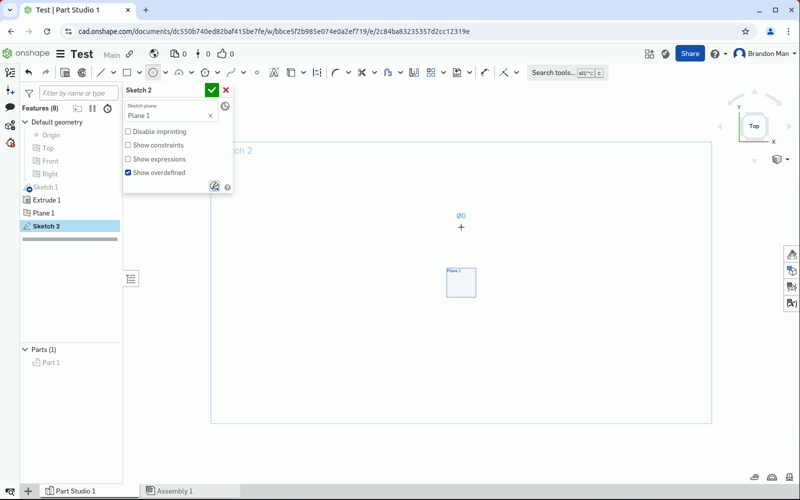
mouse_move(467, 226)
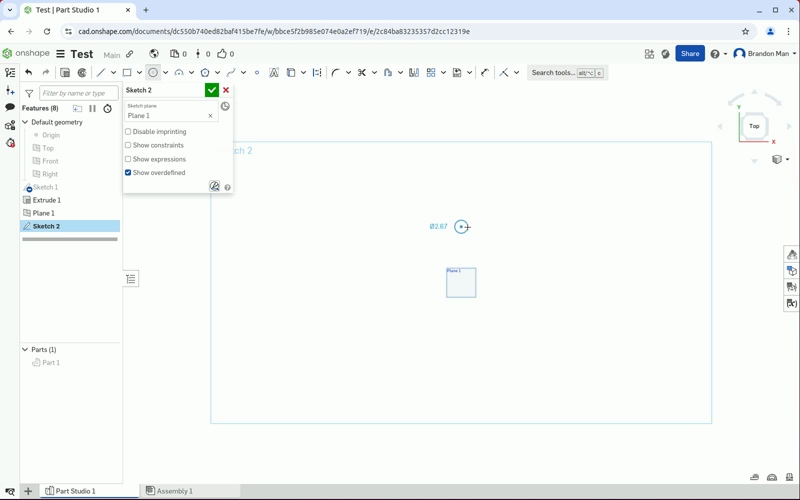
click(467, 226)
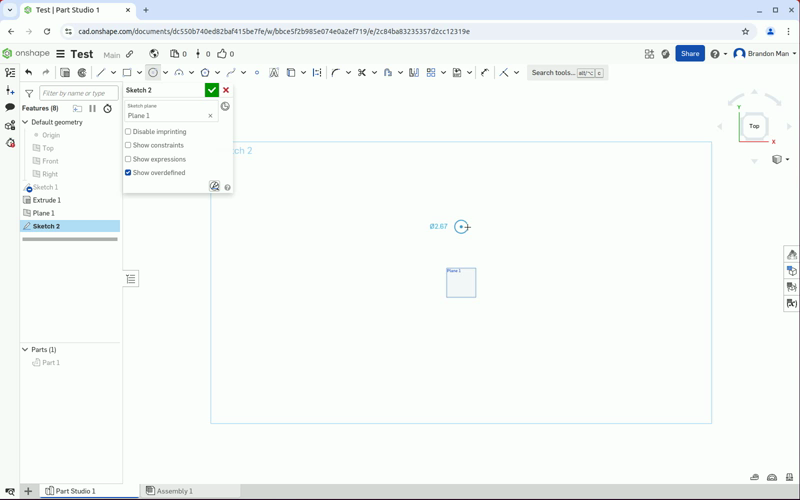
key(esc)
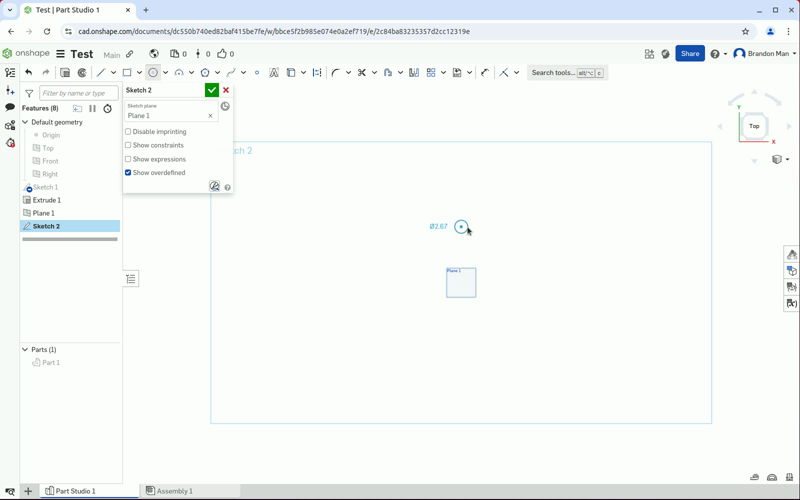
mouse_move(457, 224)
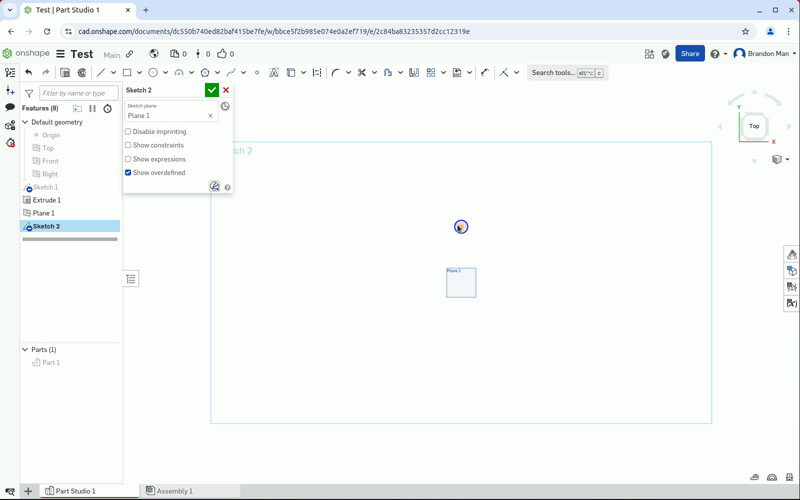
scroll(6)
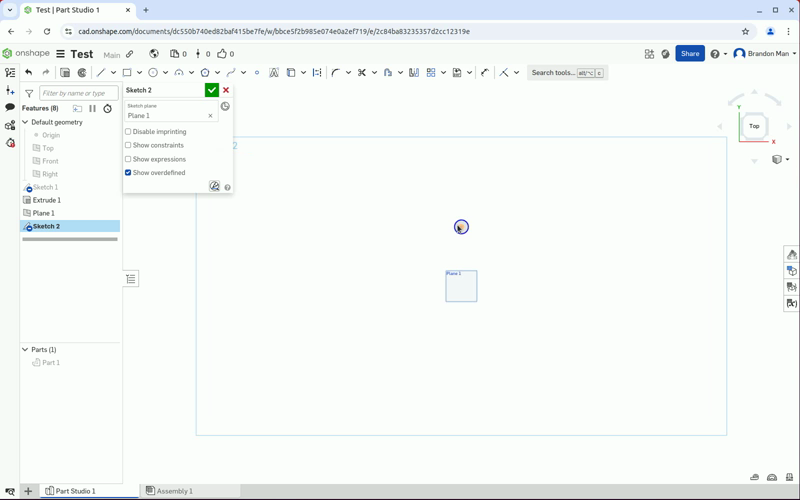
scroll(6)
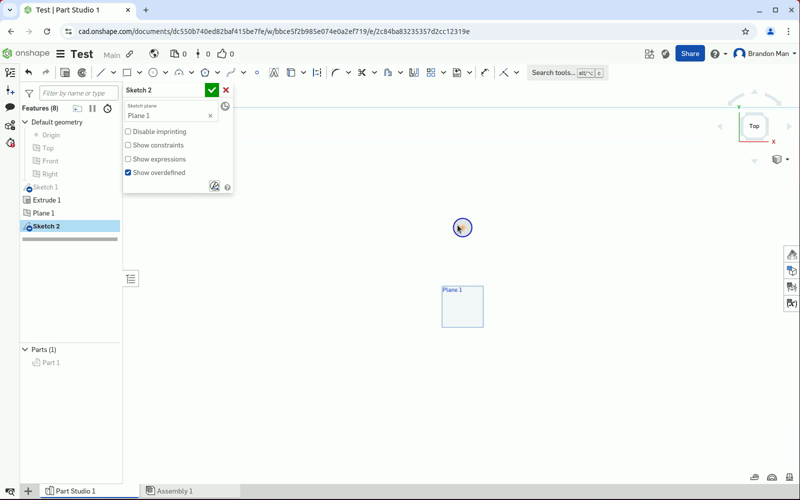
scroll(6)
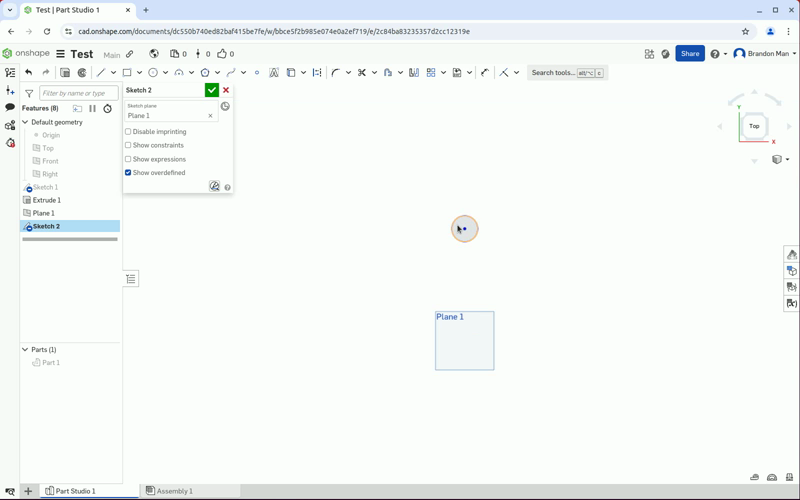
scroll(6)
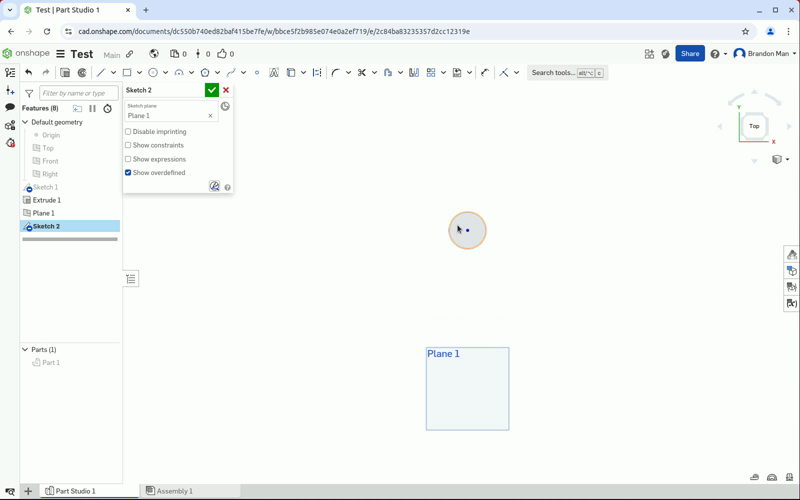
scroll(6)
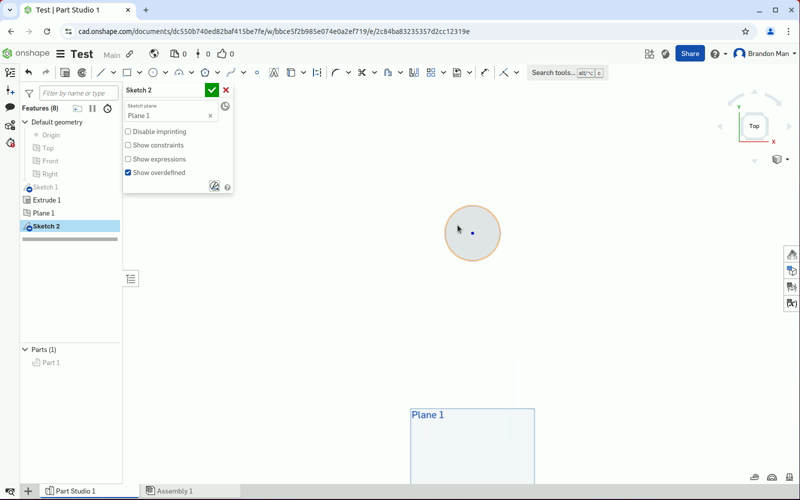
scroll(6)
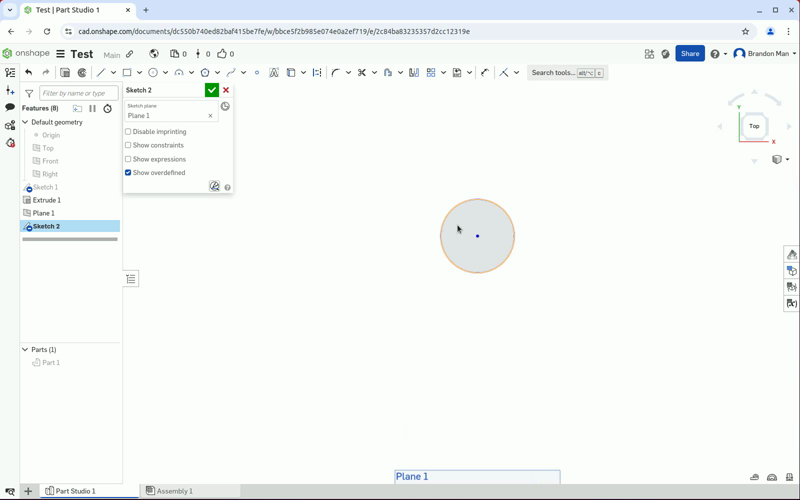
scroll(6)
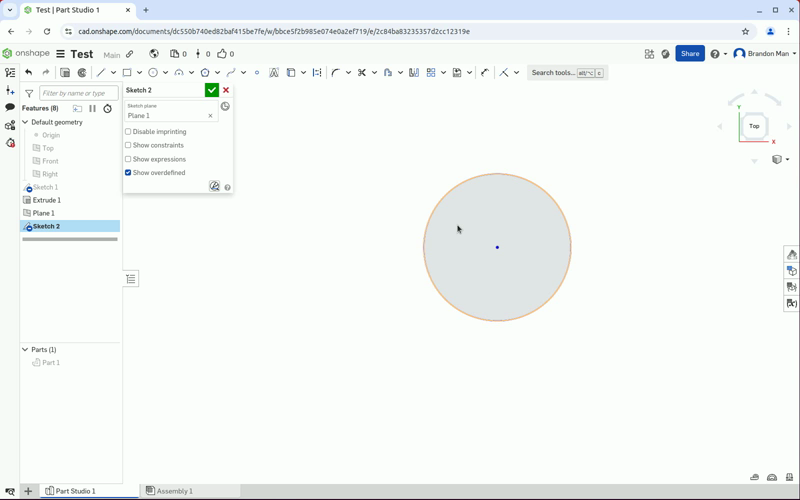
click(457, 224)
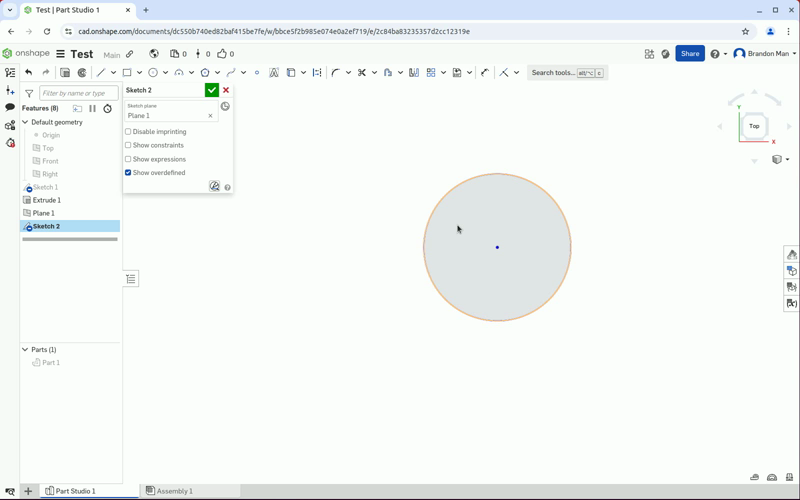
scroll(-6)
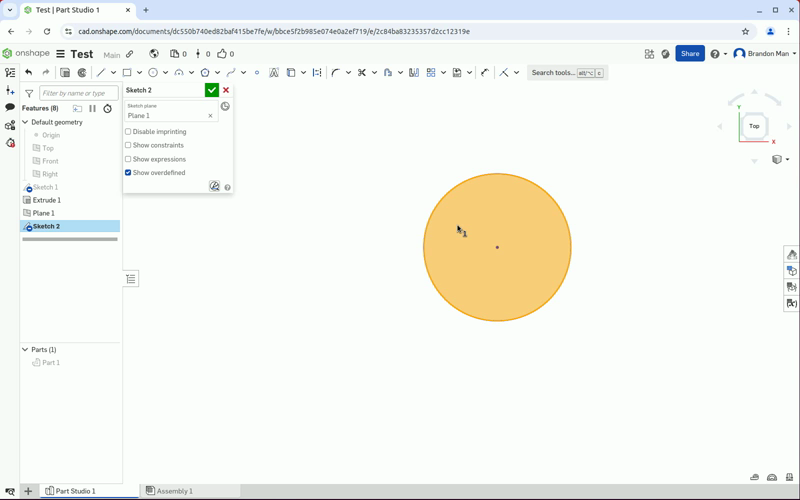
scroll(-6)
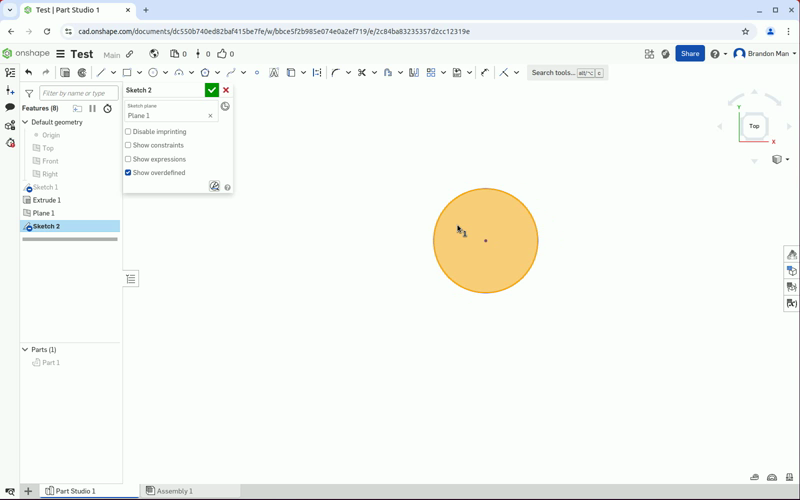
scroll(-6)
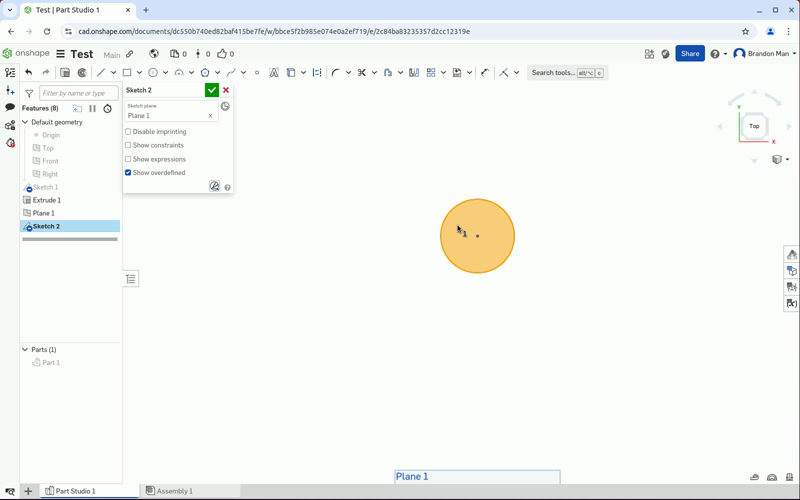
scroll(-6)
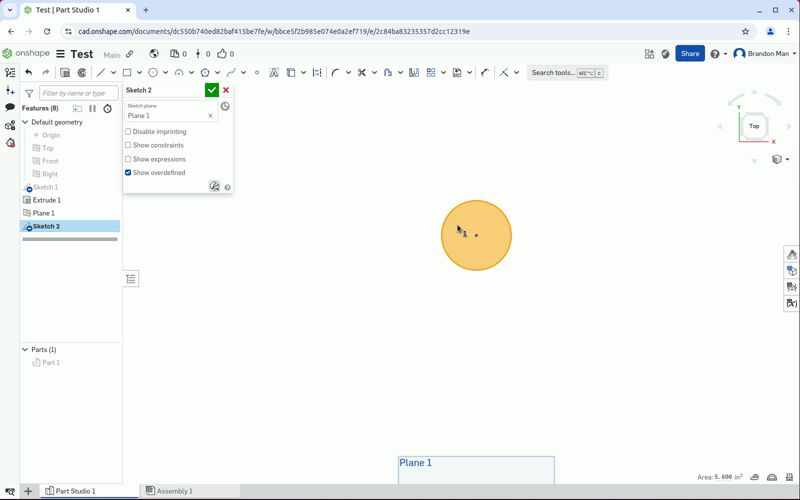
scroll(-6)
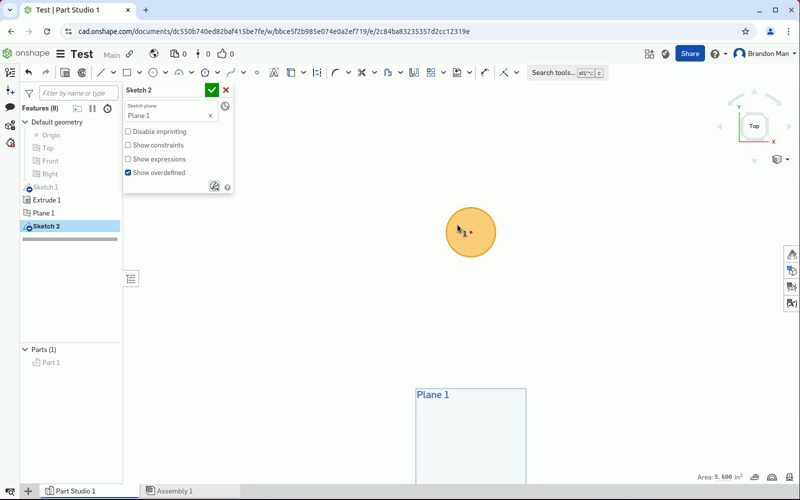
scroll(-6)
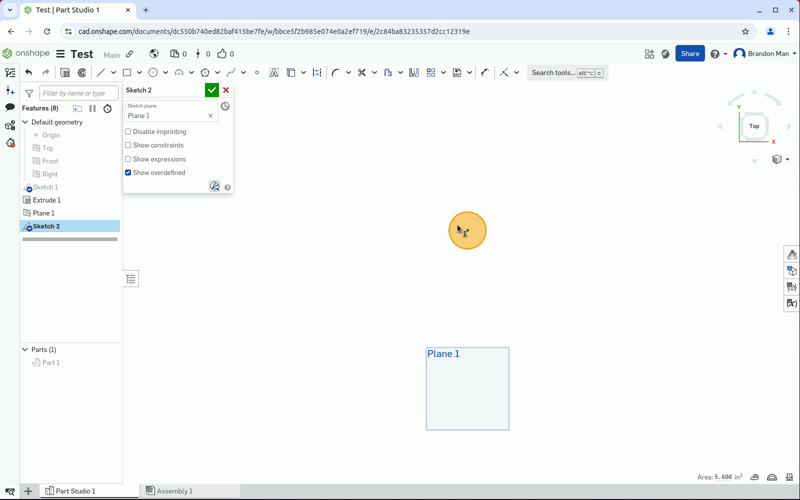
scroll(-6)
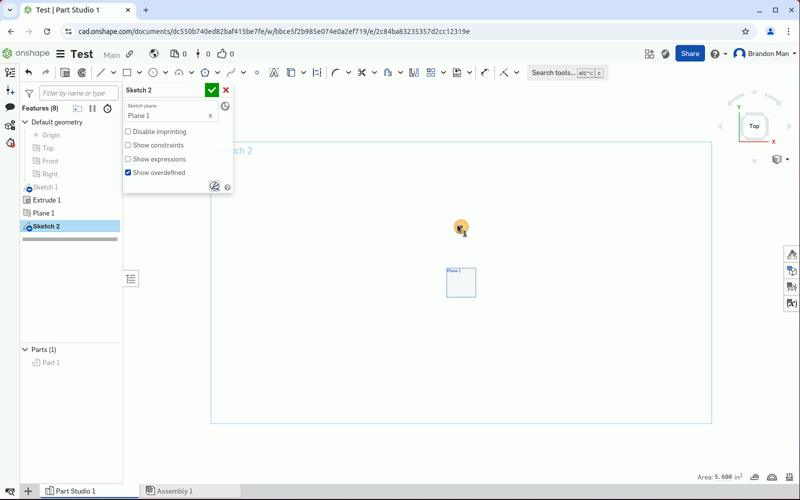
mouse_move(73, 352)
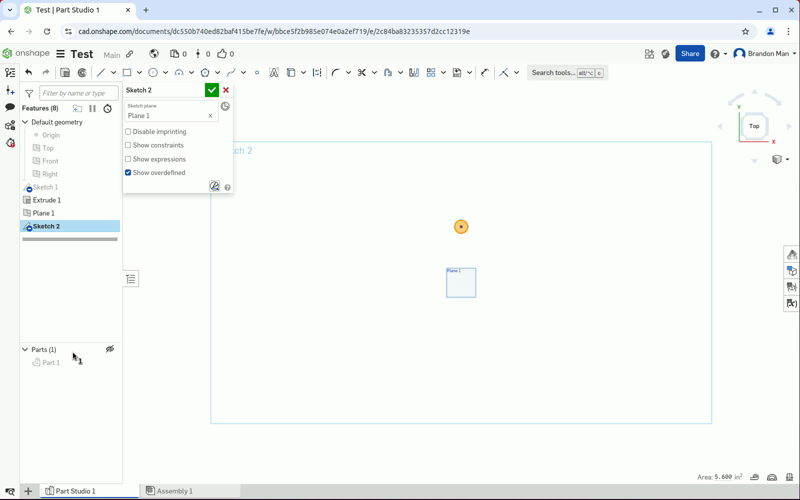
key(shift+y)
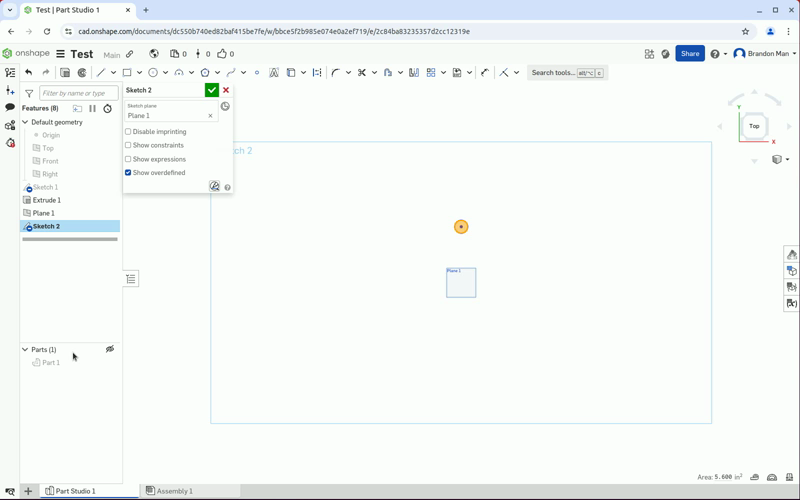
key(shift+e)
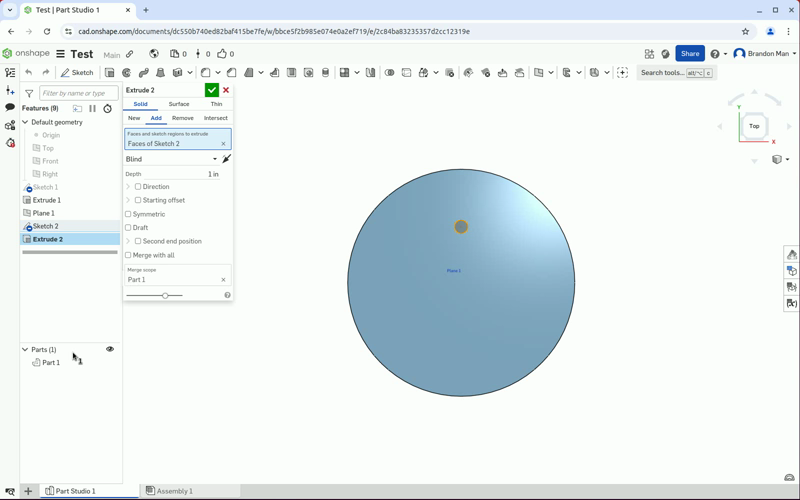
mouse_move(143, 106)
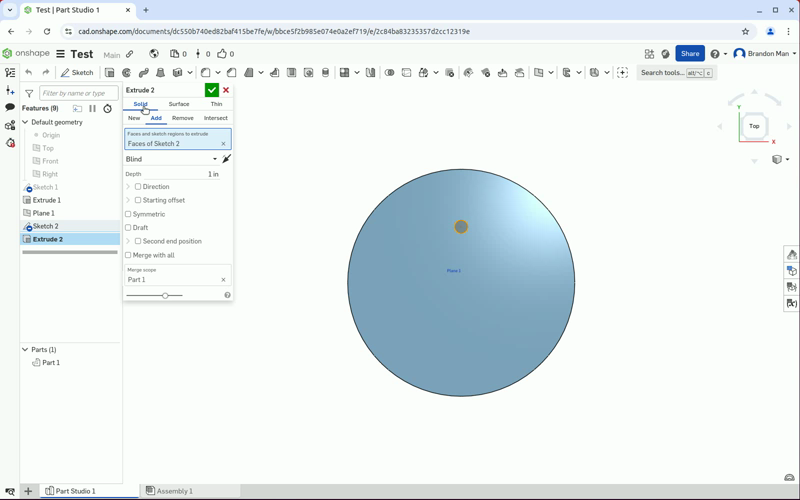
click(143, 106)
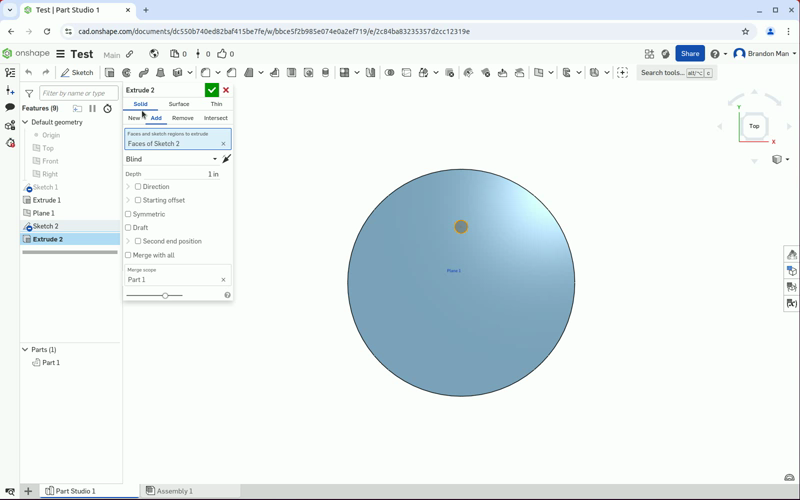
mouse_move(137, 120)
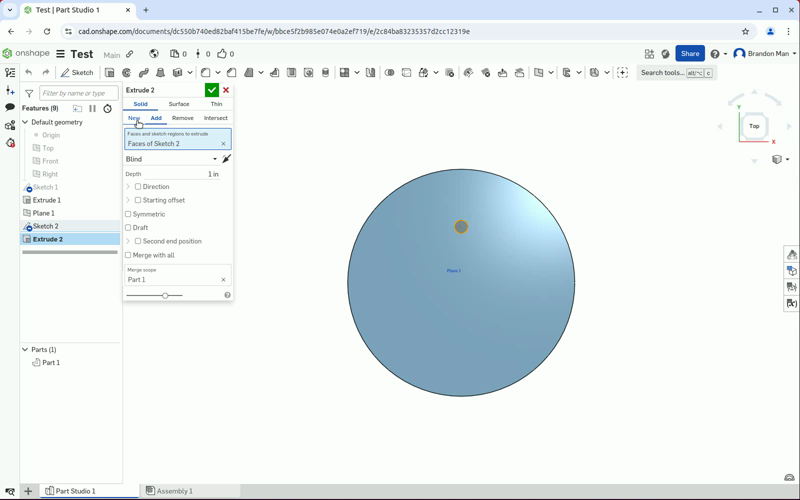
click(137, 120)
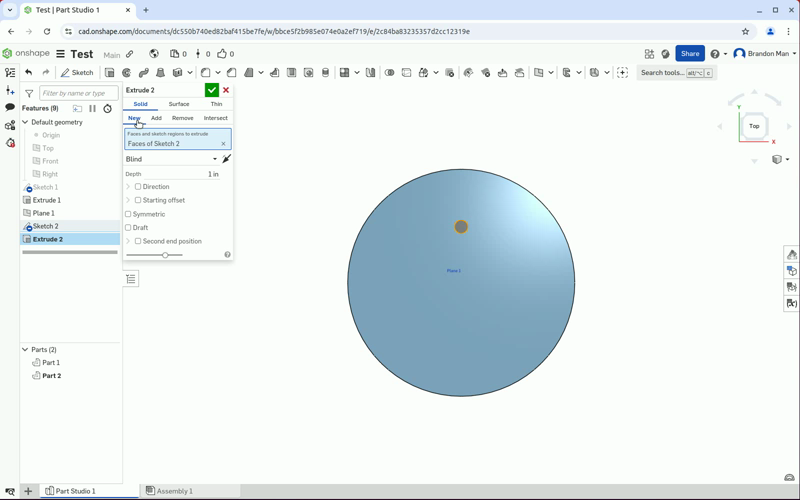
key(tab, 4)
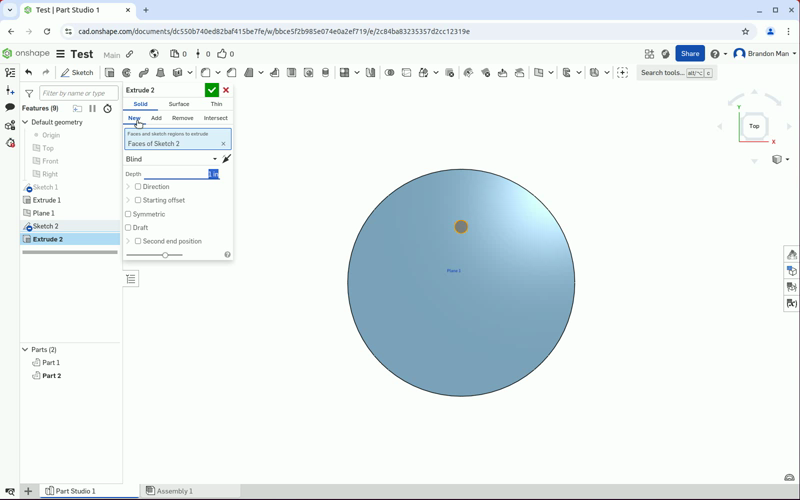
text(2.407)
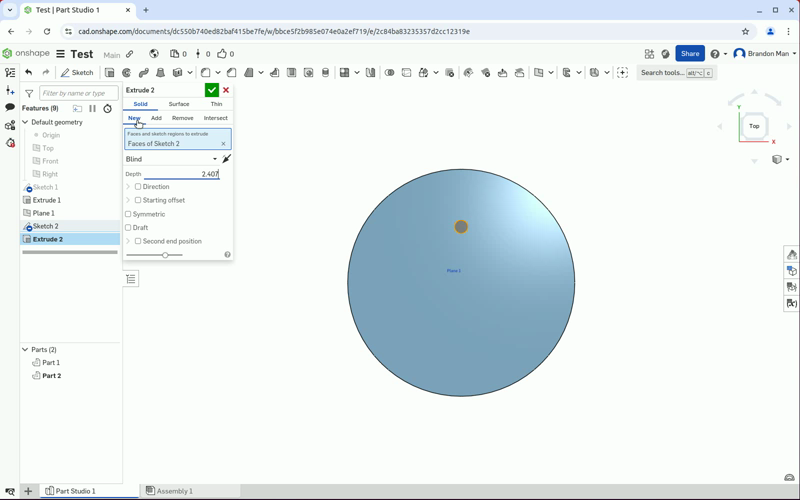
key(enter)
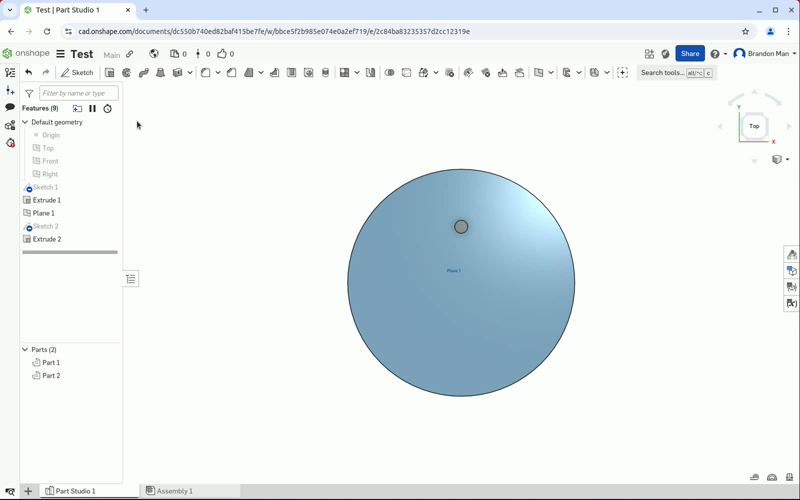
key(shift+h)
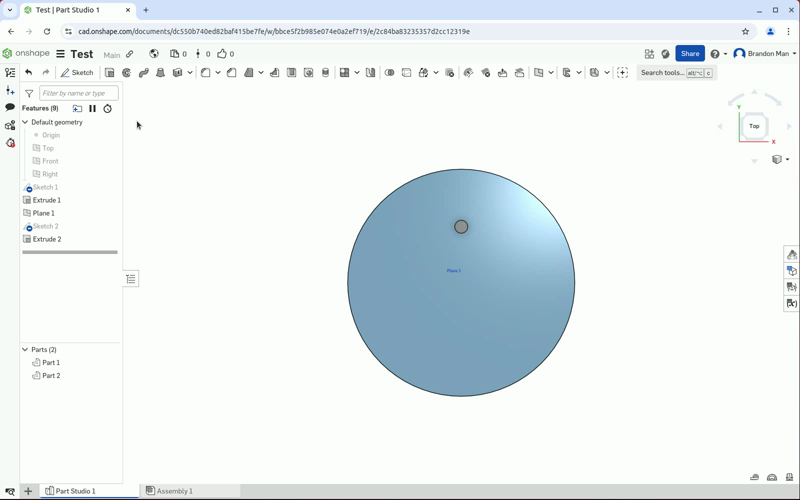
key(shift+h)
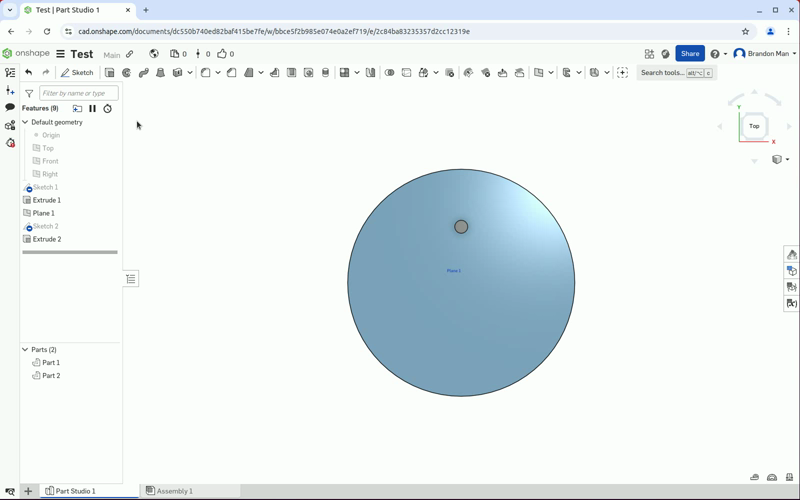
mouse_move(73, 189)
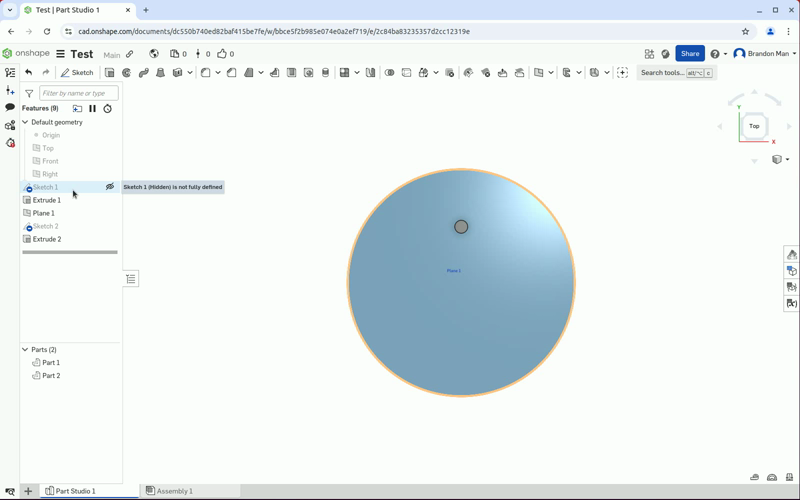
click(73, 189)
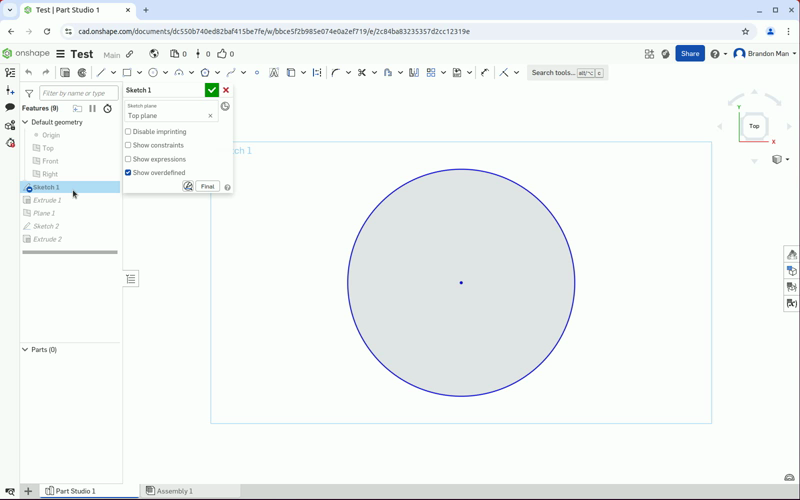
mouse_move(229, 92)
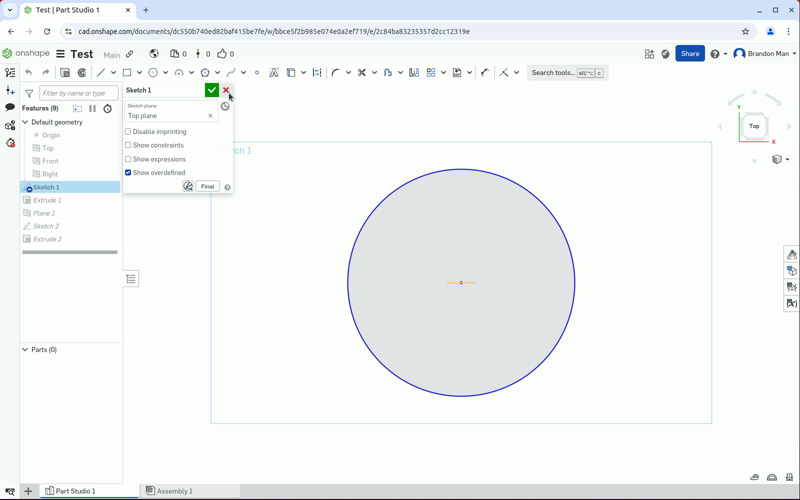
click(229, 92)
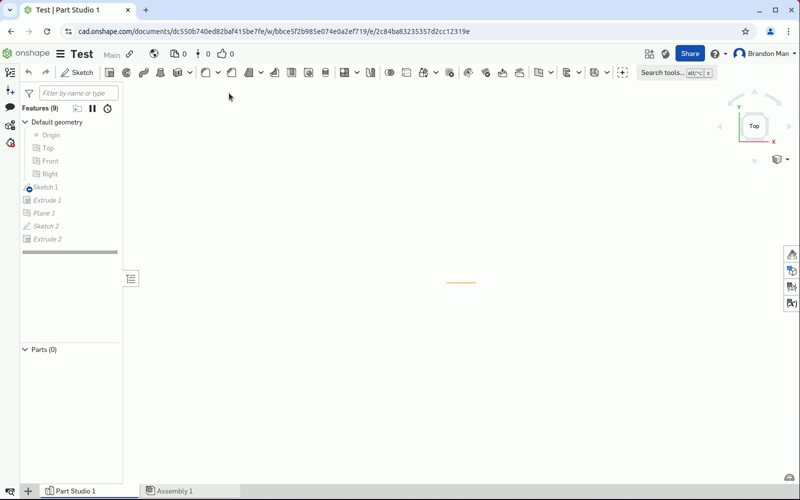
key(shift+s)
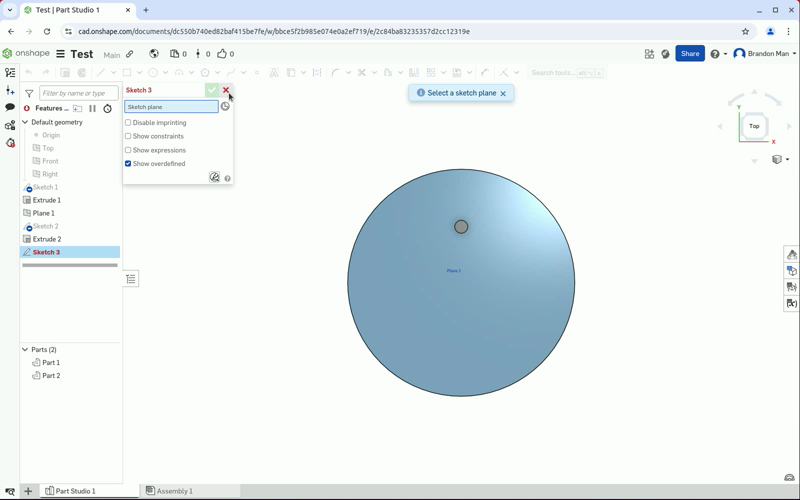
mouse_move(73, 215)
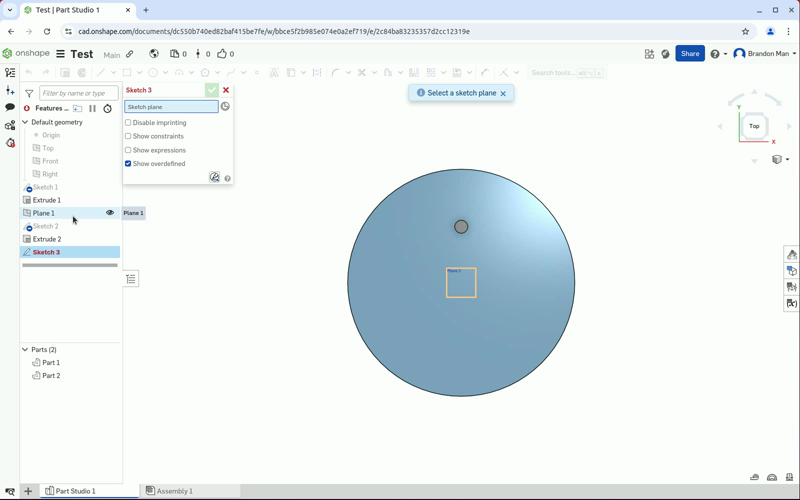
click(73, 215)
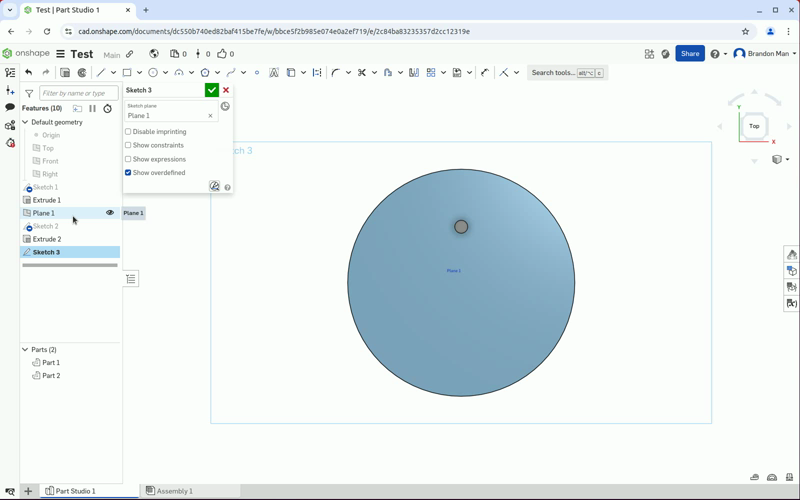
mouse_move(73, 352)
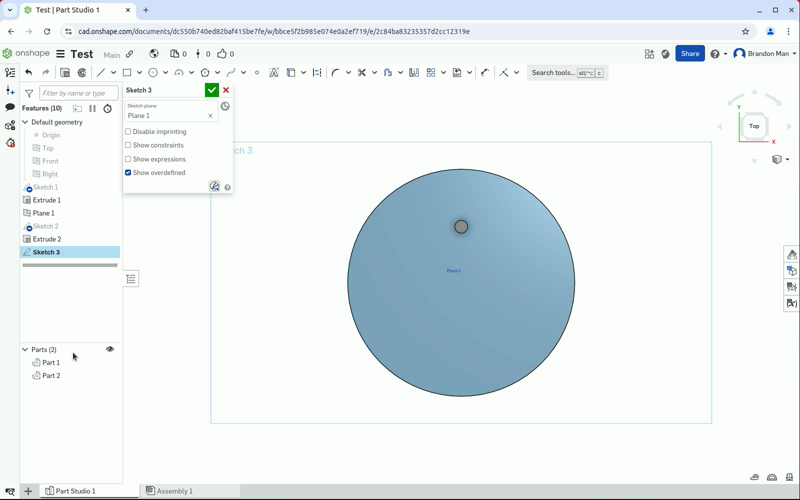
key(y)
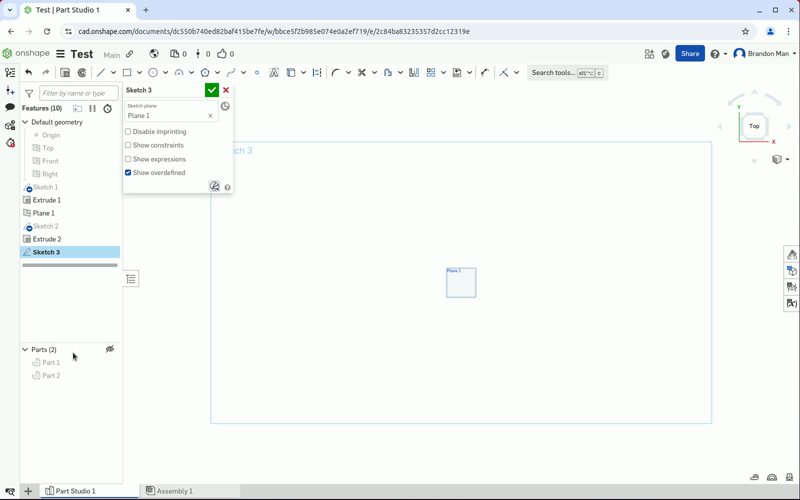
key(c)
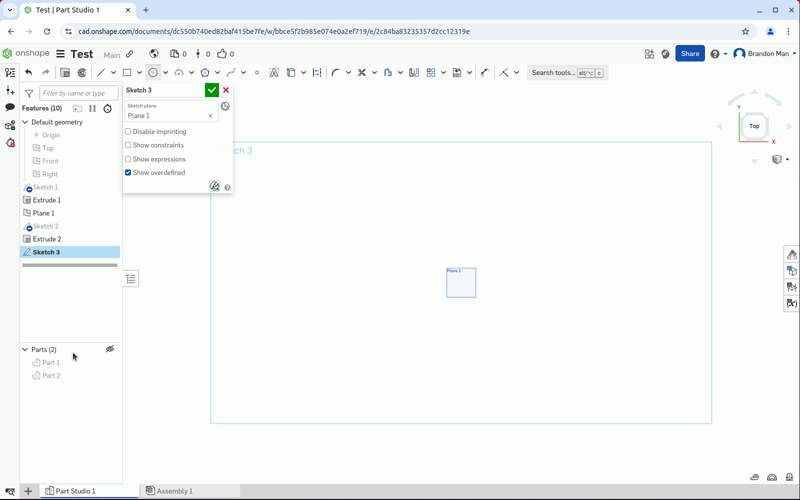
key_down(shift)
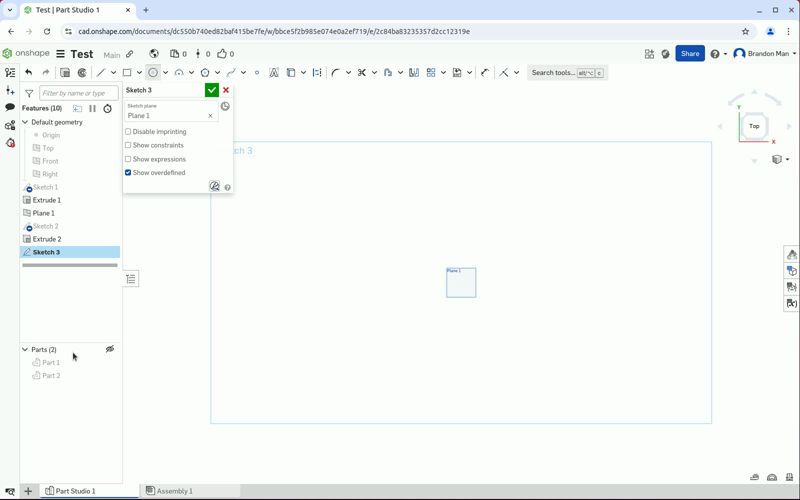
mouse_move(517, 282)
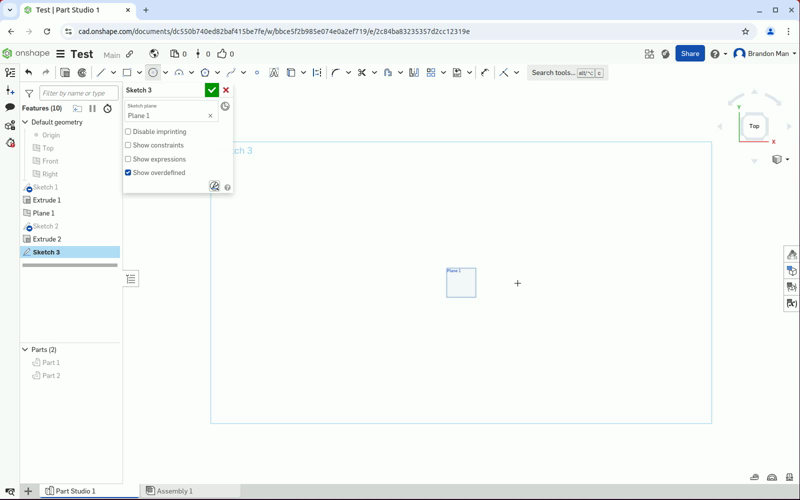
click(517, 282)
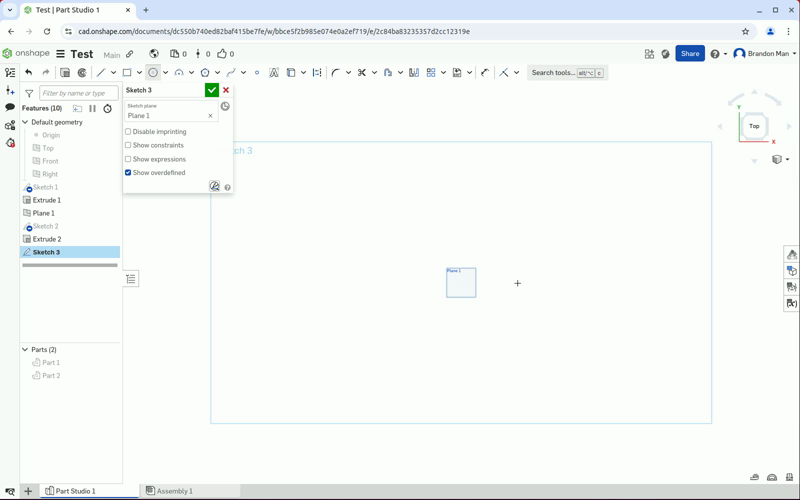
key_up(shift)
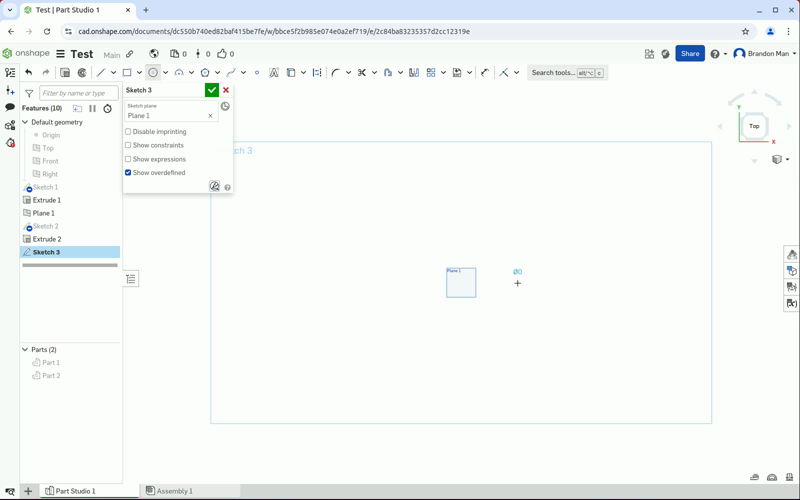
mouse_move(523, 282)
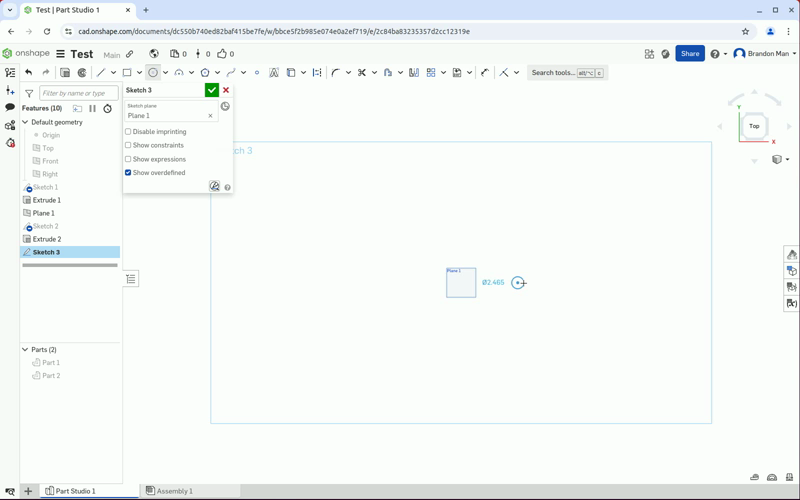
click(523, 282)
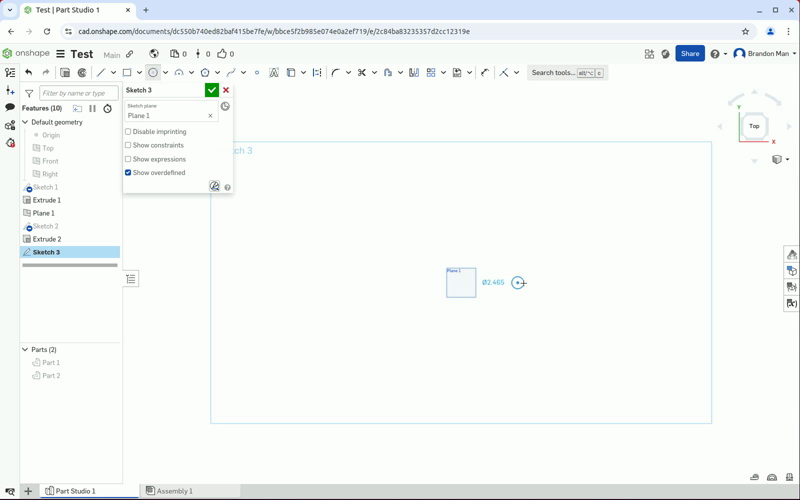
key(esc)
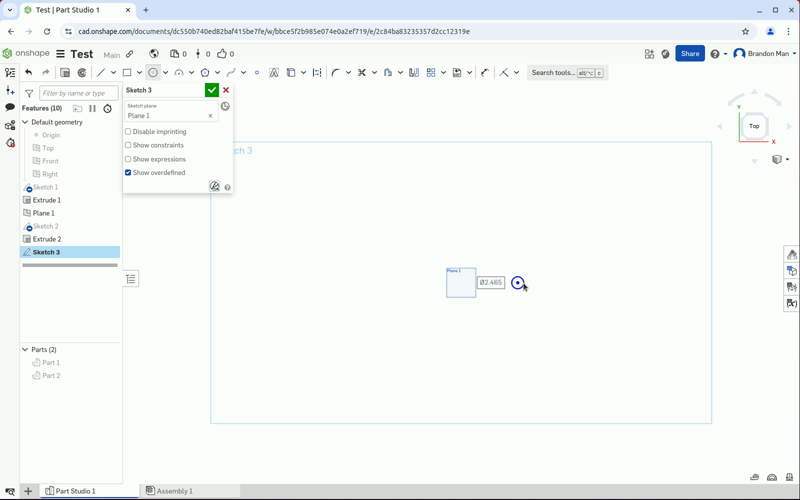
mouse_move(520, 280)
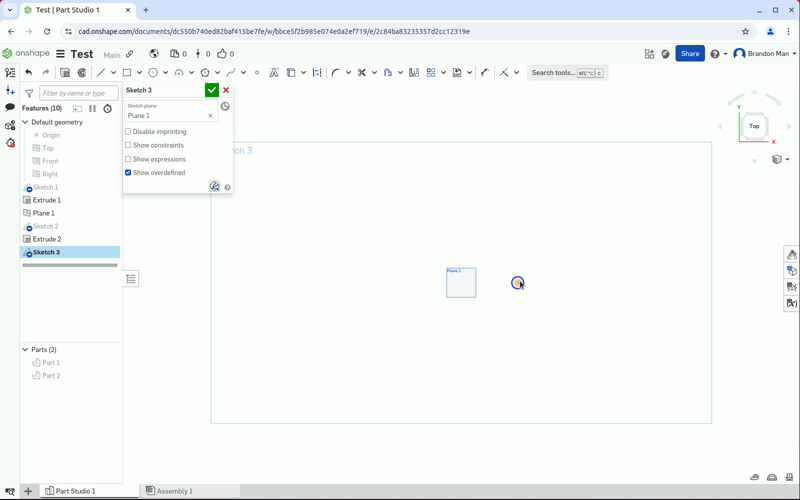
scroll(6)
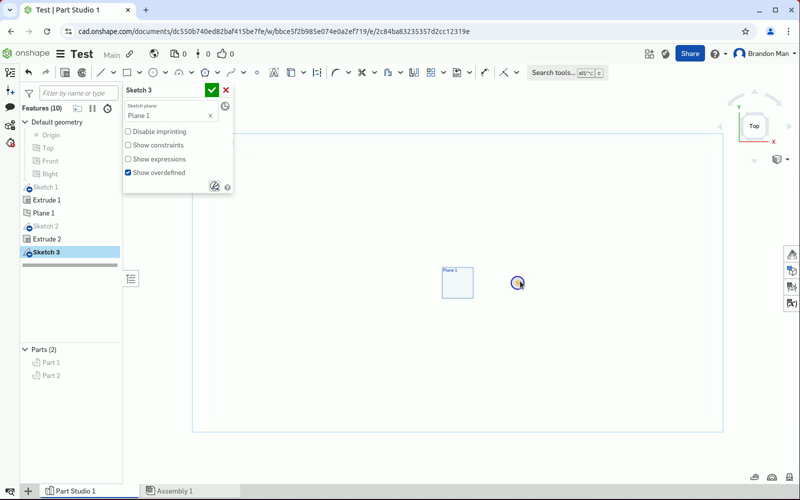
scroll(6)
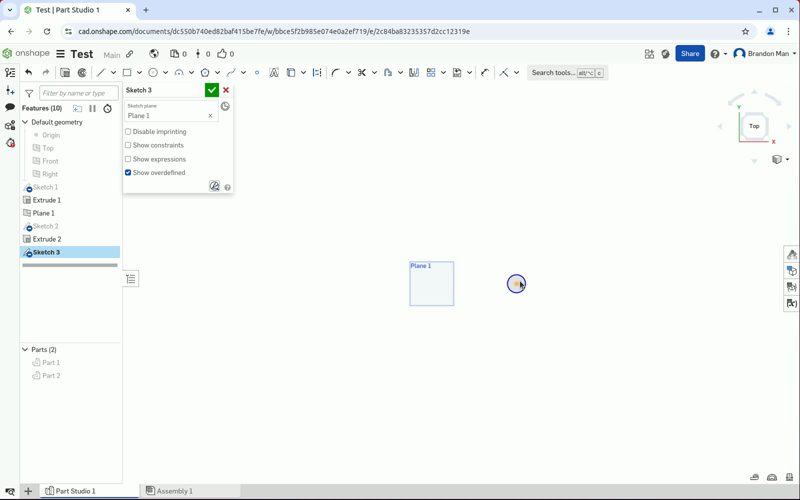
scroll(6)
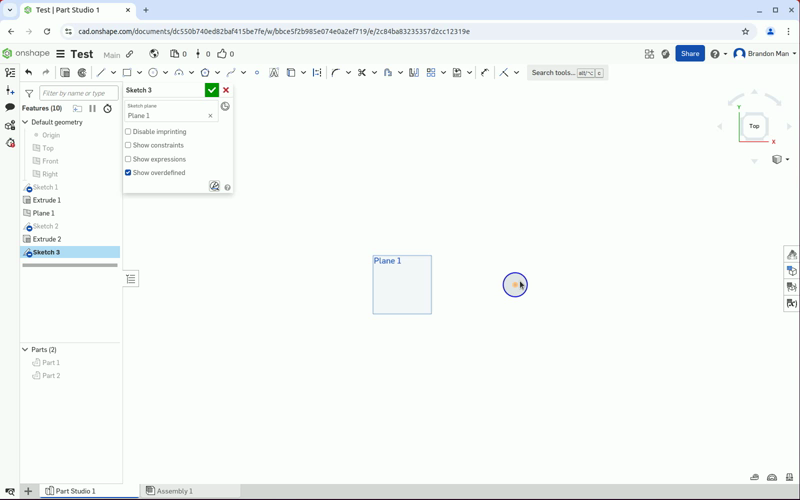
scroll(6)
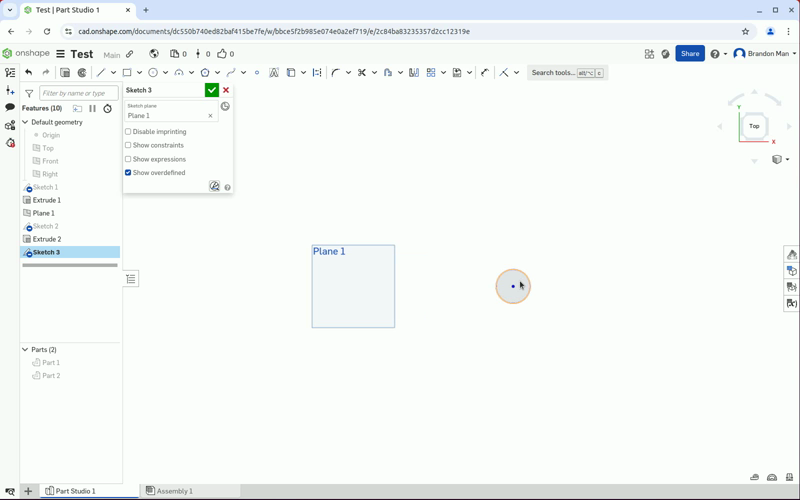
scroll(6)
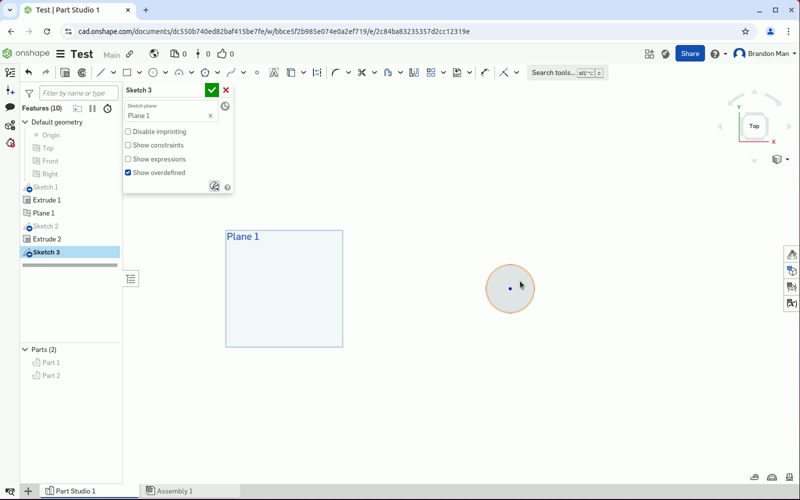
scroll(6)
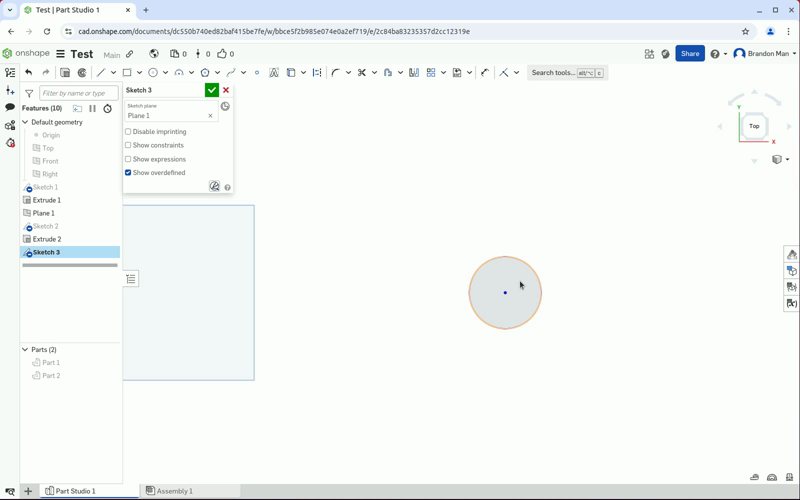
scroll(6)
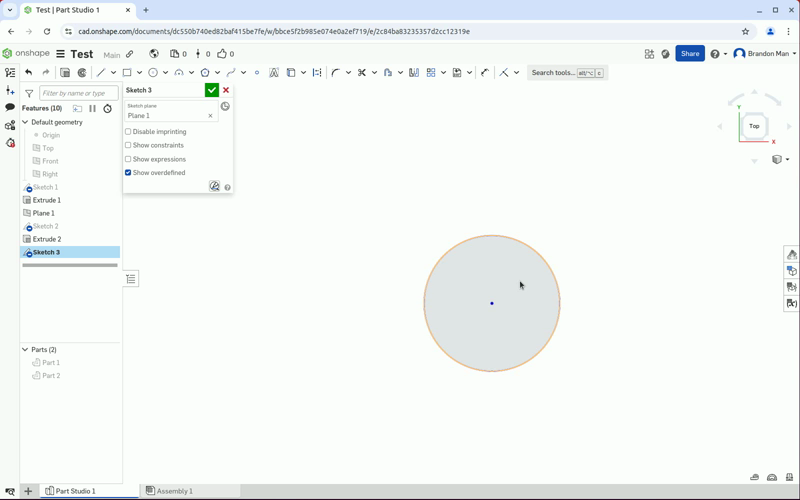
click(520, 280)
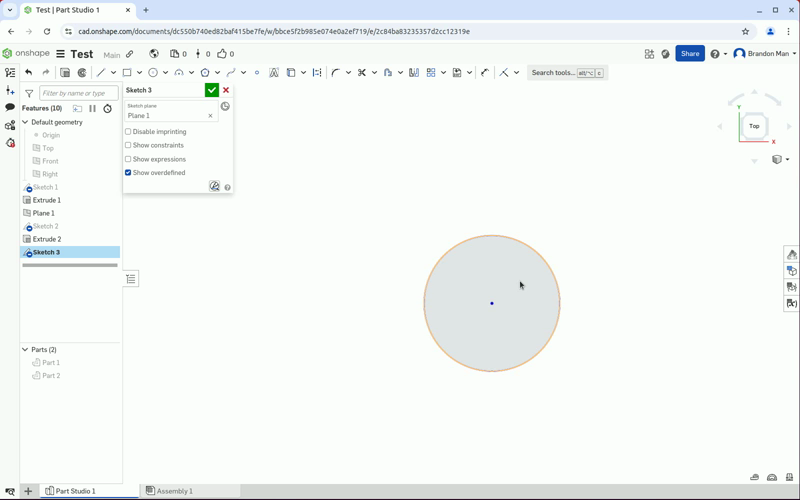
scroll(-6)
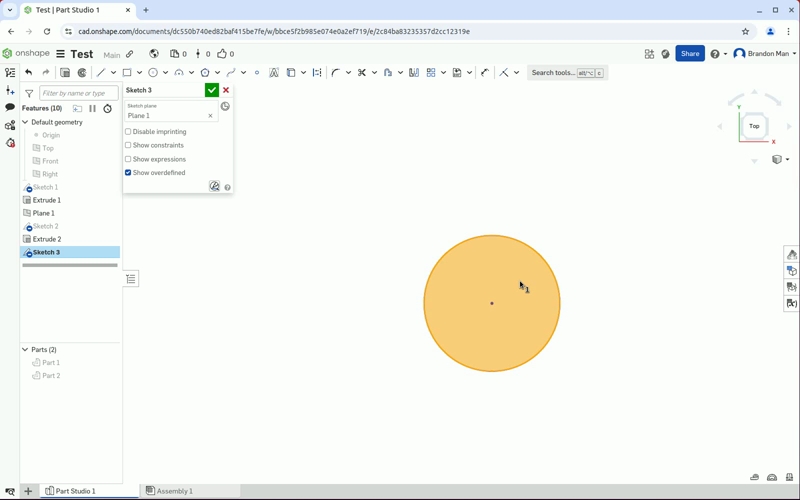
scroll(-6)
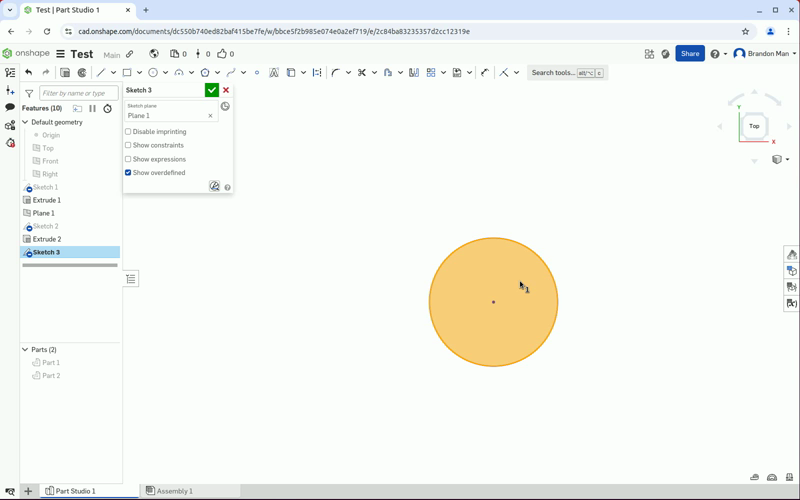
scroll(-6)
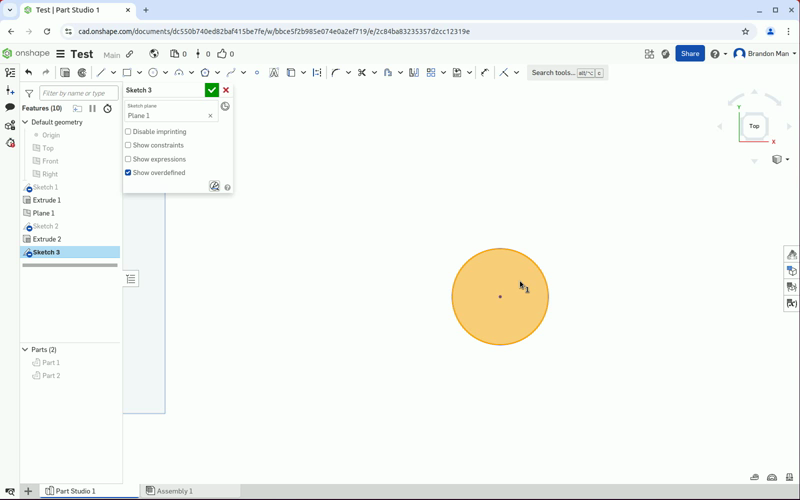
scroll(-6)
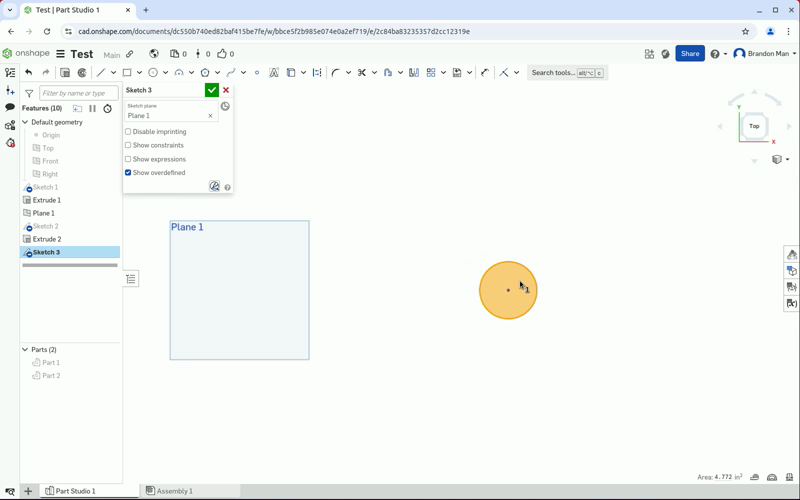
scroll(-6)
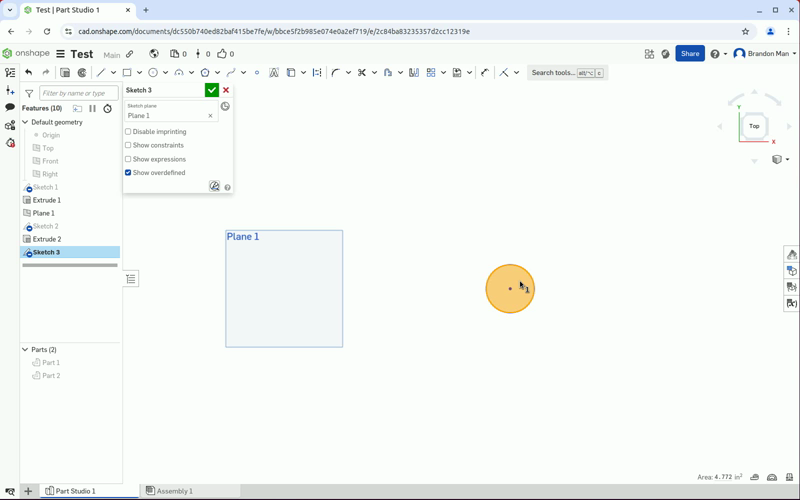
scroll(-6)
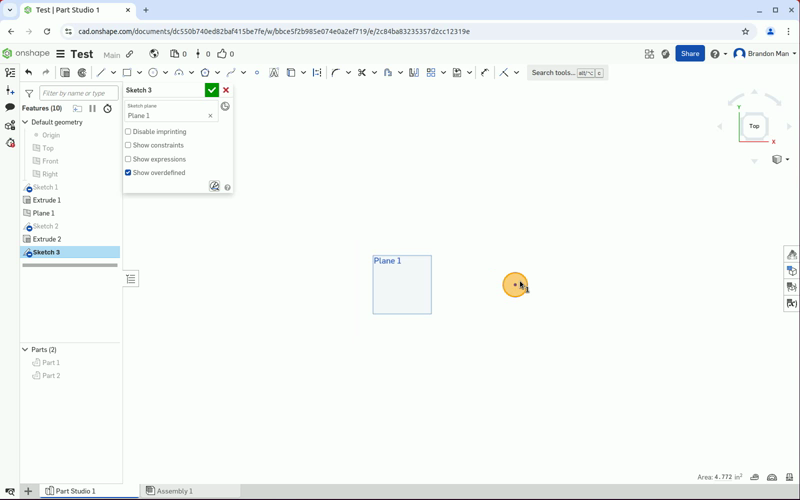
scroll(-6)
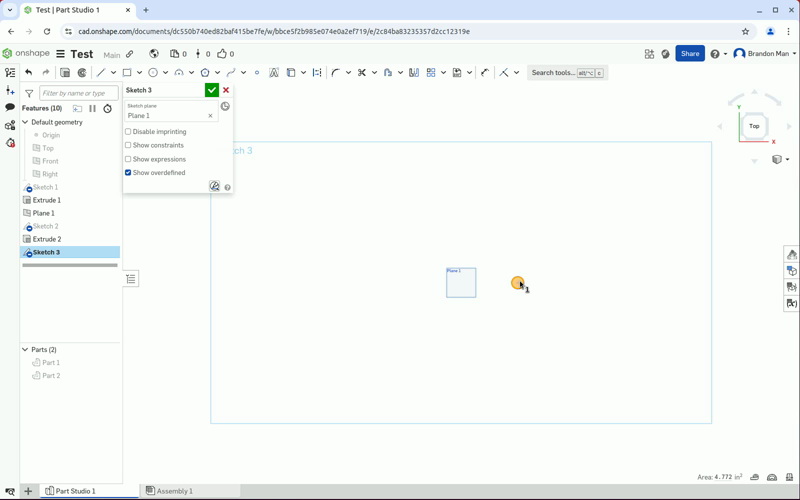
mouse_move(73, 352)
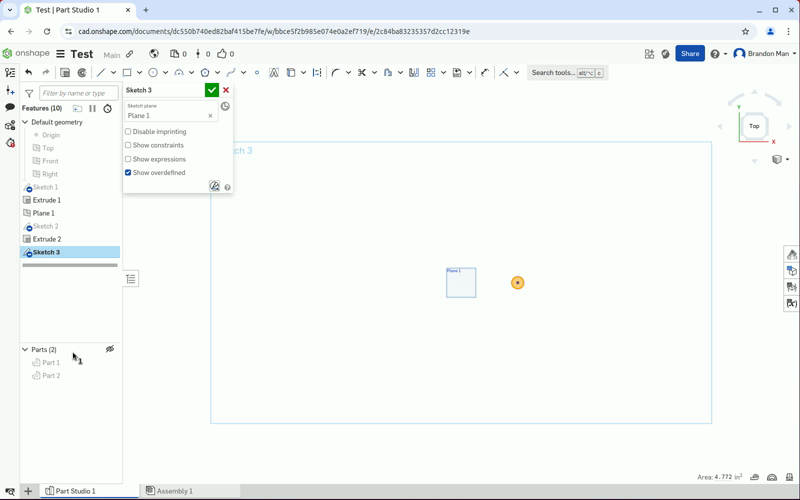
key(shift+y)
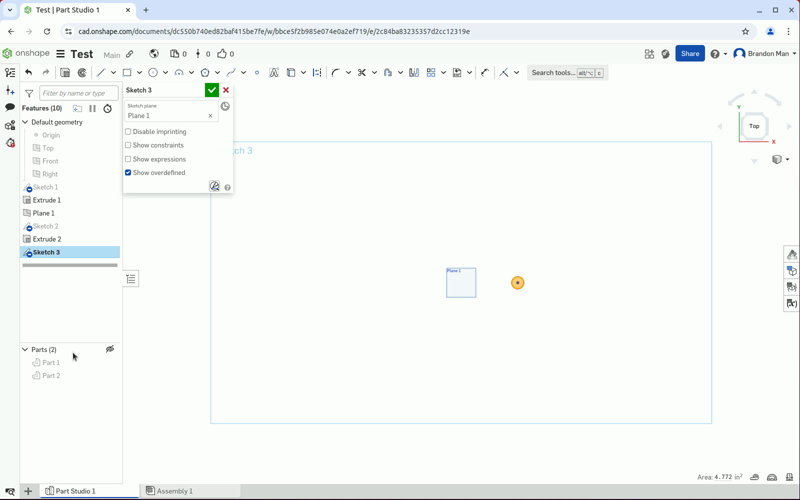
key(shift+e)
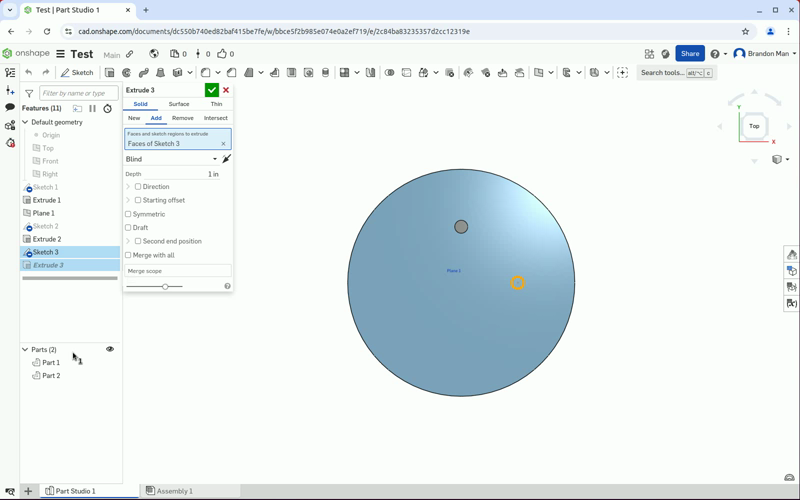
mouse_move(143, 106)
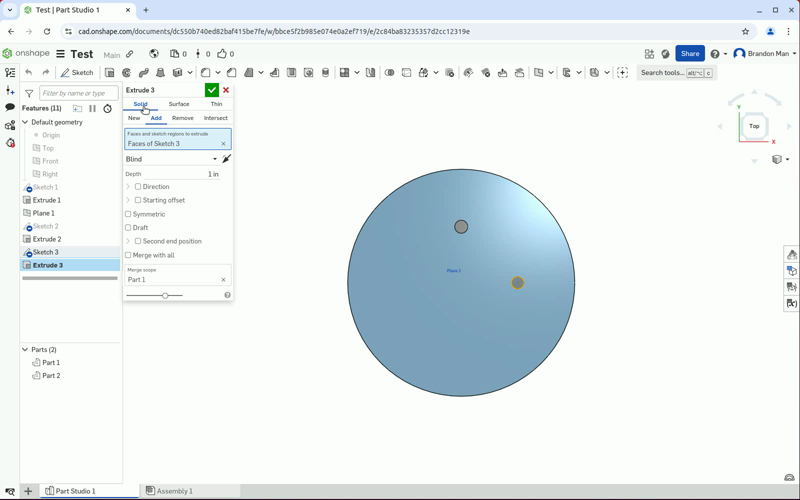
click(143, 106)
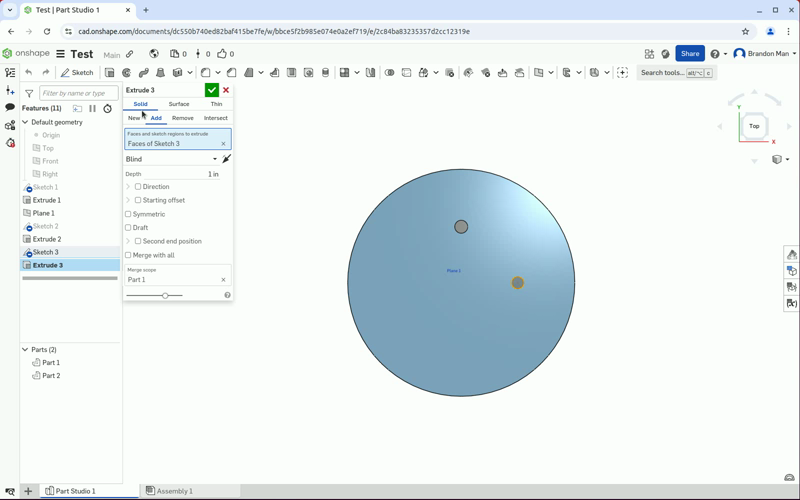
mouse_move(137, 120)
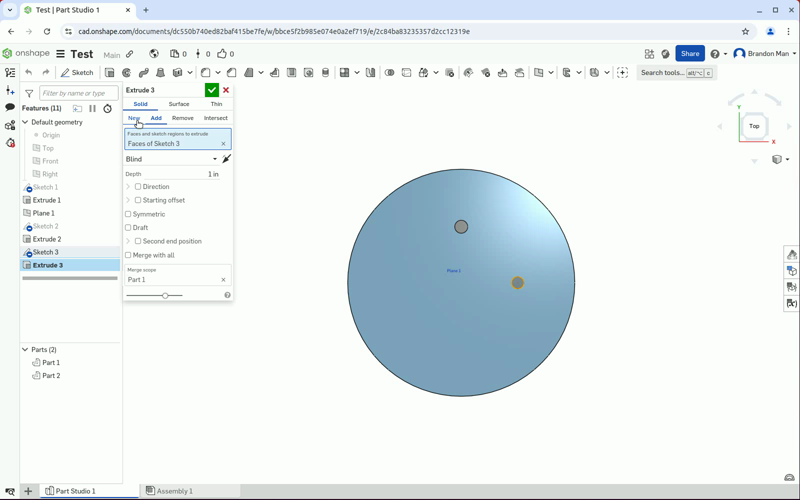
click(137, 120)
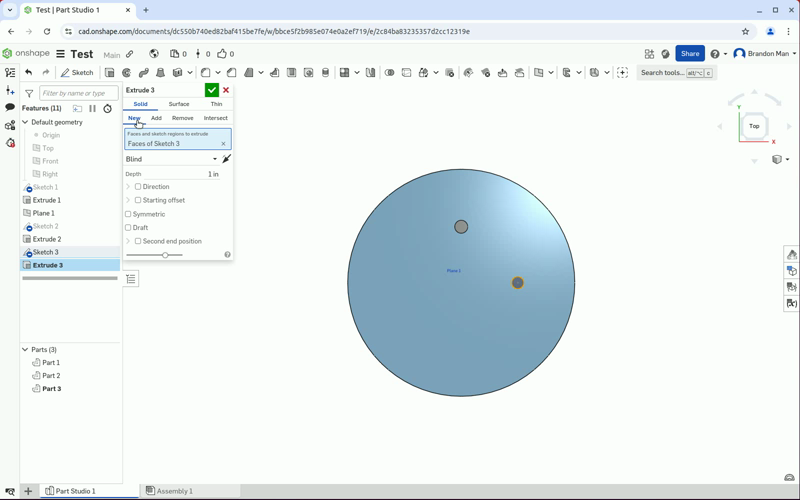
key(tab, 4)
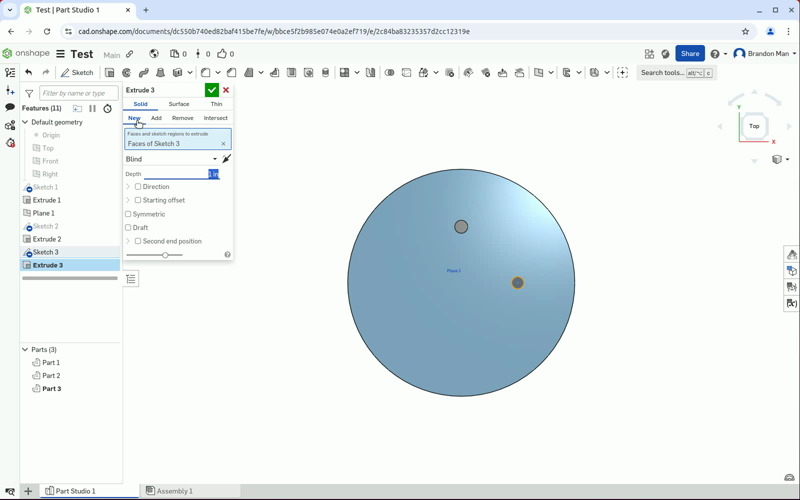
text(2.407)
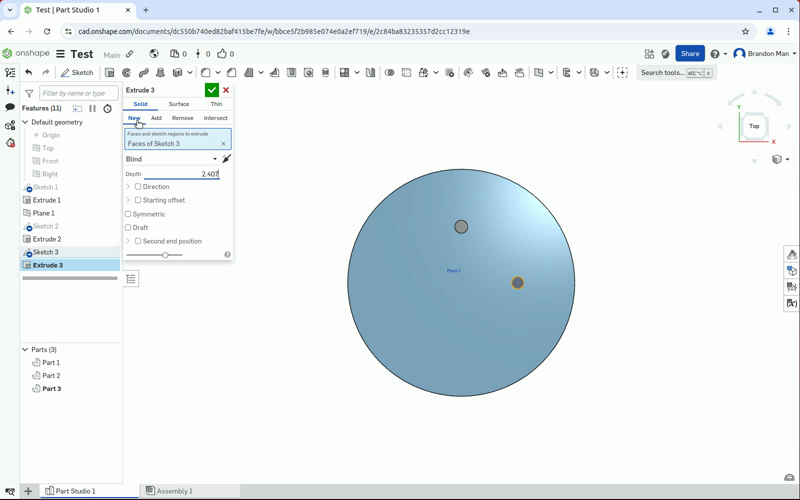
key(enter)
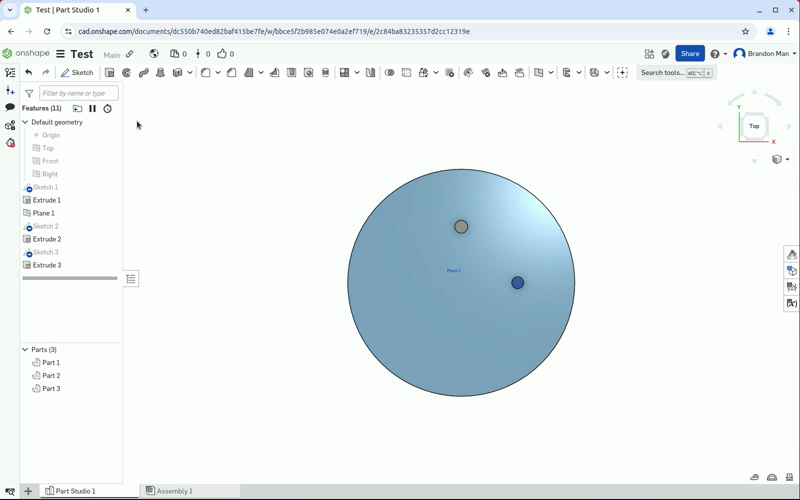
key(shift+h)
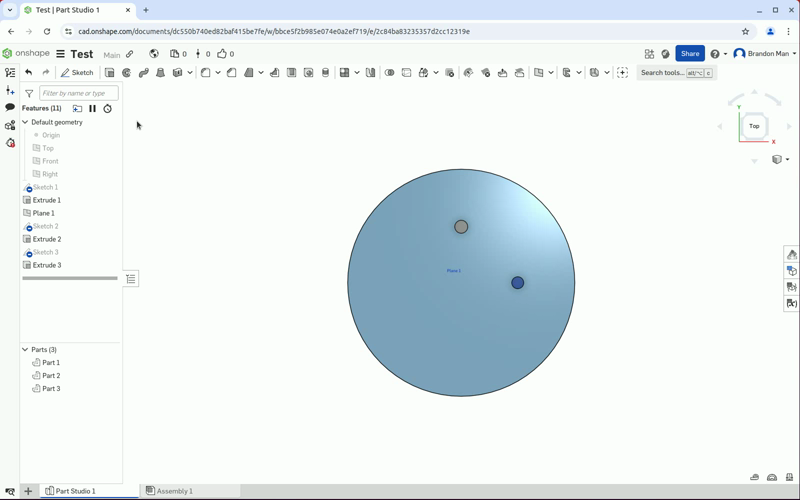
key(shift+h)
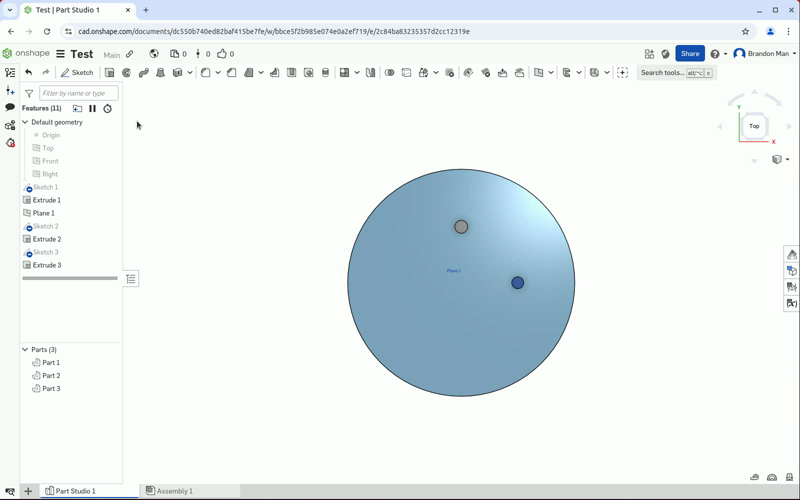
mouse_move(73, 189)
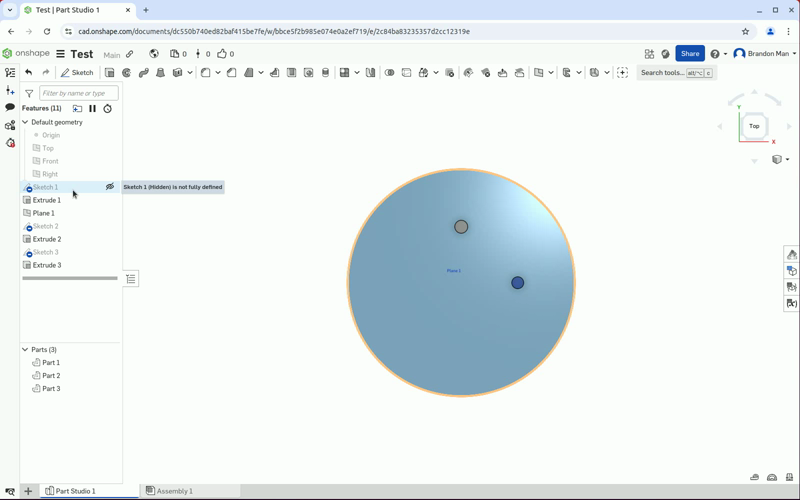
click(73, 189)
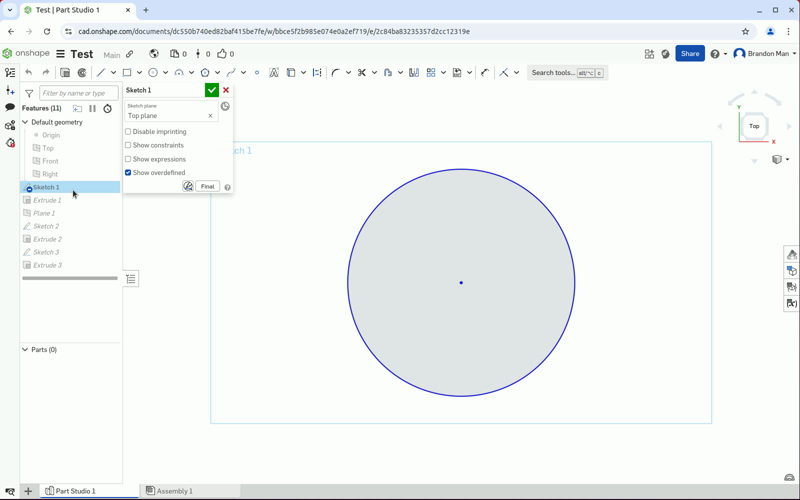
mouse_move(229, 92)
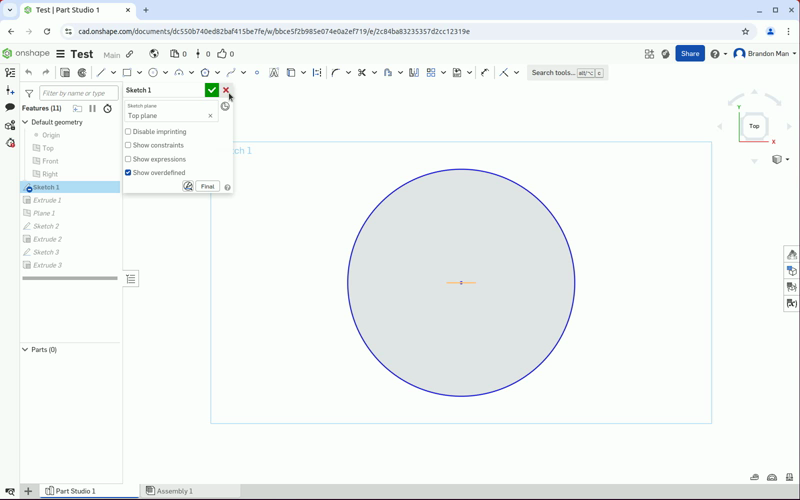
click(229, 92)
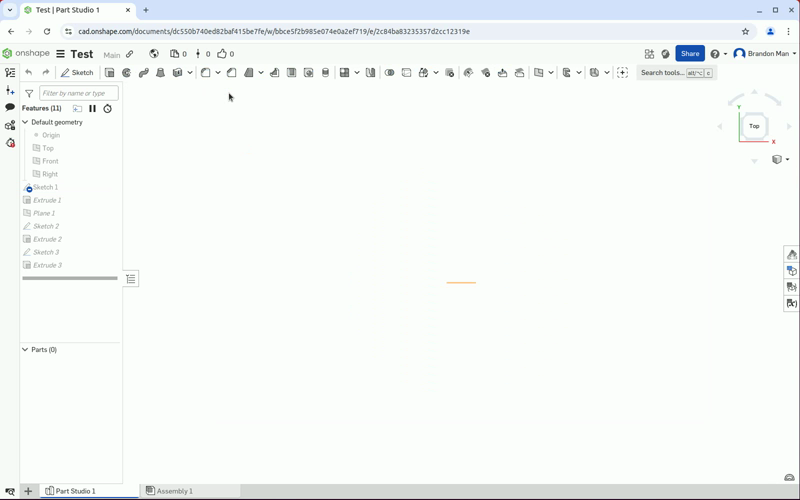
key(shift+s)
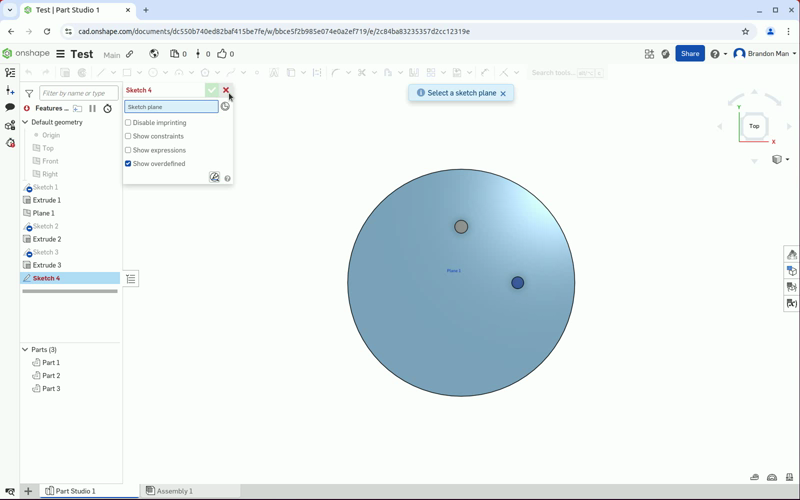
mouse_move(73, 215)
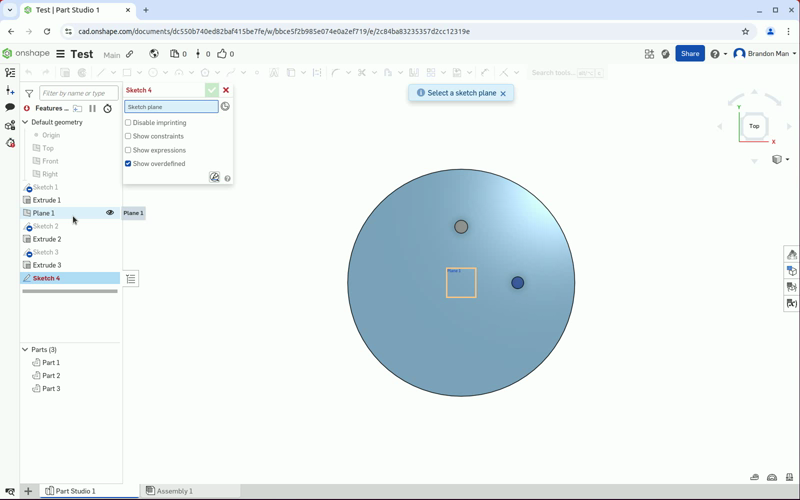
click(73, 215)
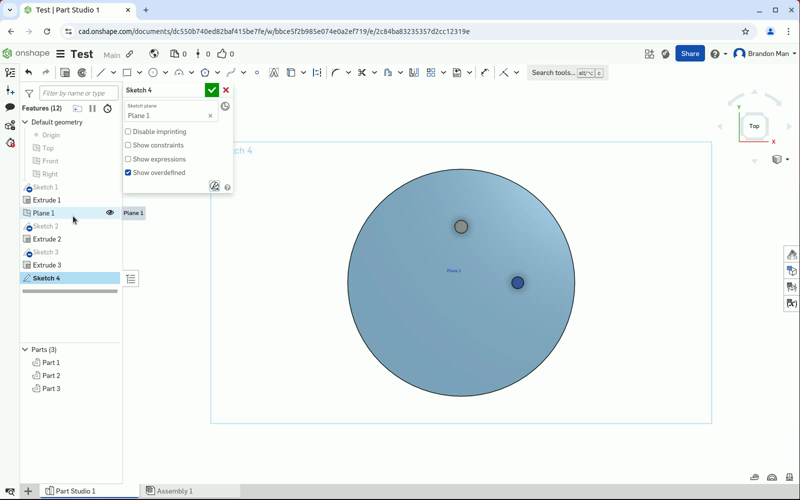
mouse_move(73, 352)
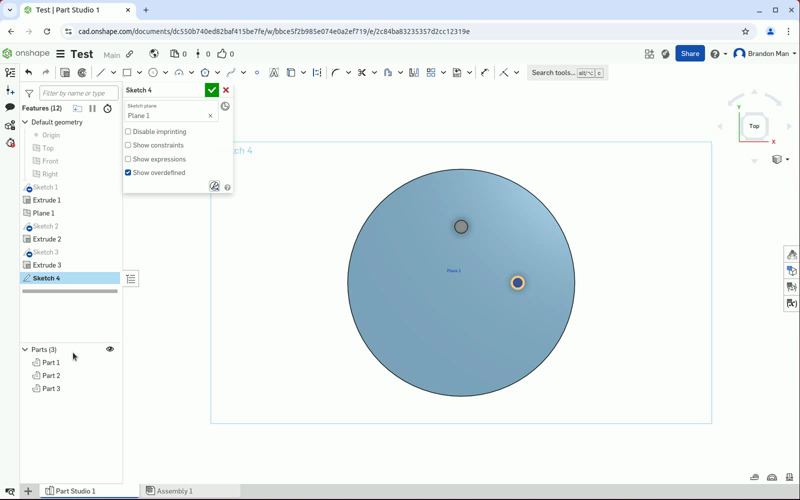
key(y)
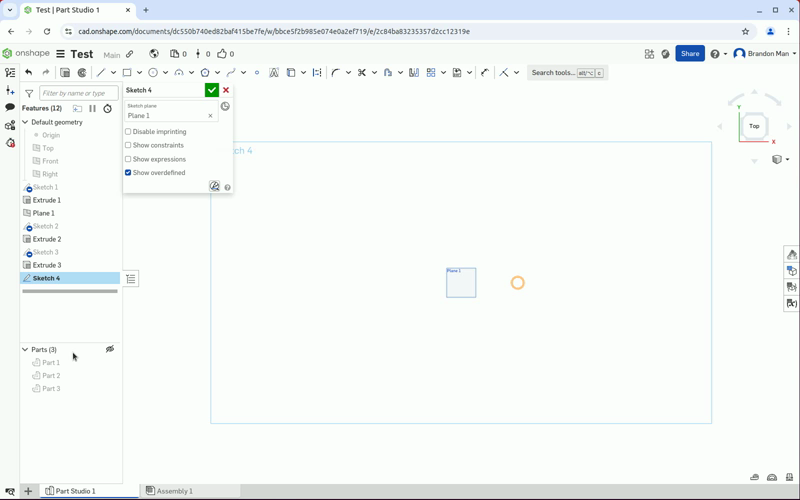
key(c)
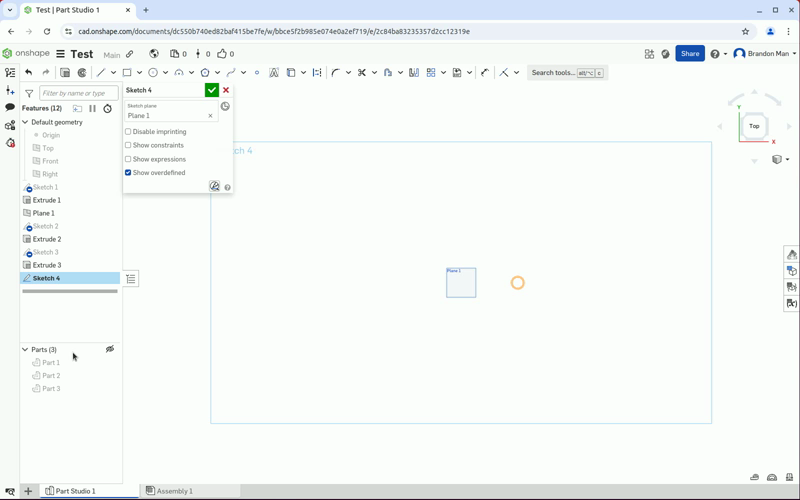
key_down(shift)
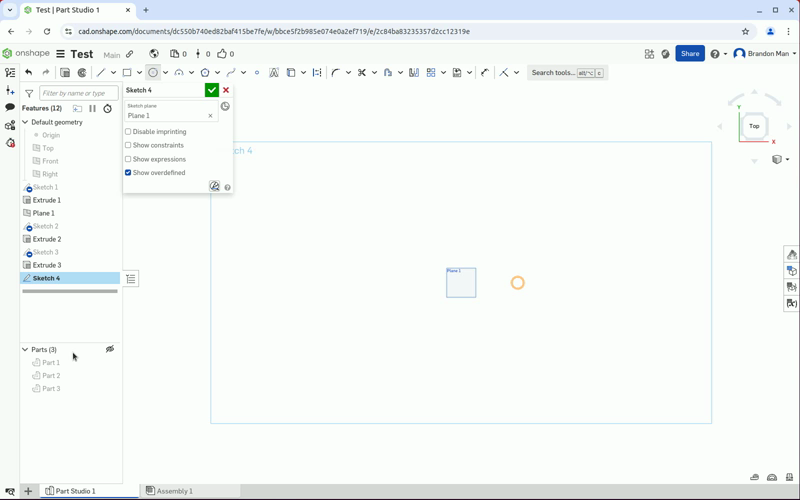
mouse_move(461, 339)
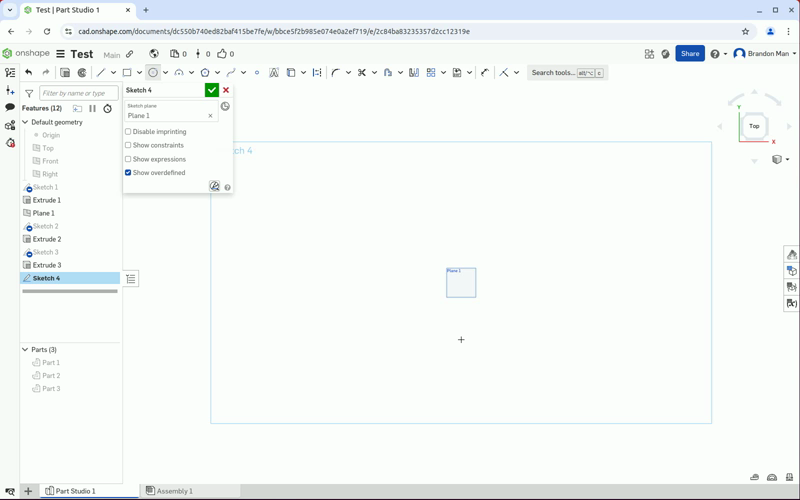
click(461, 339)
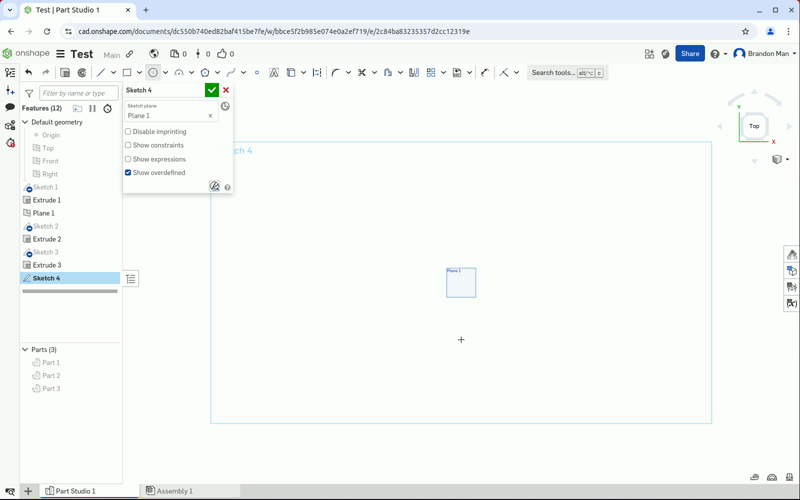
key_up(shift)
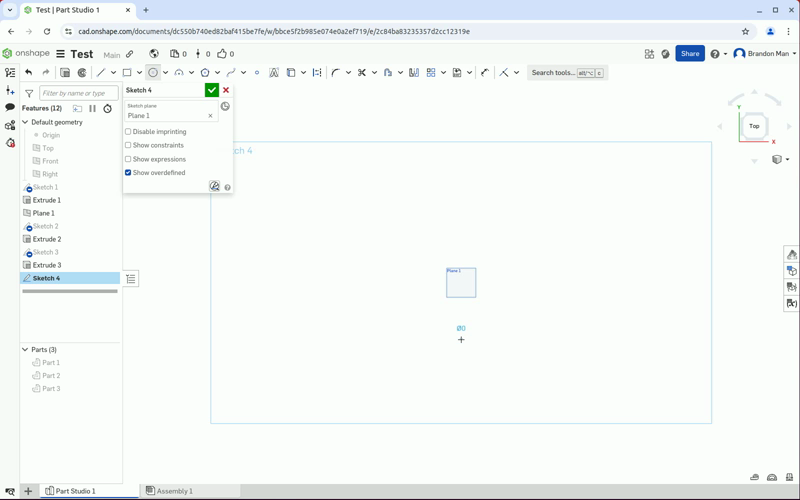
mouse_move(467, 339)
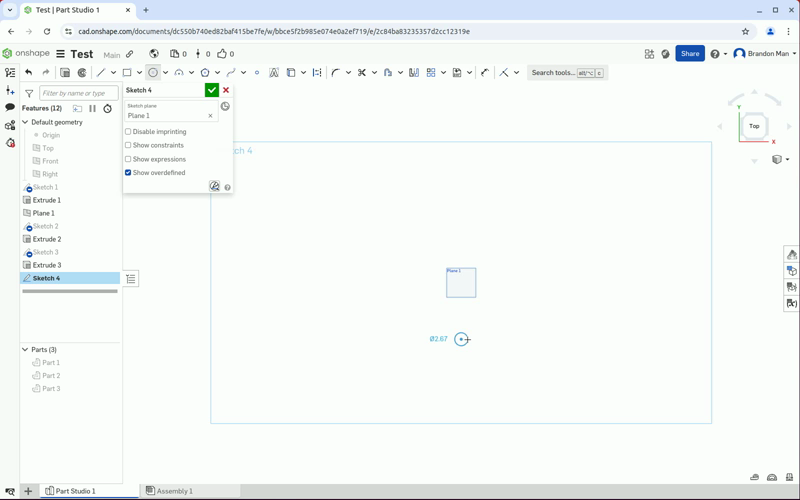
click(467, 339)
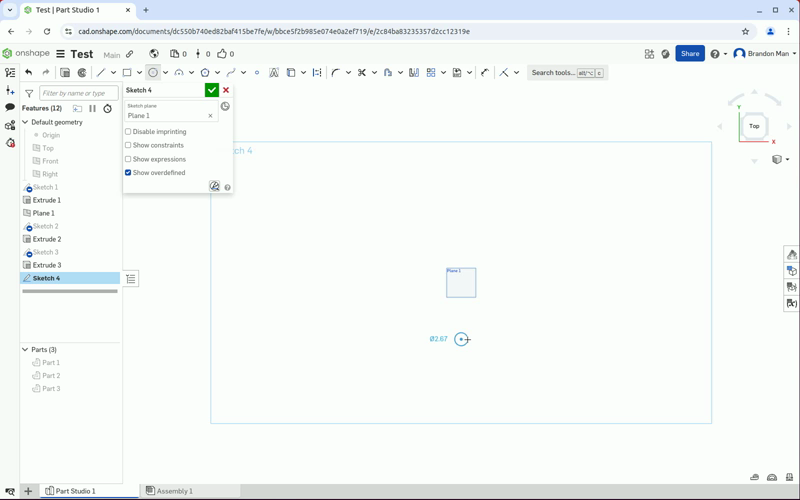
key(esc)
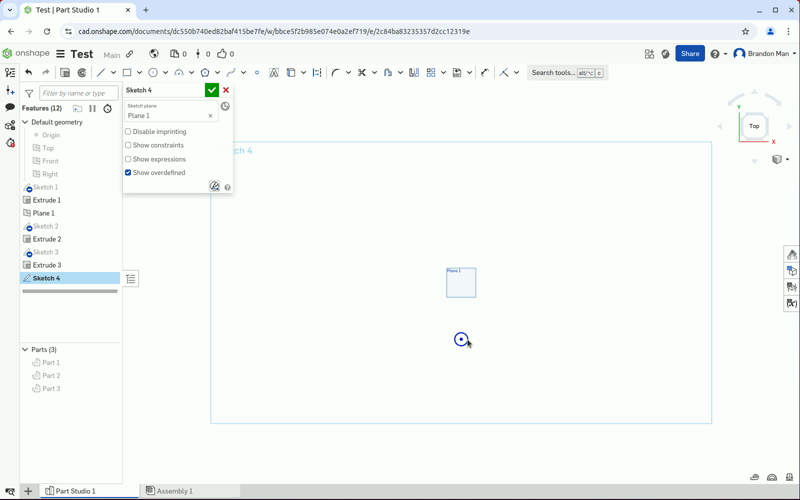
mouse_move(455, 338)
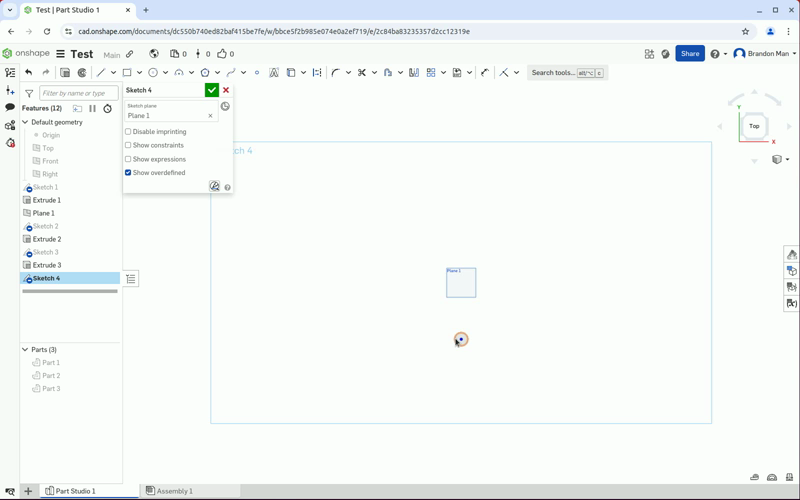
scroll(6)
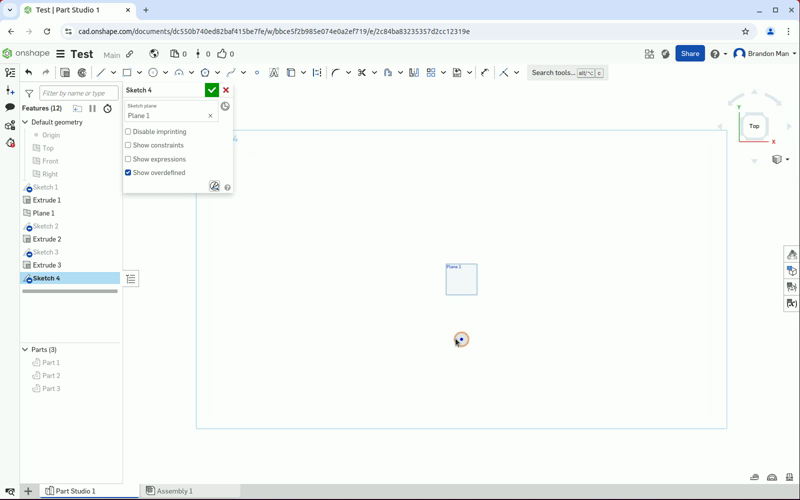
scroll(6)
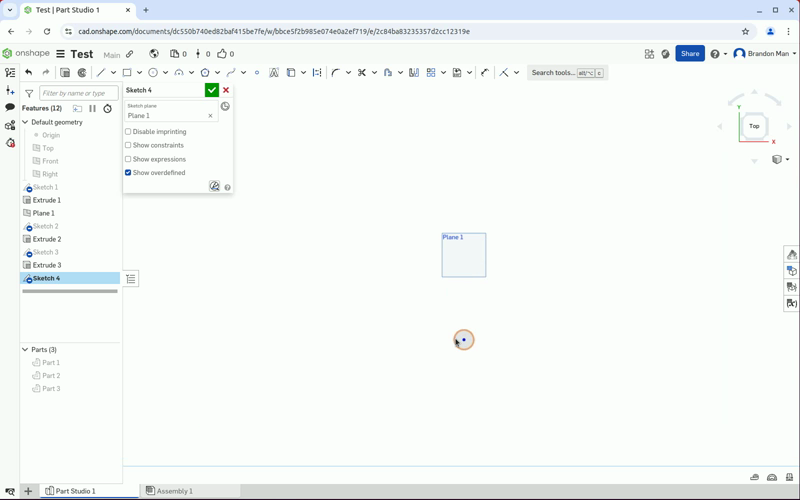
scroll(6)
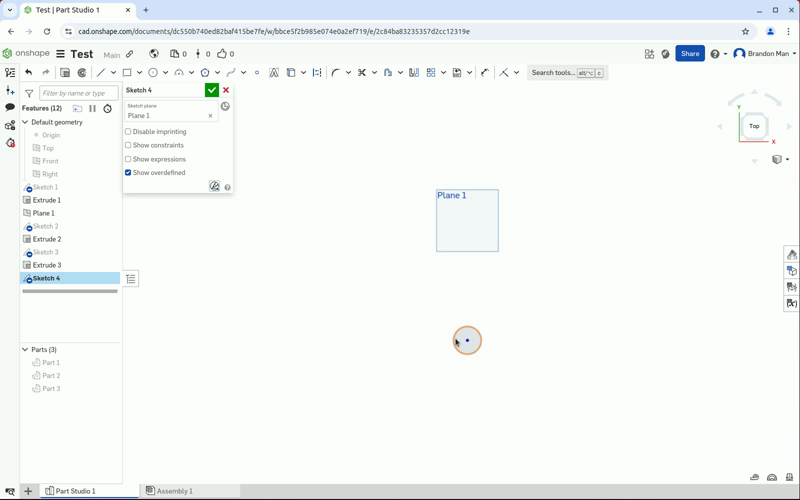
scroll(6)
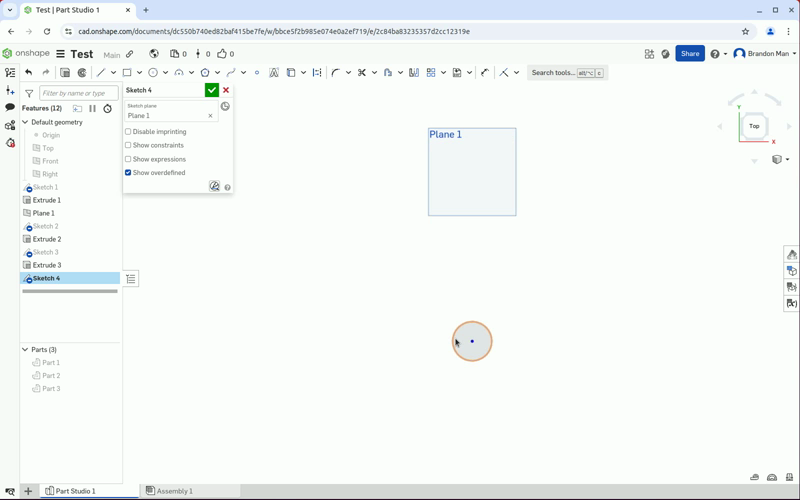
scroll(6)
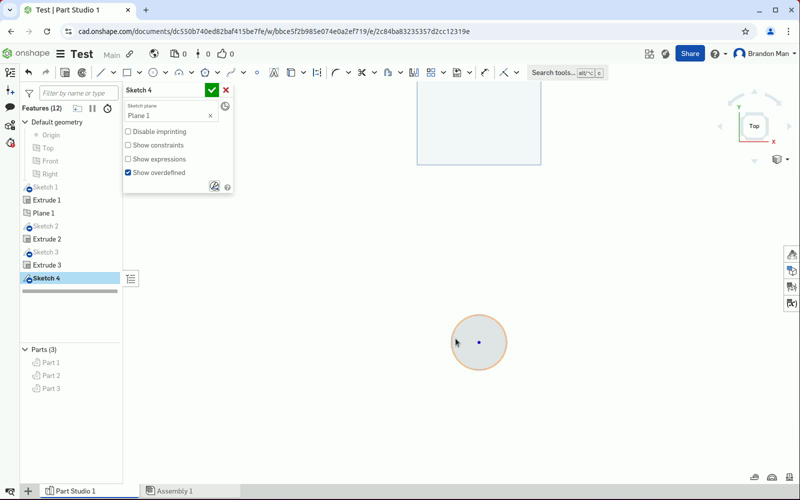
scroll(6)
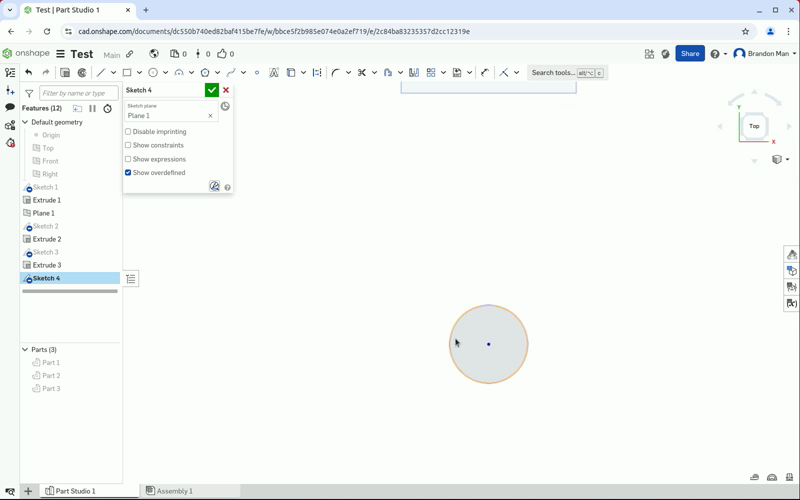
scroll(6)
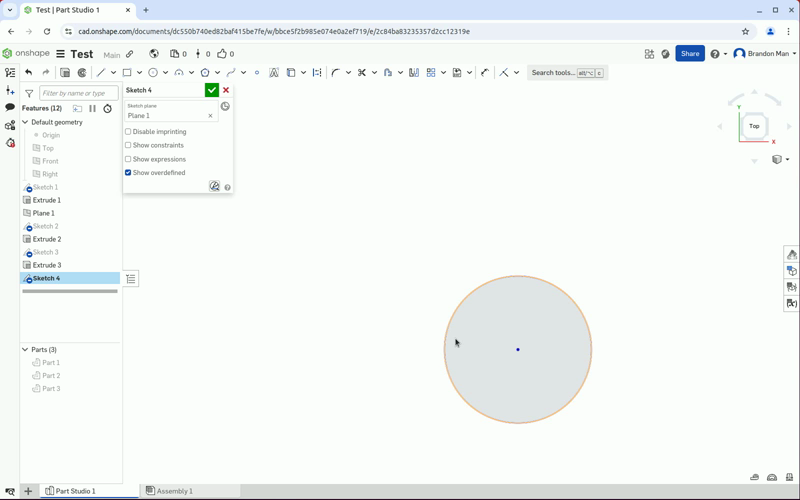
click(455, 338)
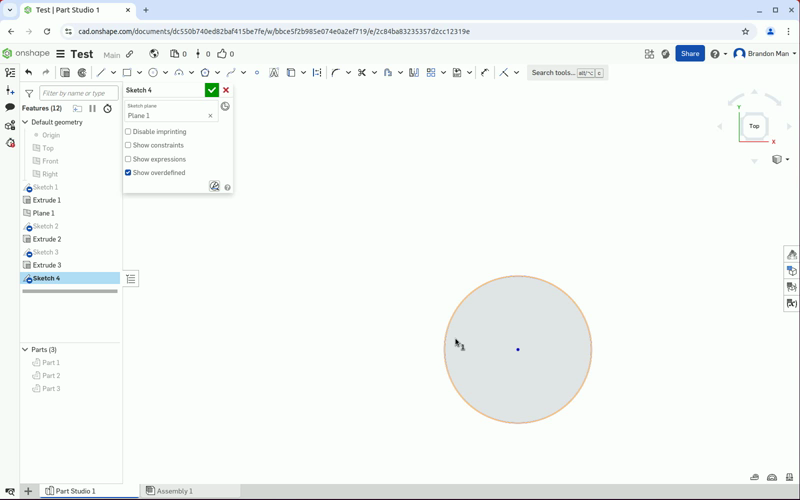
scroll(-6)
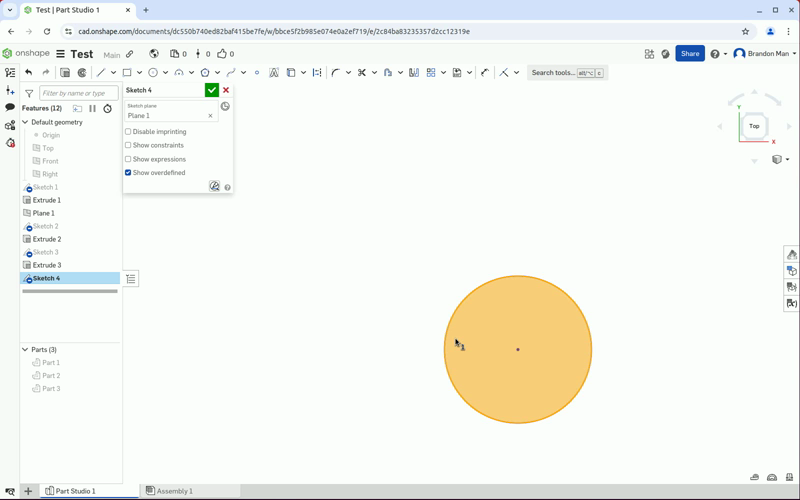
scroll(-6)
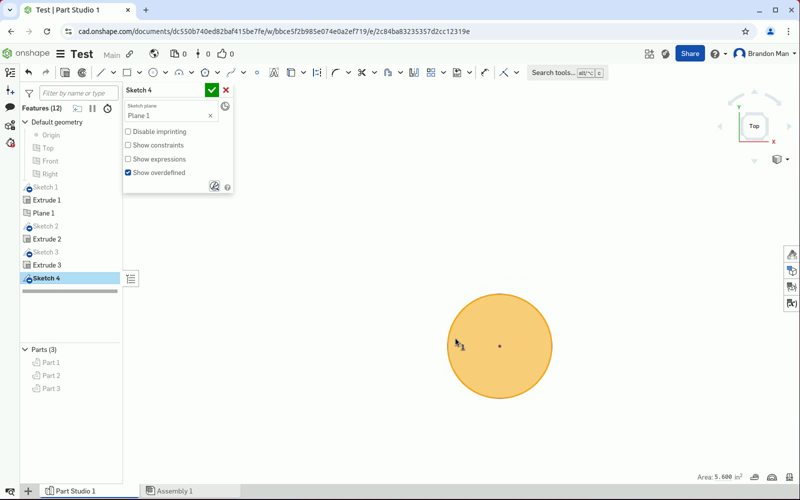
scroll(-6)
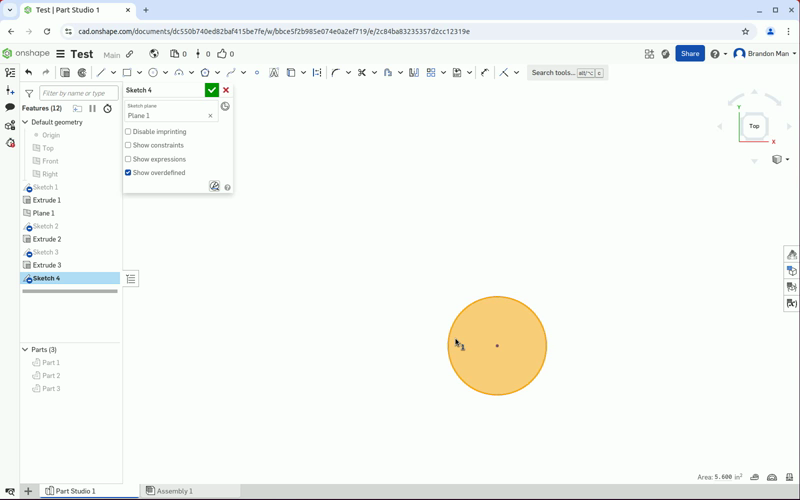
scroll(-6)
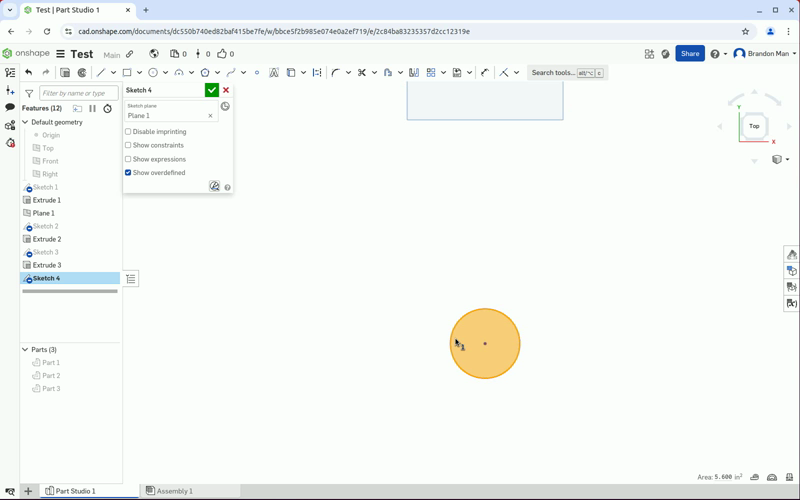
scroll(-6)
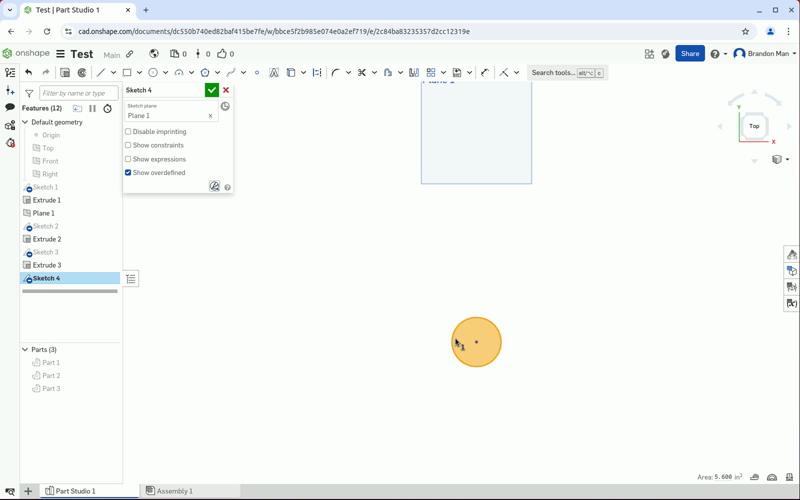
scroll(-6)
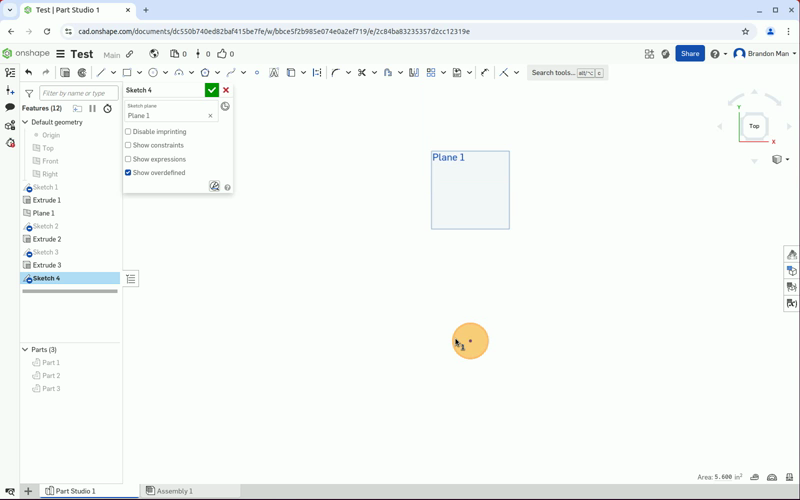
scroll(-6)
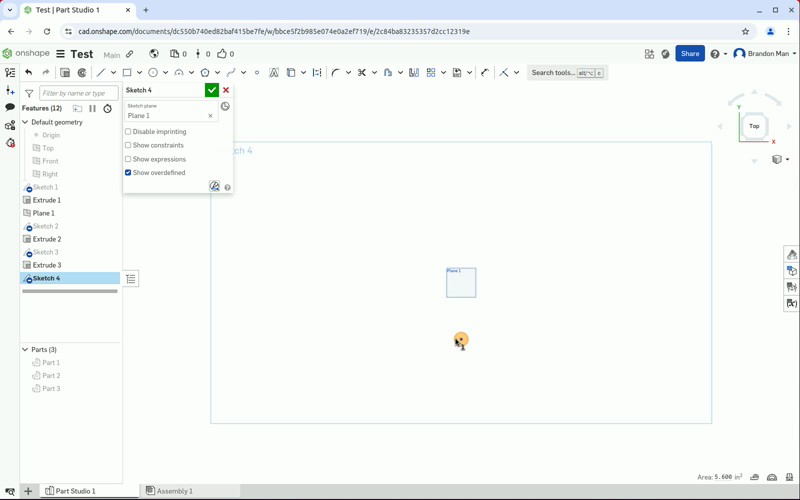
mouse_move(73, 352)
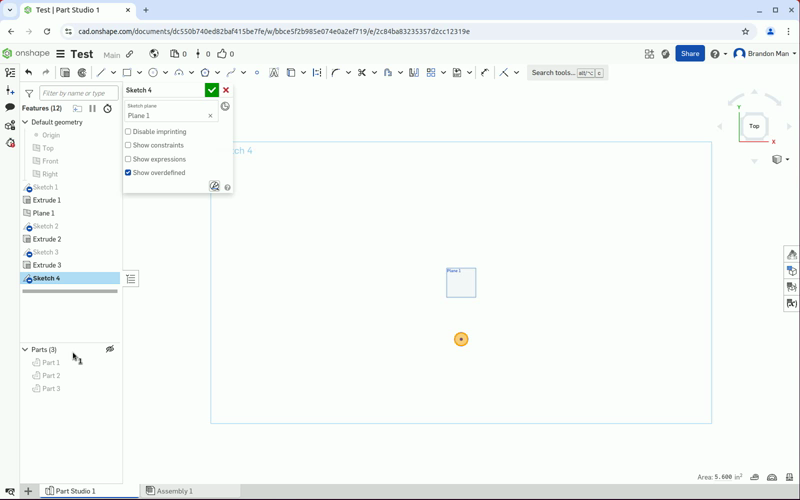
key(shift+y)
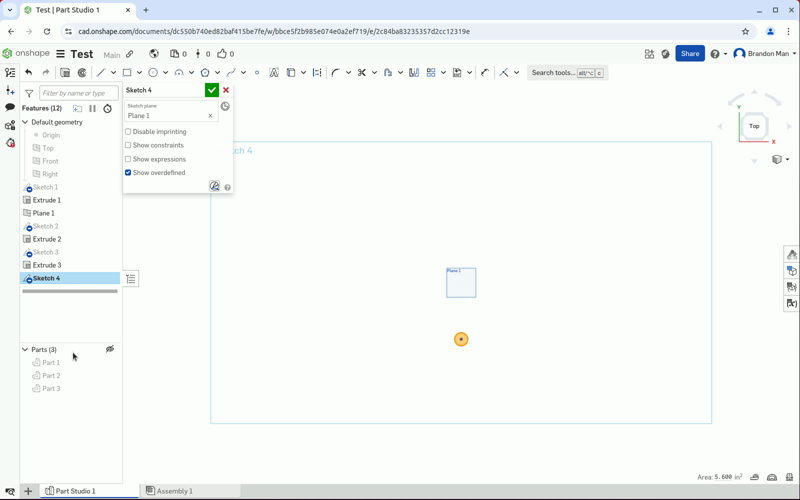
key(shift+e)
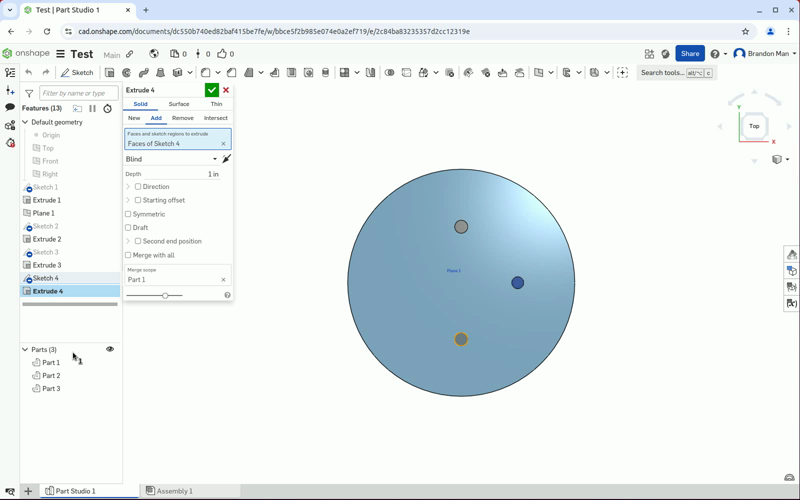
mouse_move(143, 106)
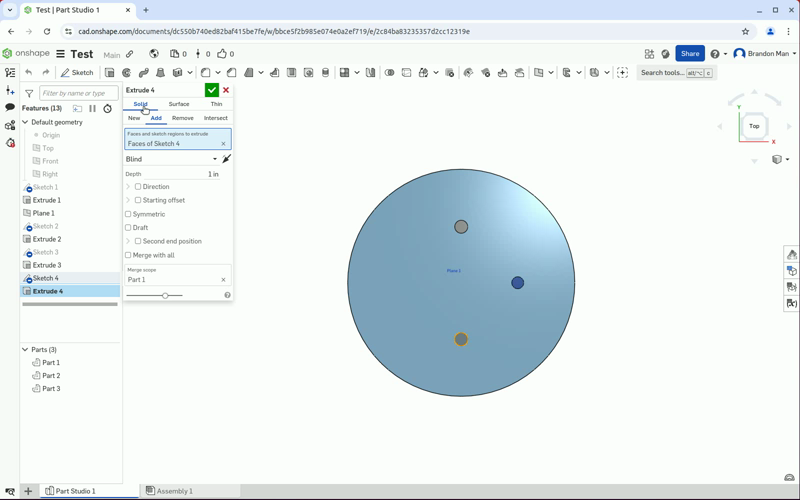
click(143, 106)
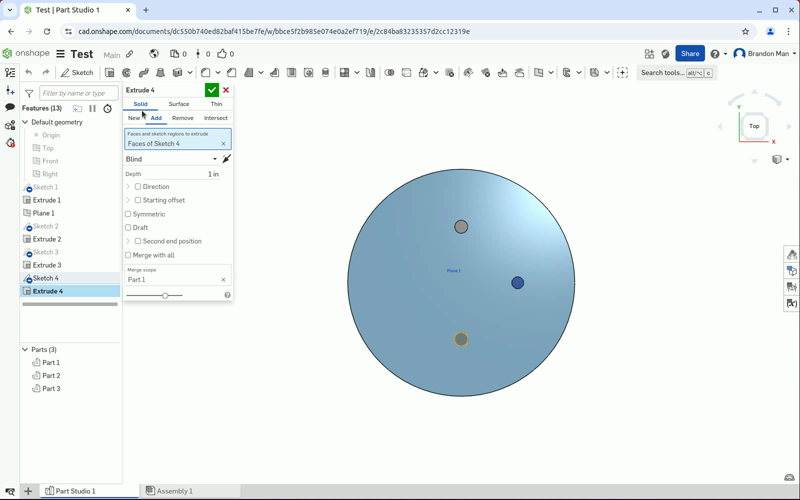
mouse_move(137, 120)
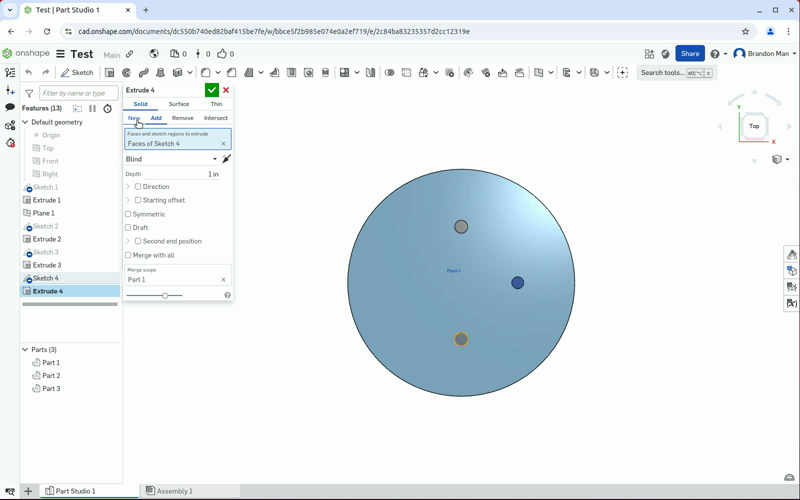
click(137, 120)
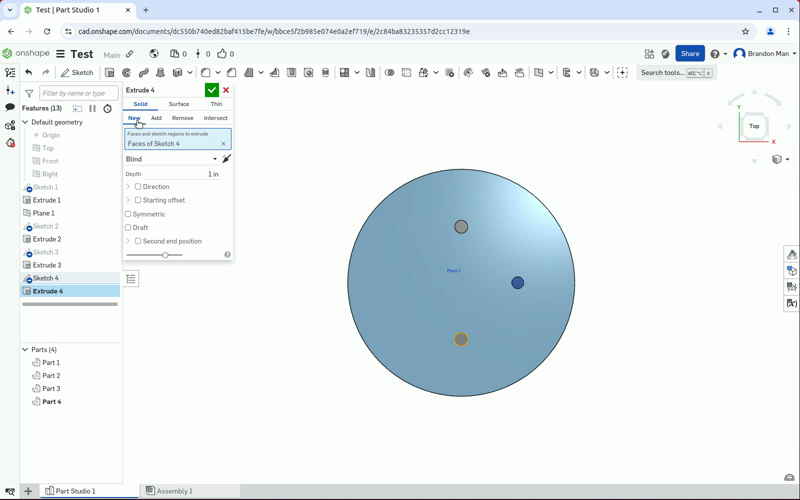
key(tab, 4)
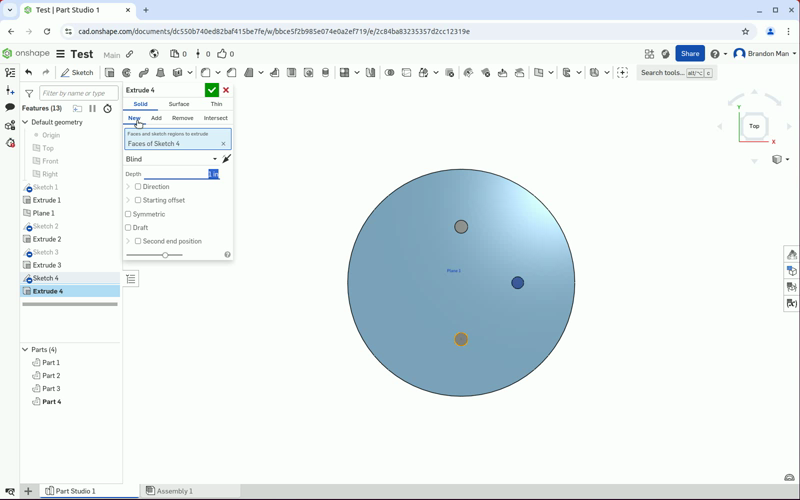
text(2.407)
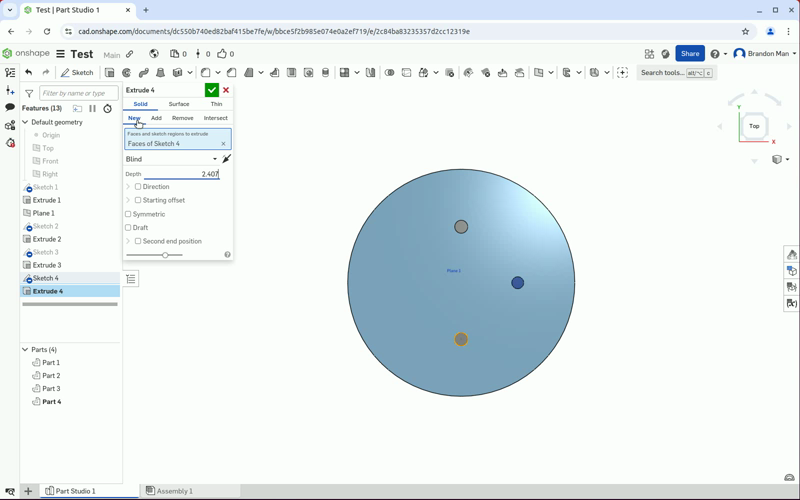
key(enter)
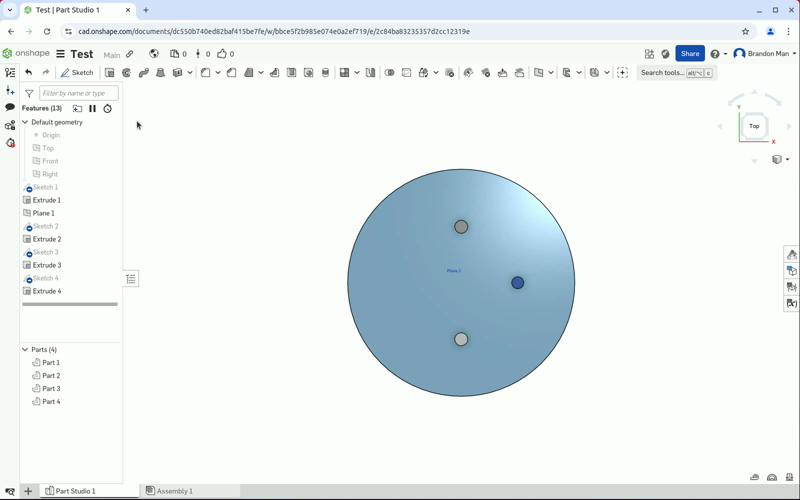
key(shift+h)
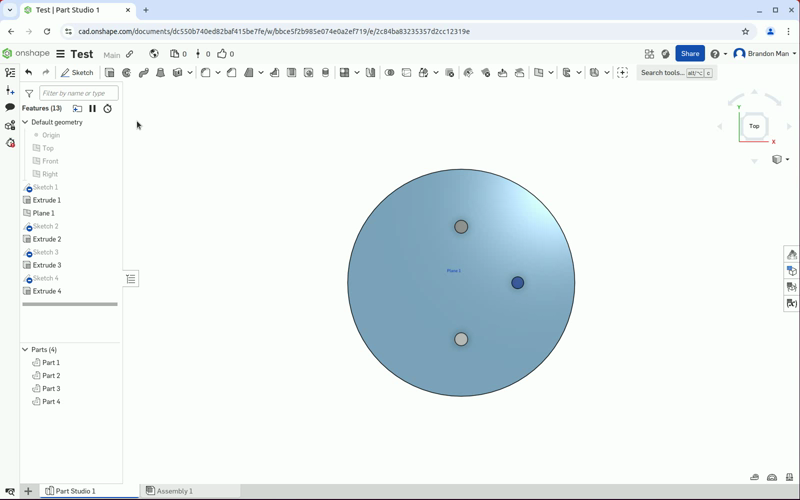
key(shift+h)
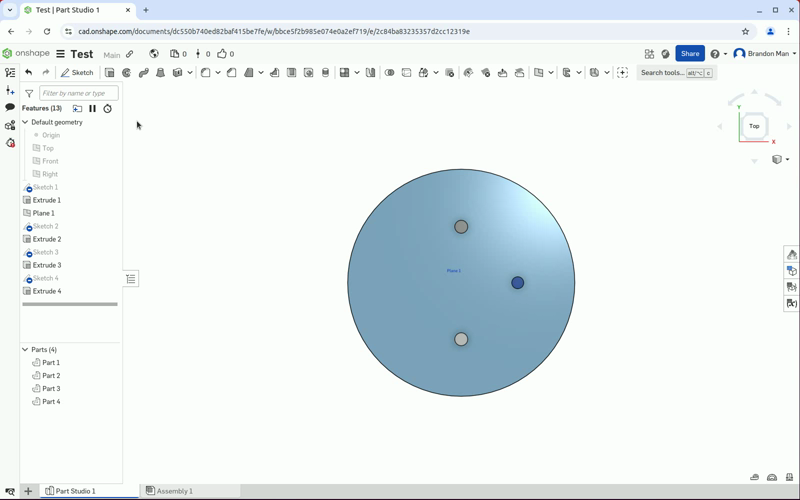
mouse_move(73, 189)
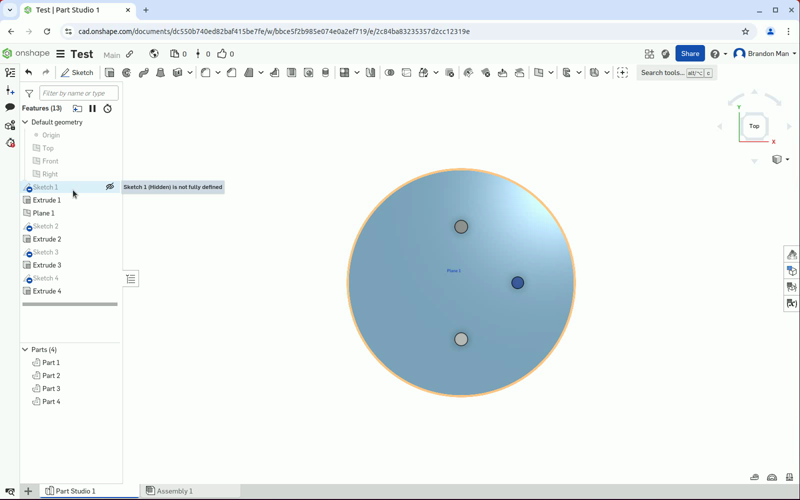
click(73, 189)
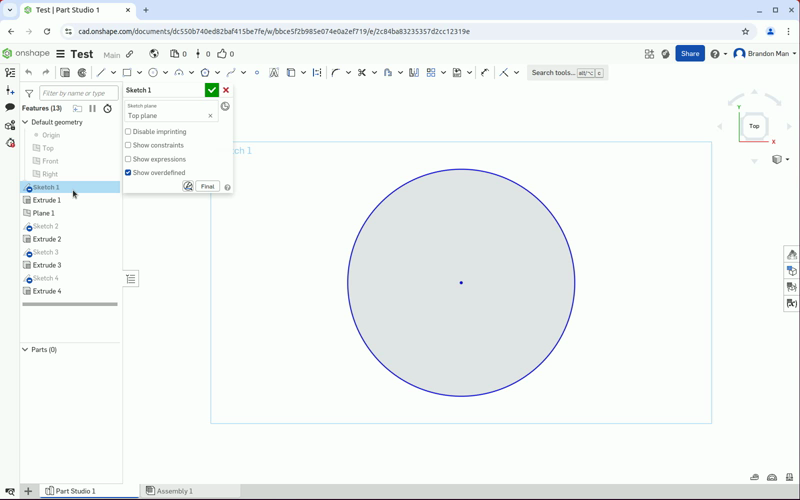
mouse_move(229, 92)
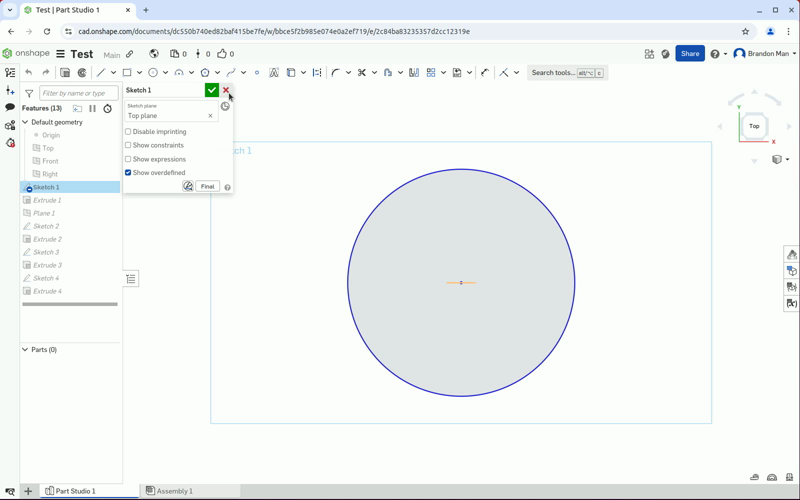
click(229, 92)
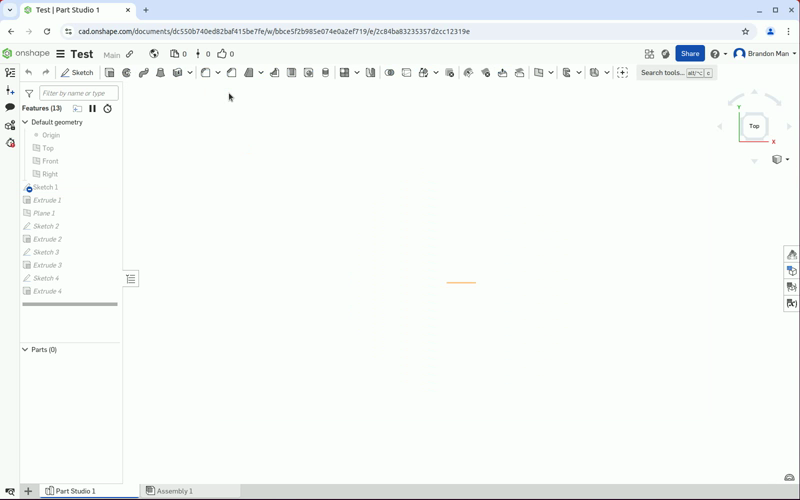
key(shift+s)
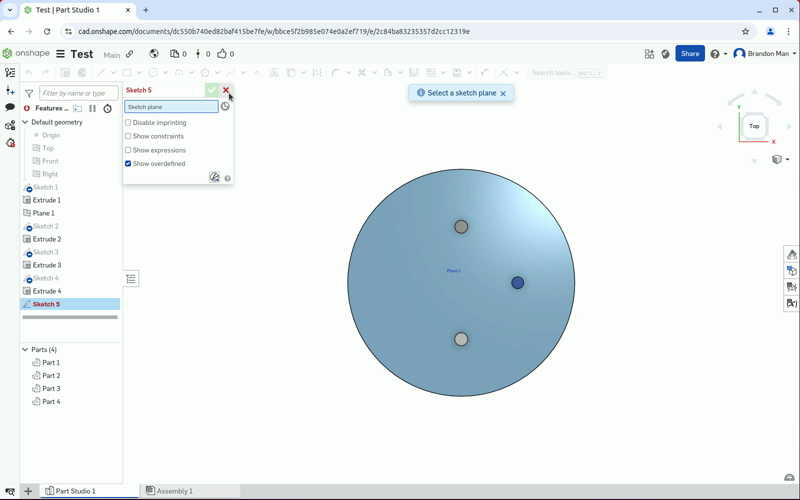
mouse_move(73, 215)
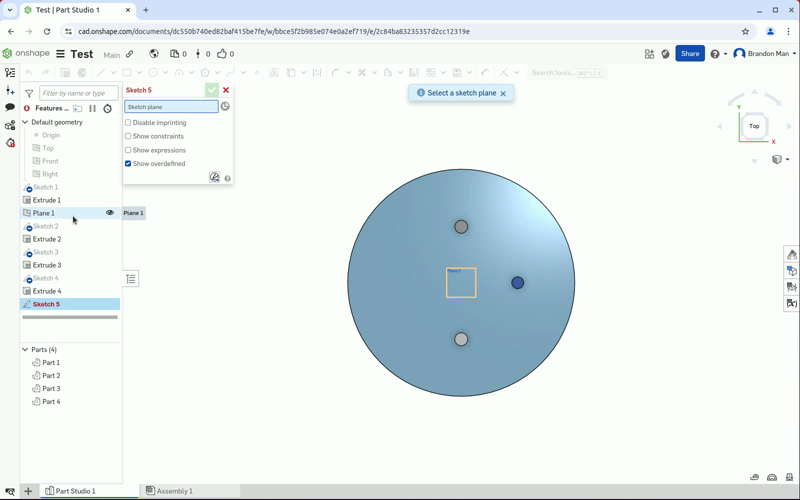
click(73, 215)
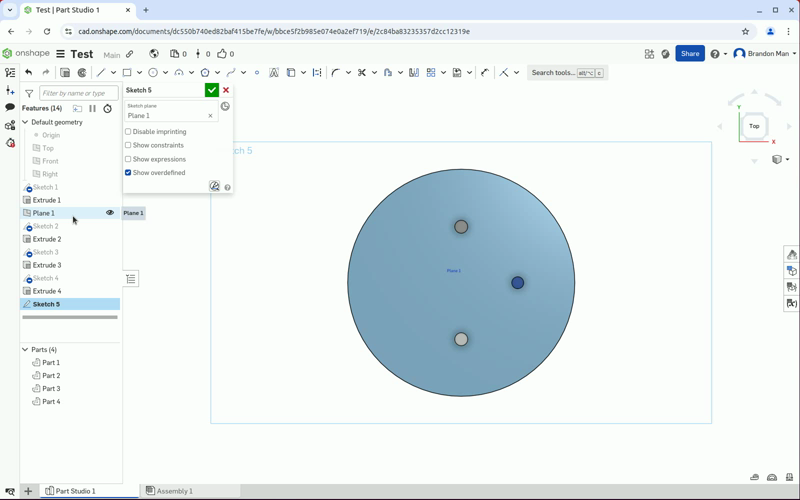
mouse_move(73, 352)
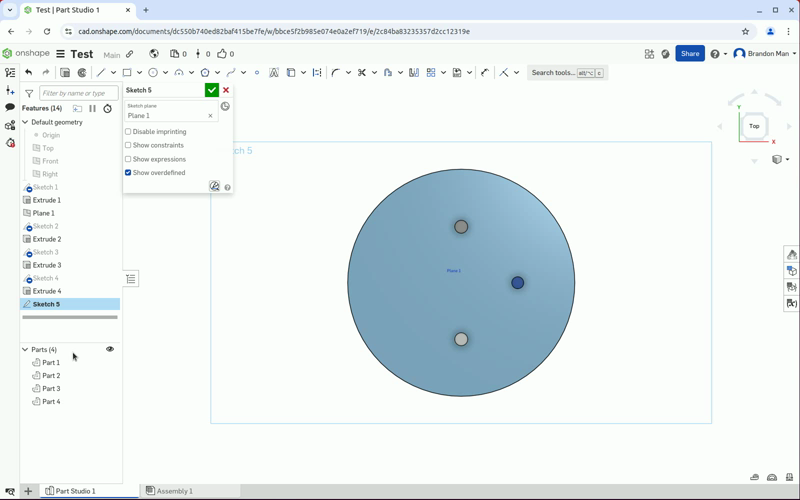
key(y)
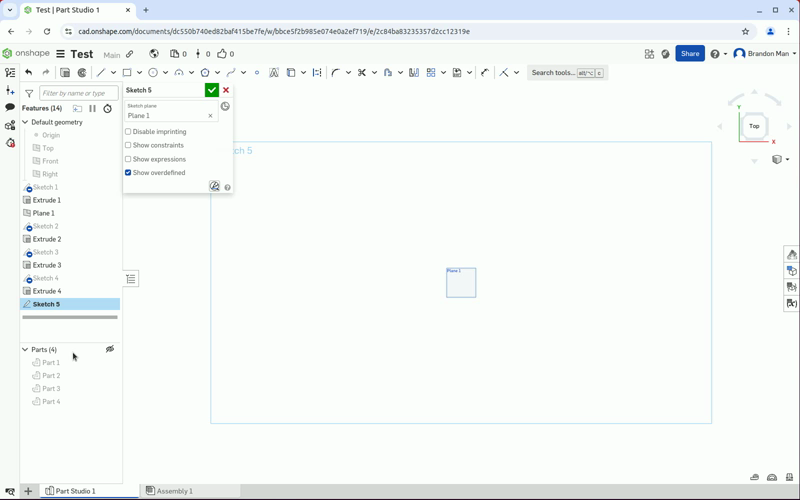
key(c)
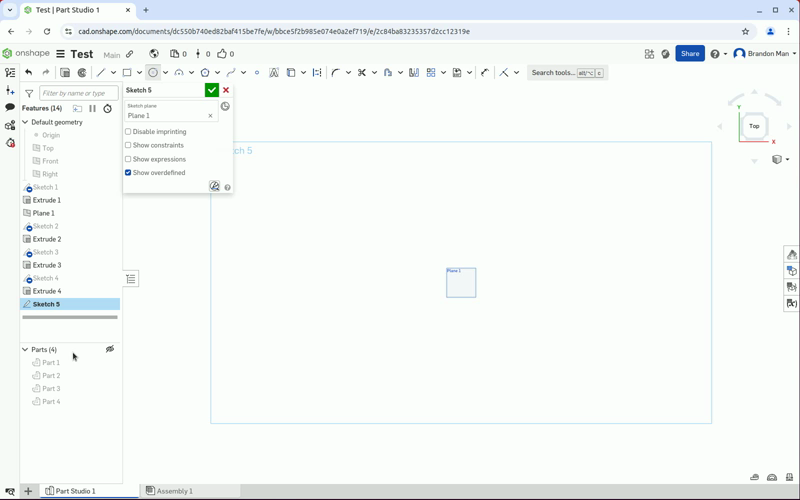
key_down(shift)
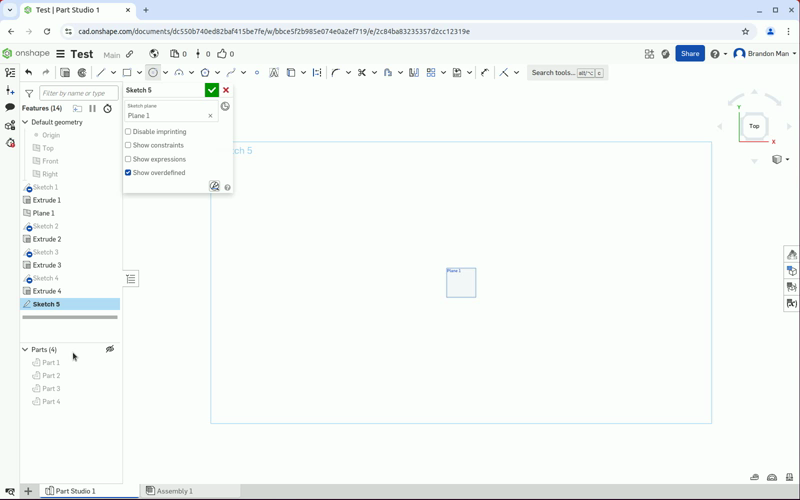
mouse_move(404, 282)
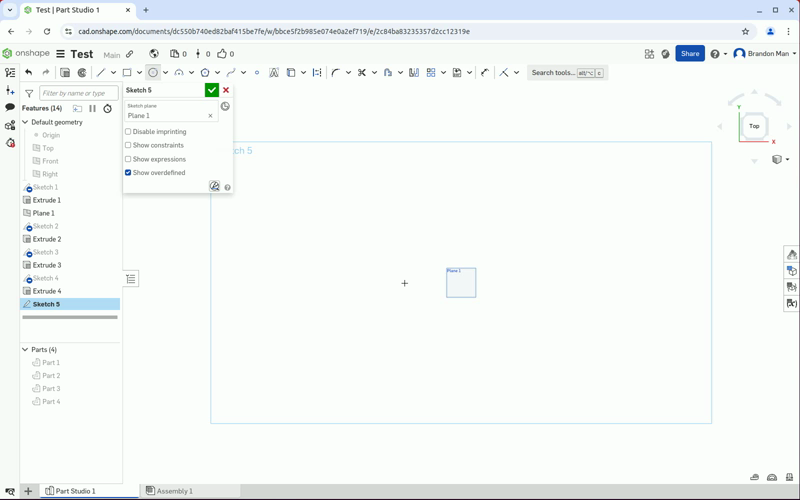
click(404, 282)
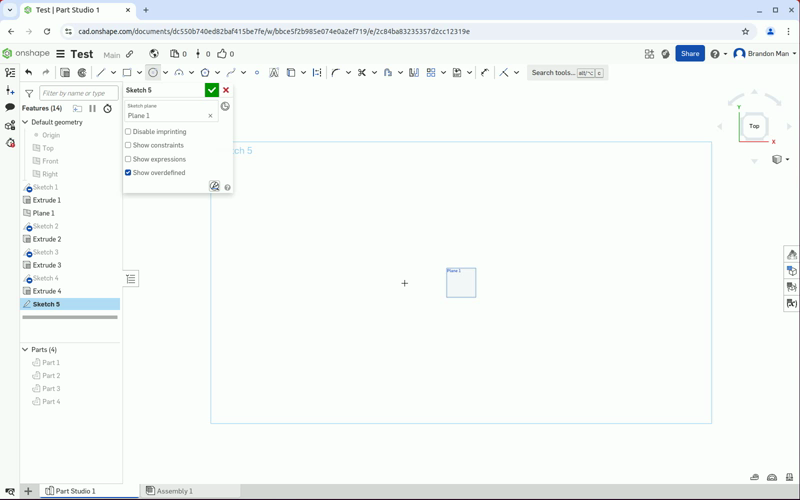
key_up(shift)
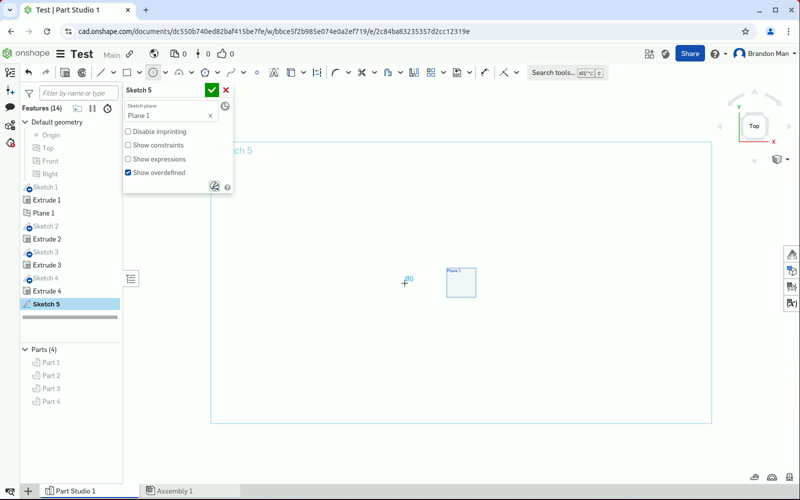
mouse_move(411, 282)
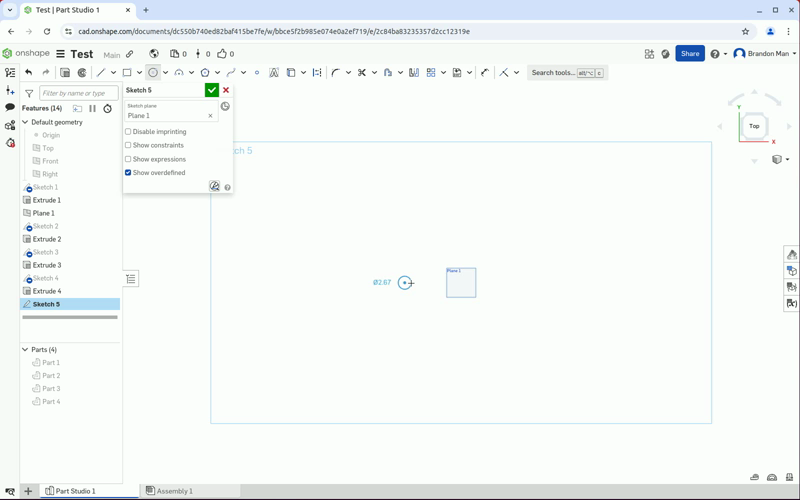
click(411, 282)
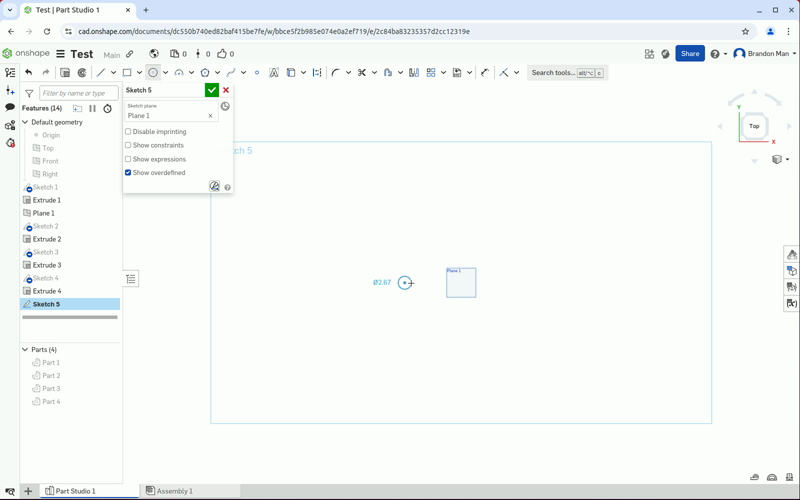
key(esc)
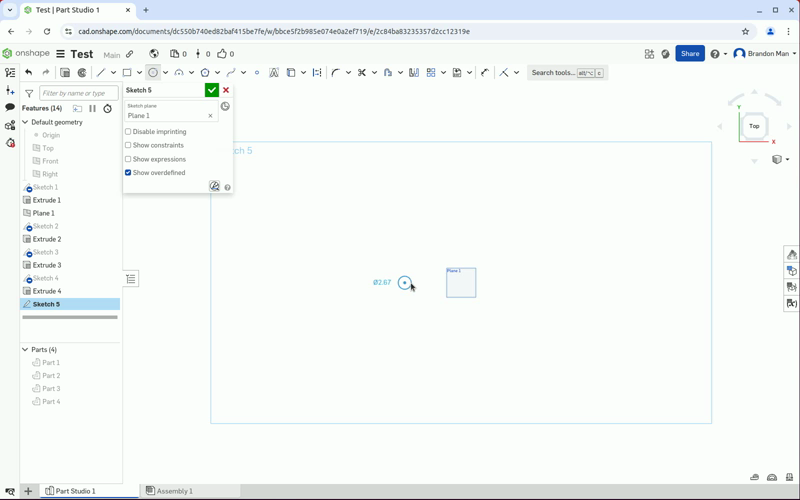
mouse_move(409, 285)
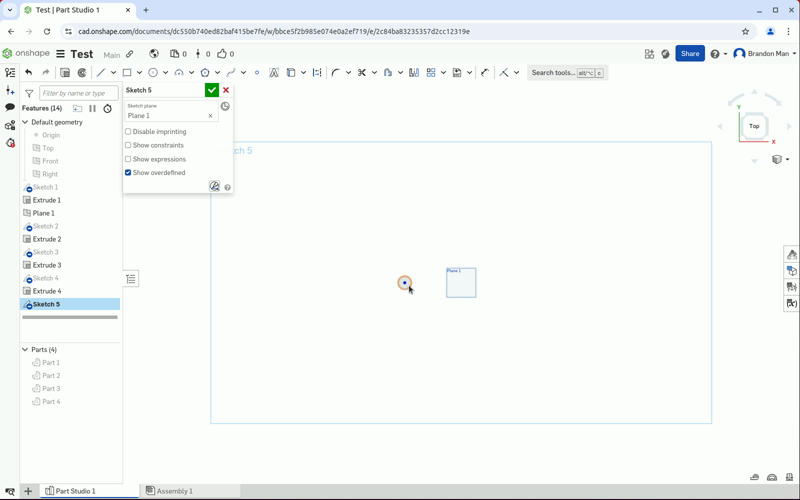
scroll(6)
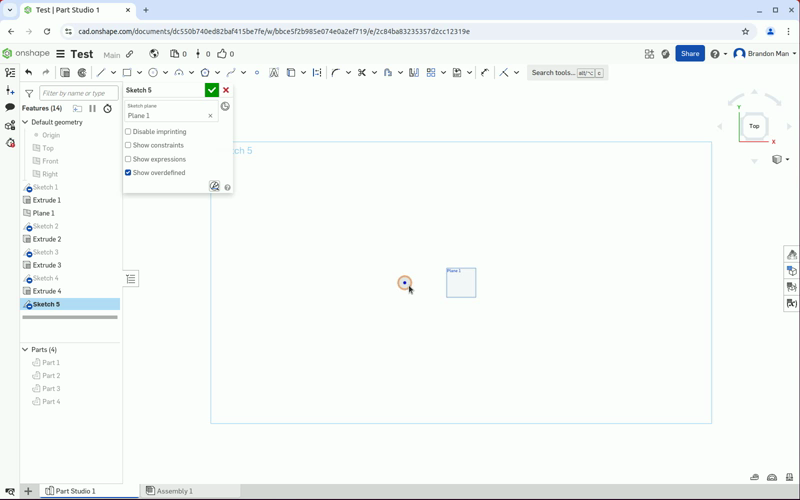
scroll(6)
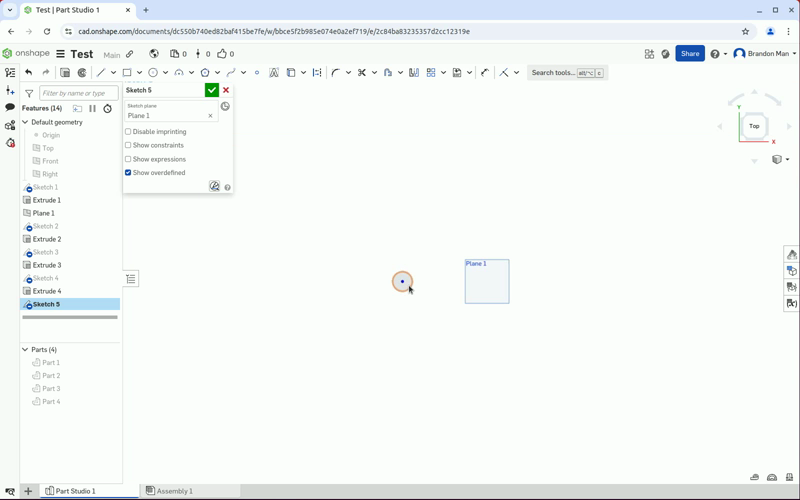
scroll(6)
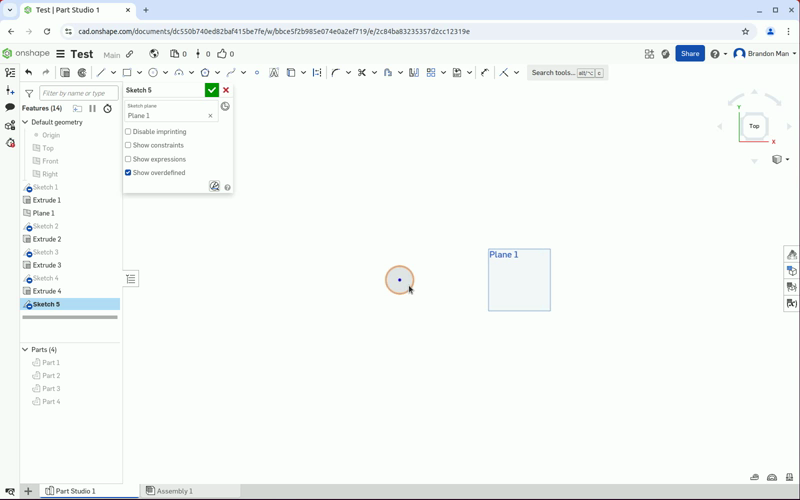
scroll(6)
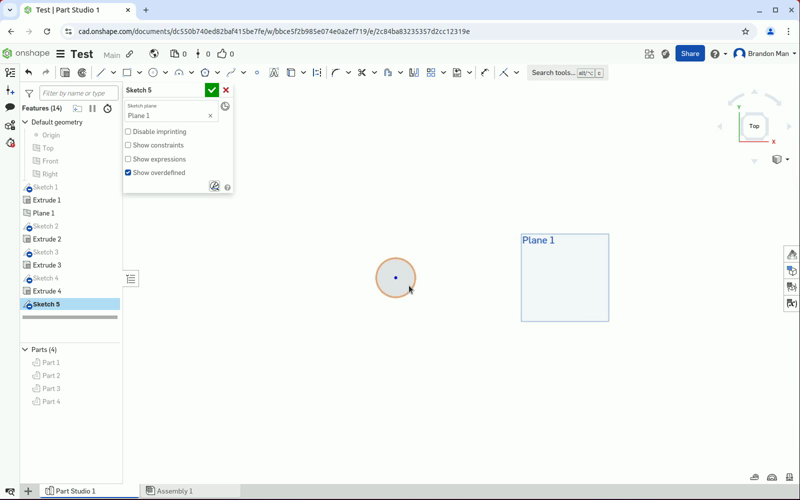
scroll(6)
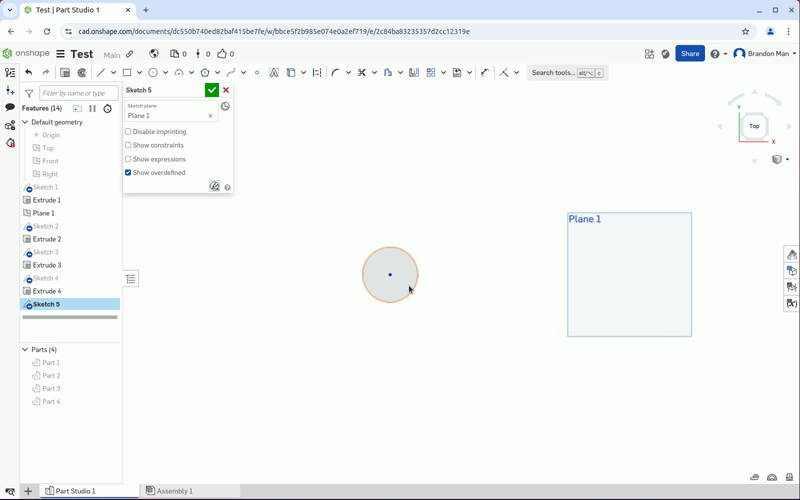
scroll(6)
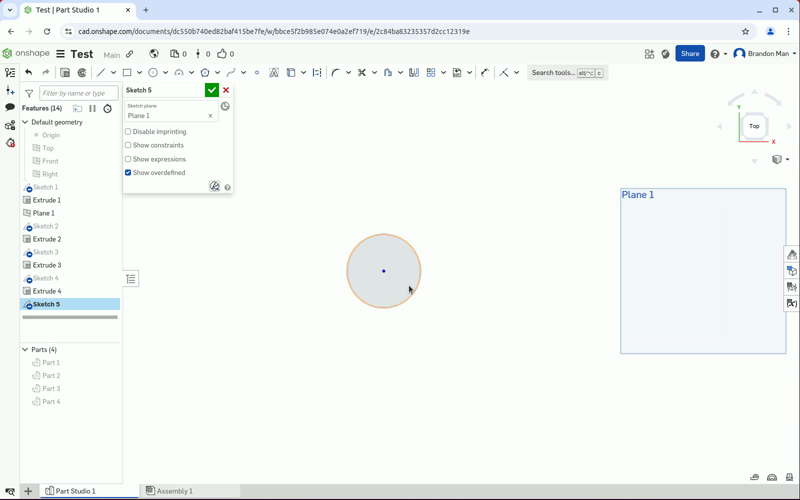
scroll(6)
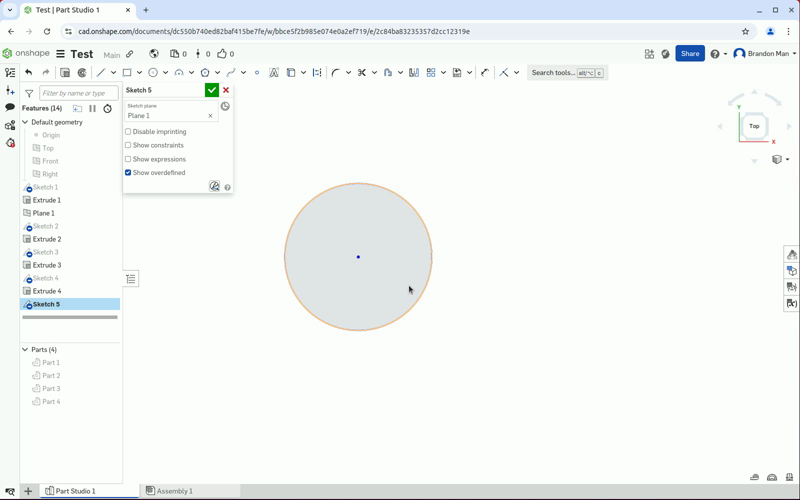
click(409, 285)
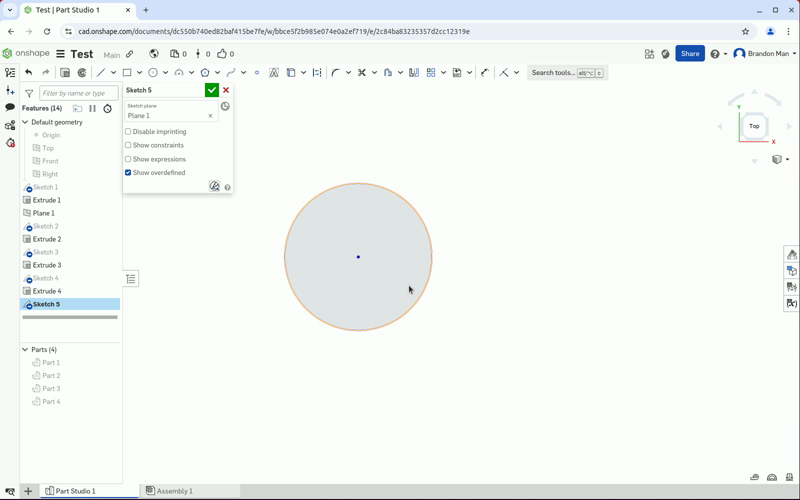
scroll(-6)
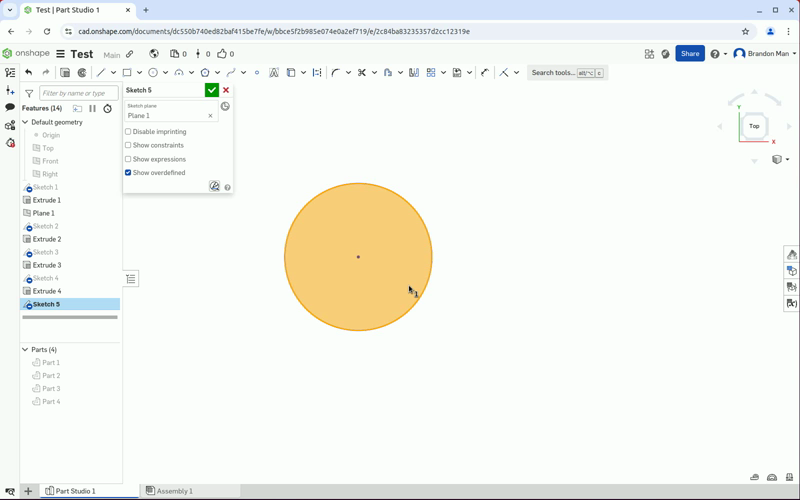
scroll(-6)
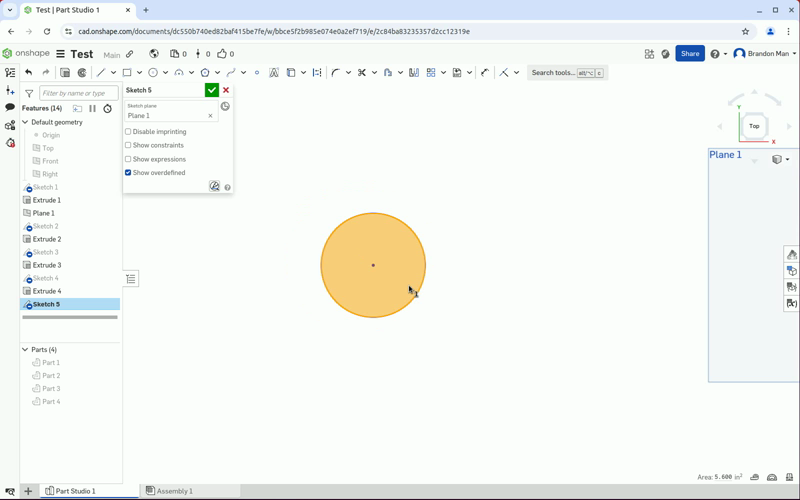
scroll(-6)
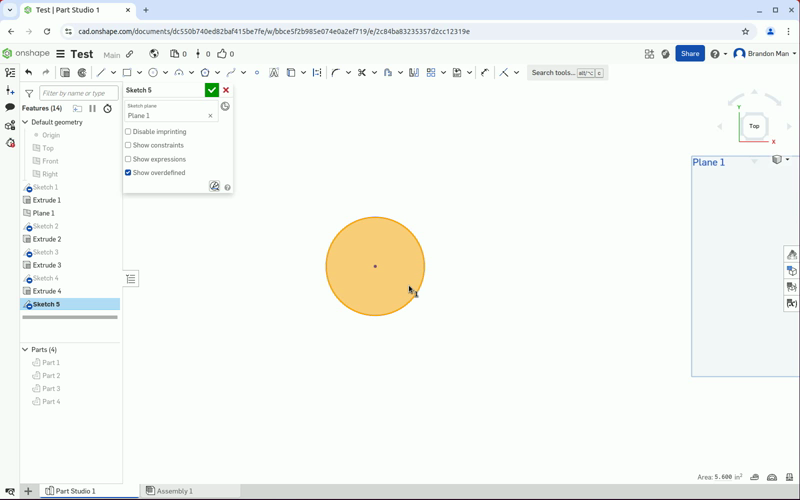
scroll(-6)
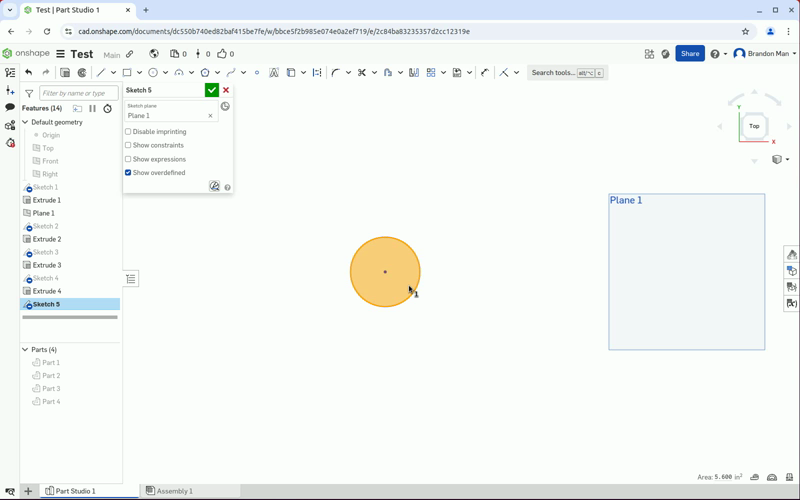
scroll(-6)
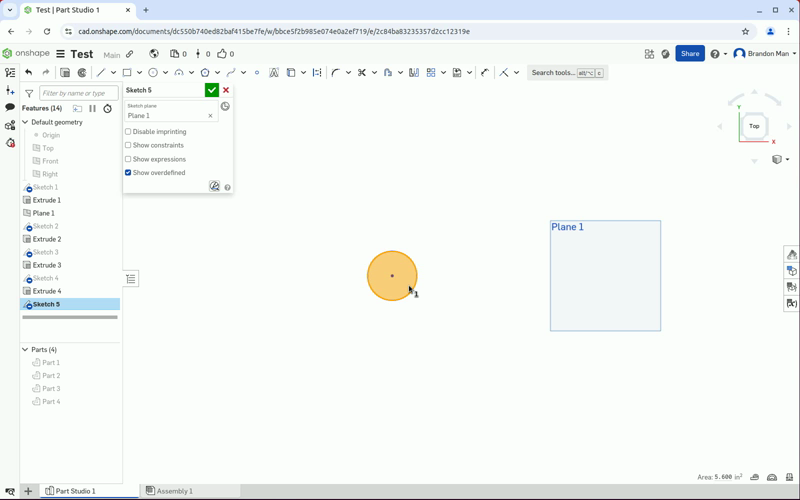
scroll(-6)
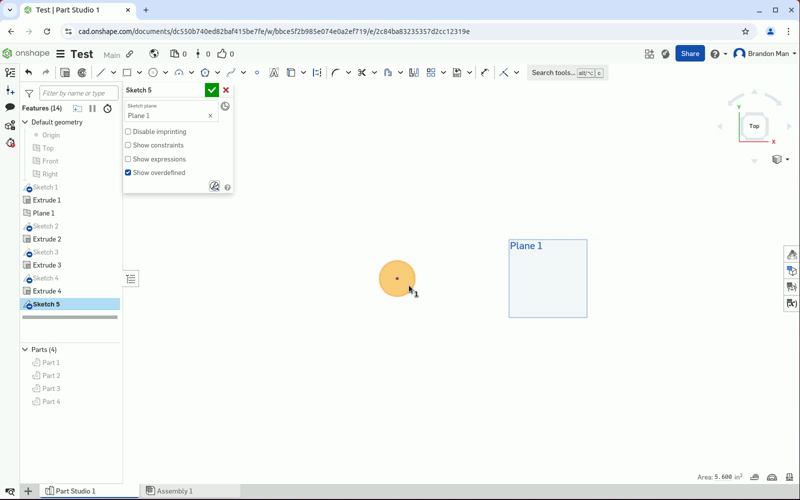
scroll(-6)
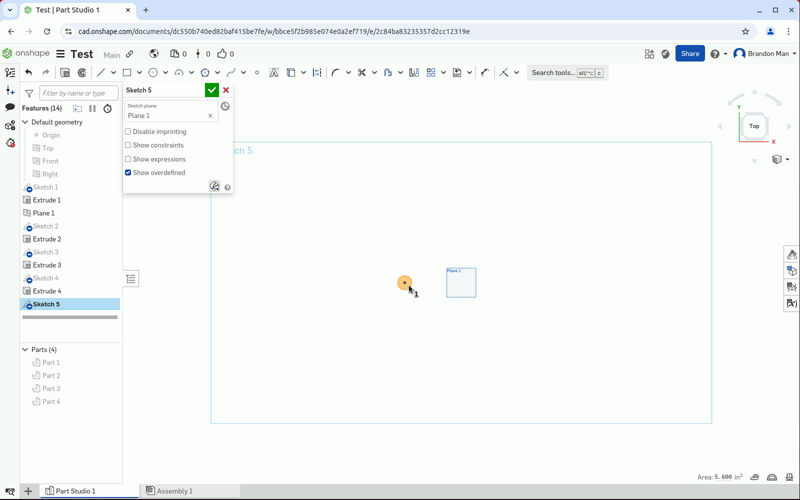
mouse_move(73, 352)
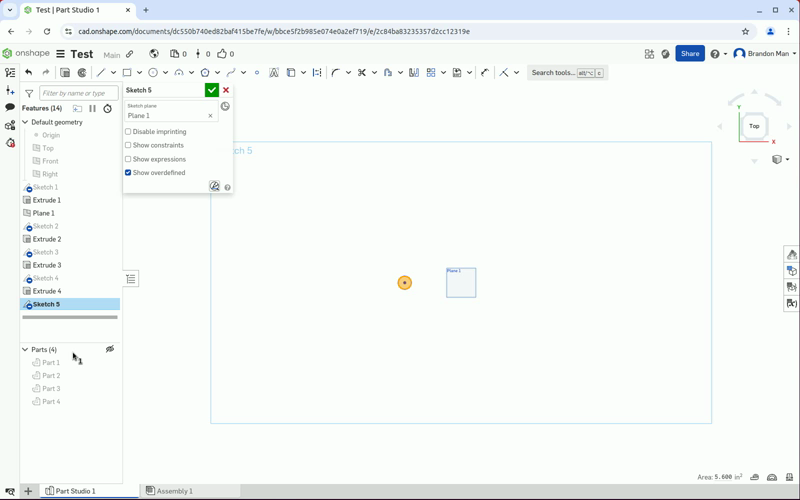
key(shift+y)
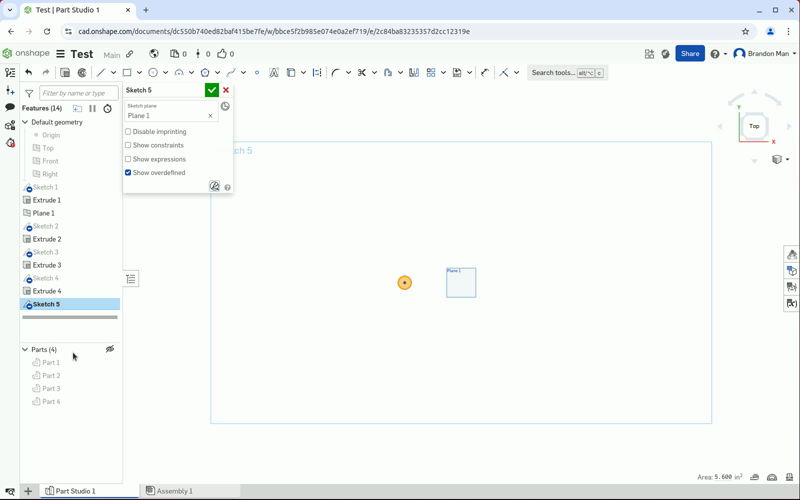
key(shift+e)
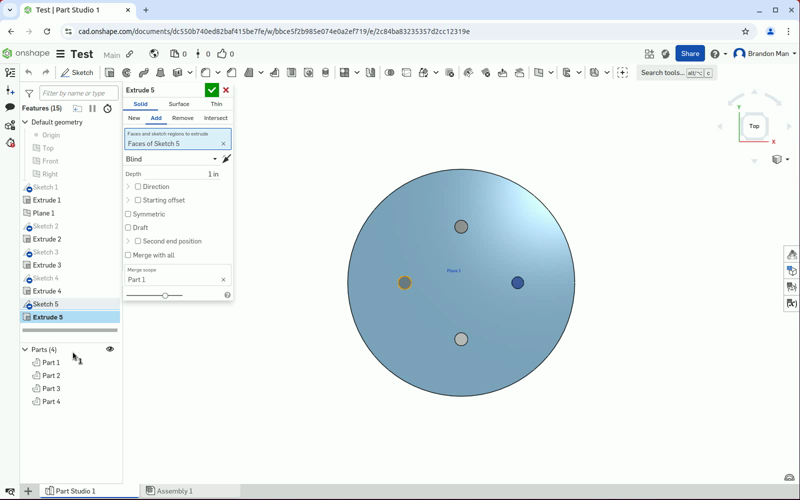
mouse_move(143, 106)
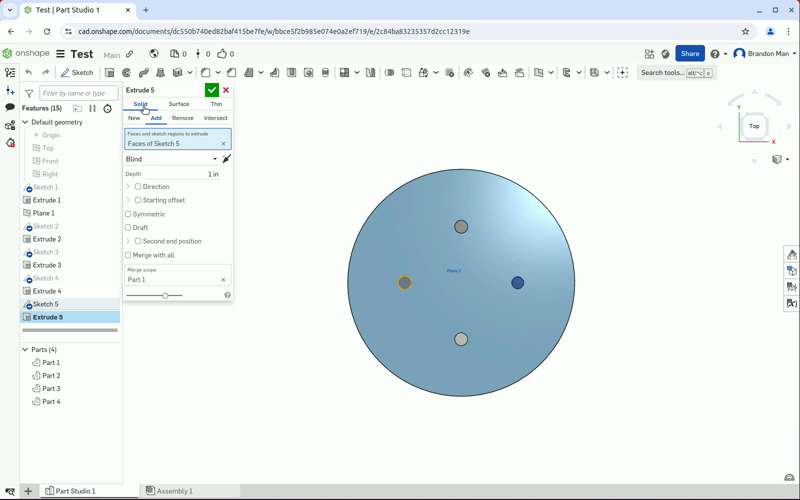
click(143, 106)
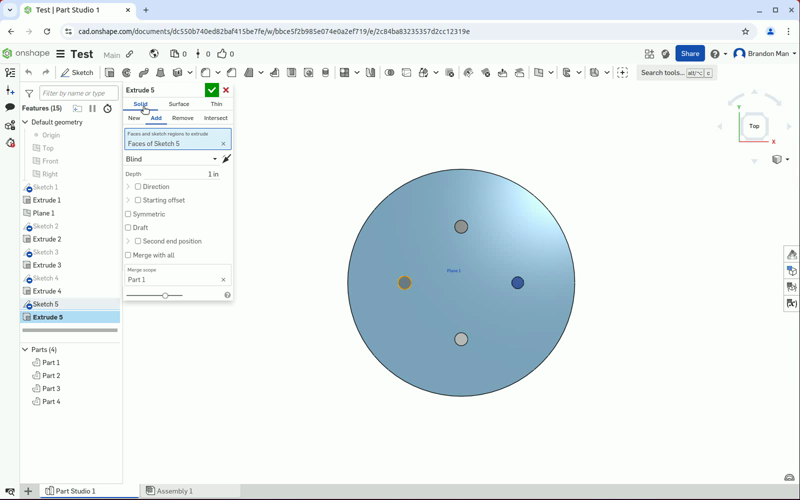
mouse_move(137, 120)
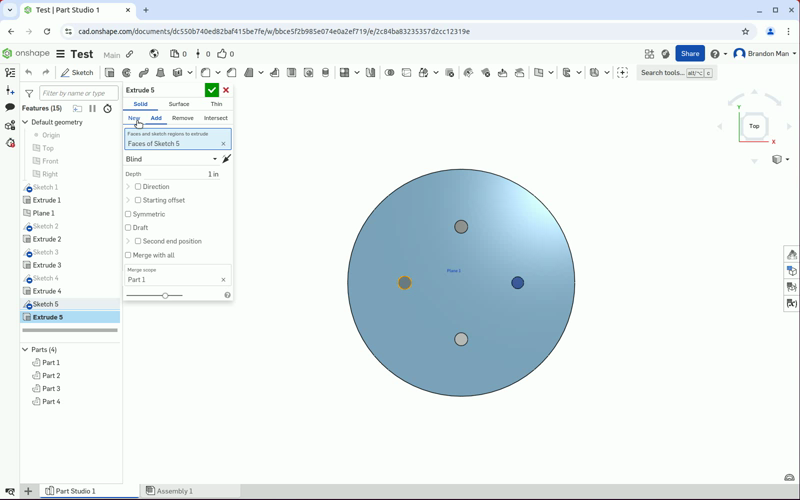
click(137, 120)
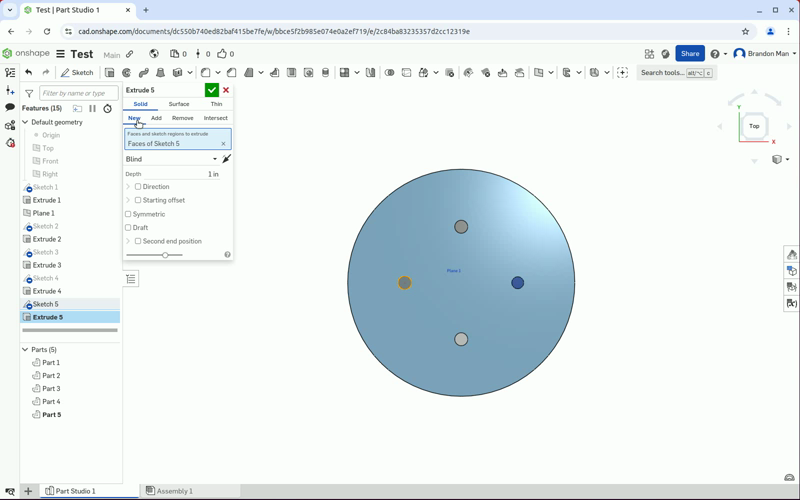
key(tab, 4)
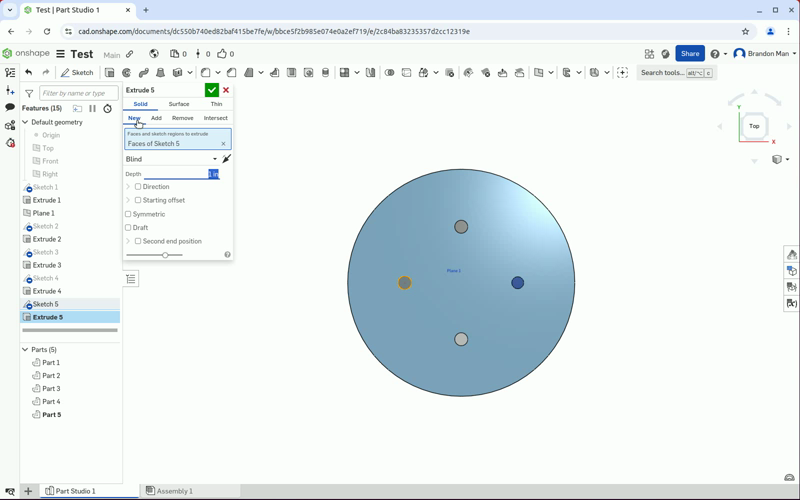
text(2.407)
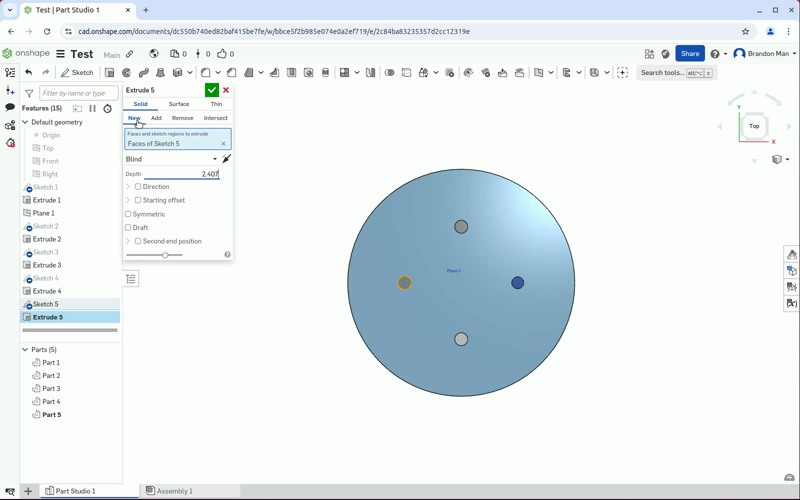
key(enter)
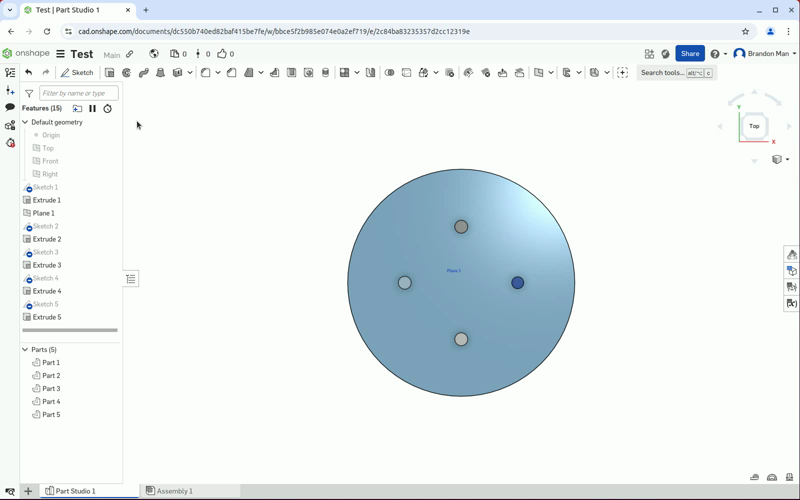
key(shift+h)
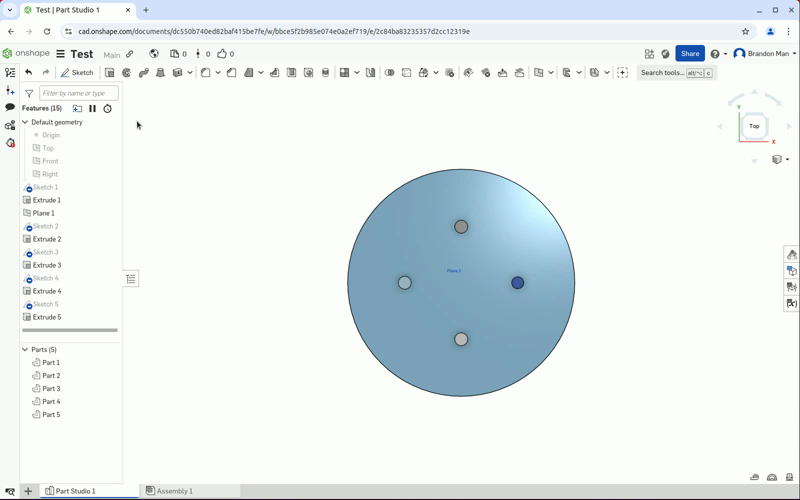
key(shift+h)
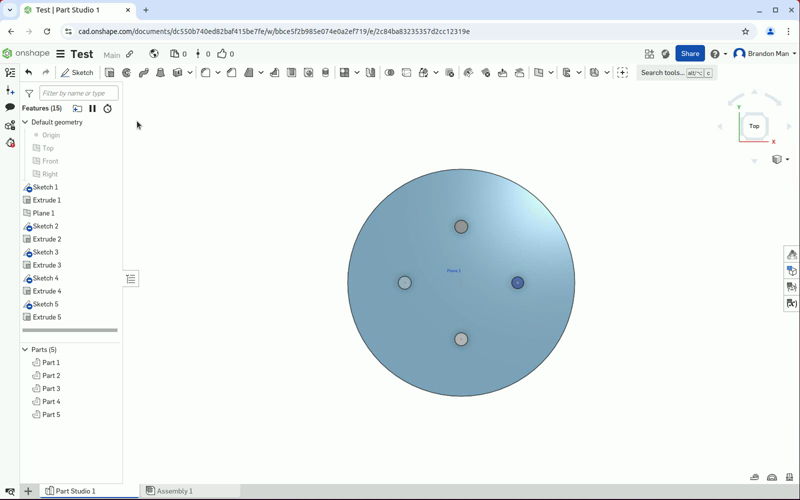
key(shift+7)
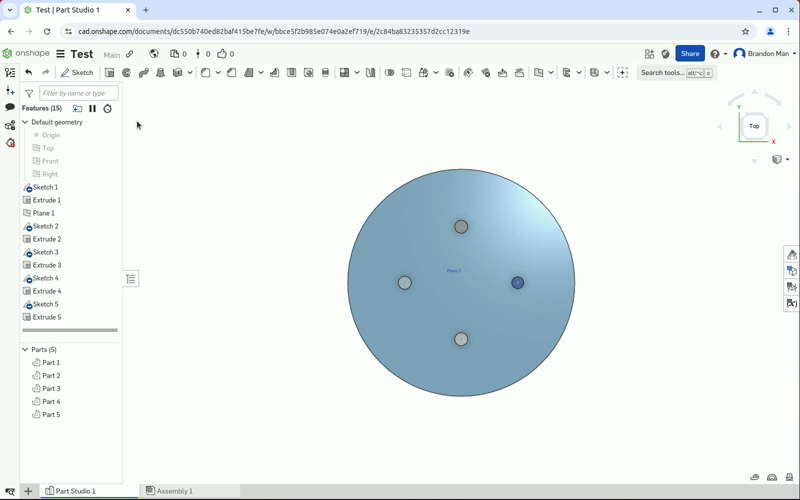
key(up, 3)
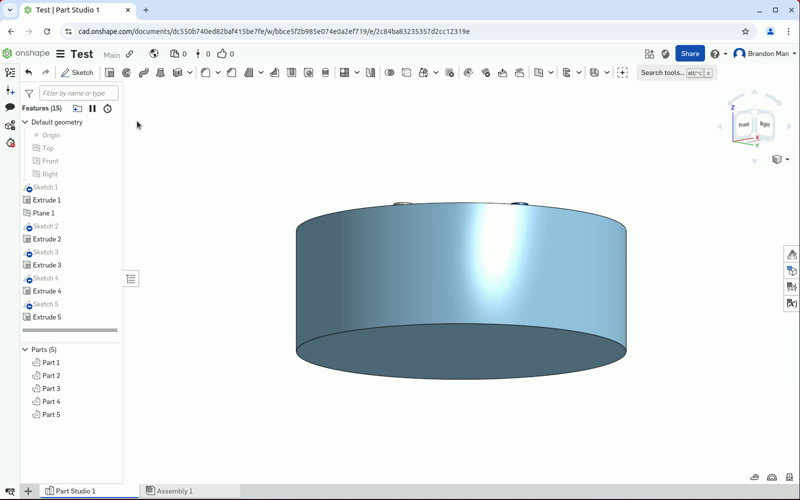
key(left, 3)
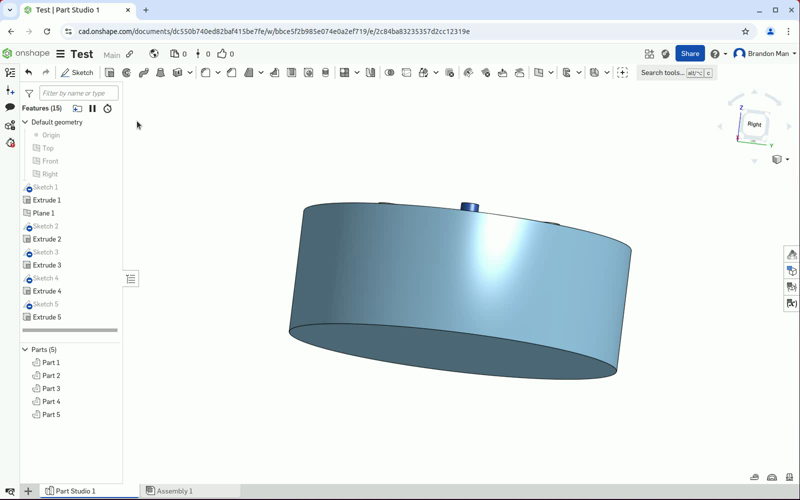
key(right, 3)
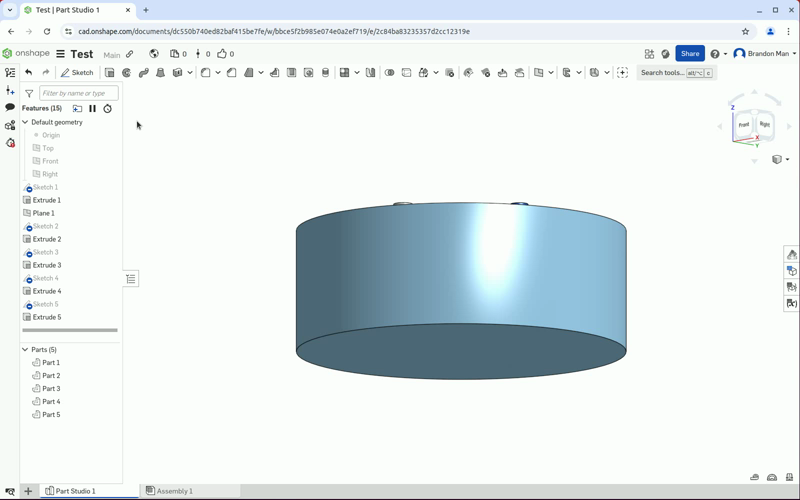
key(down, 3)
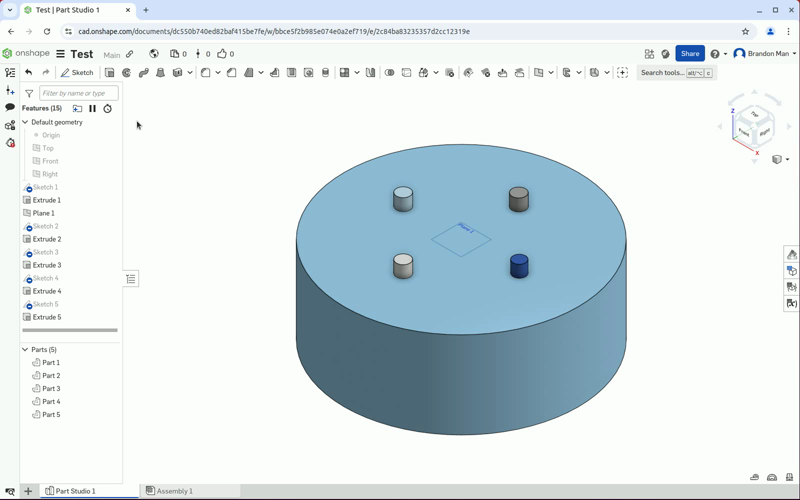
mouse_move(73, 189)
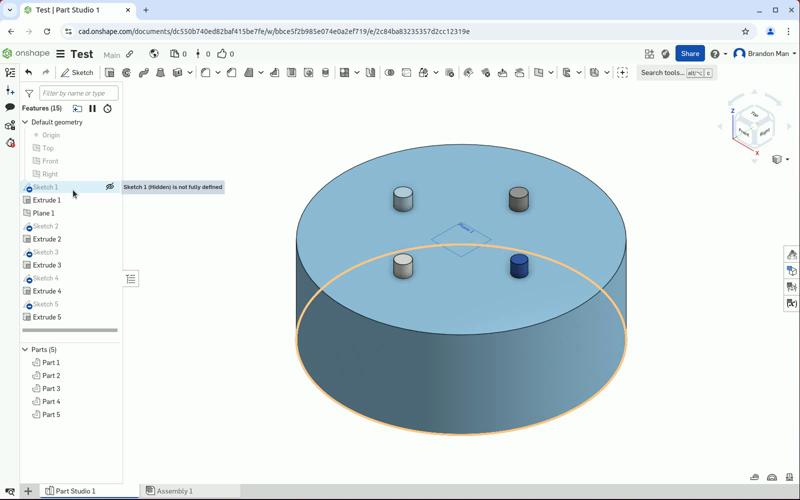
click(73, 189)